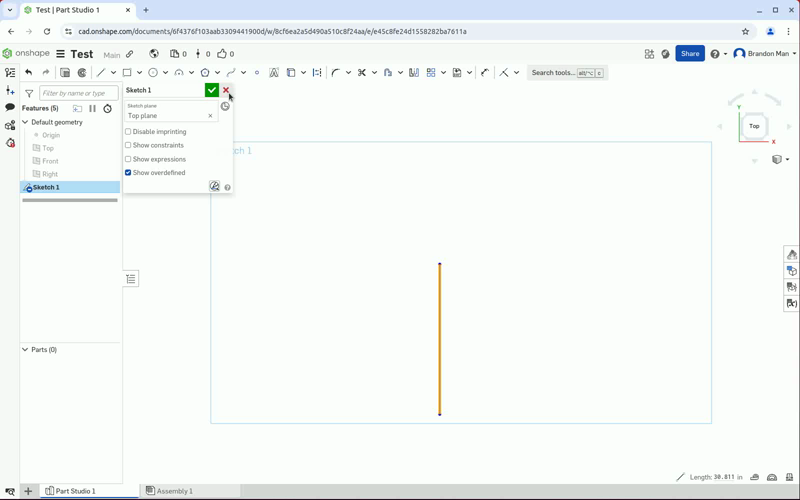
key(shift+h)
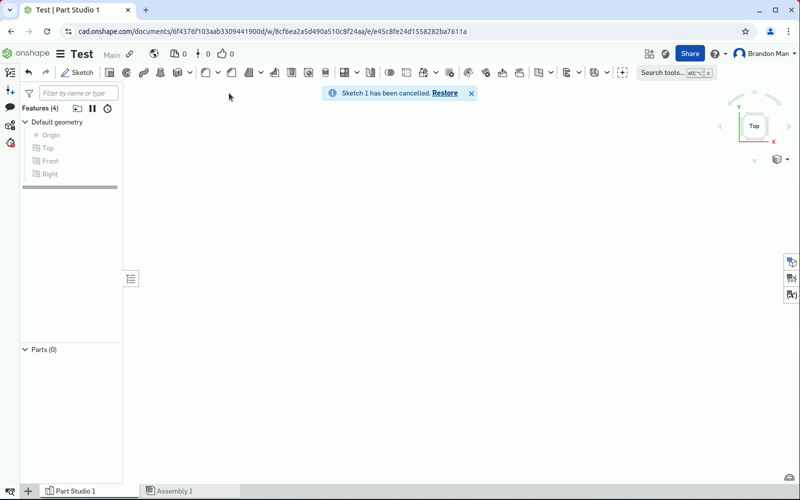
mouse_move(73, 352)
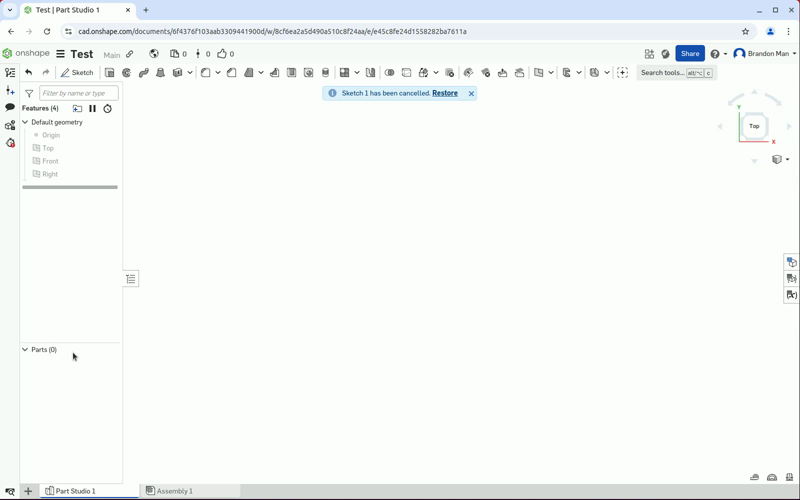
key(y)
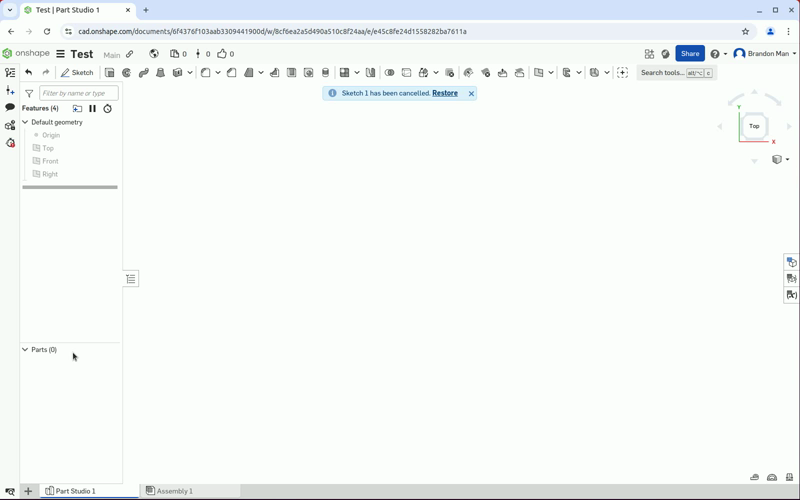
key(shift+p)
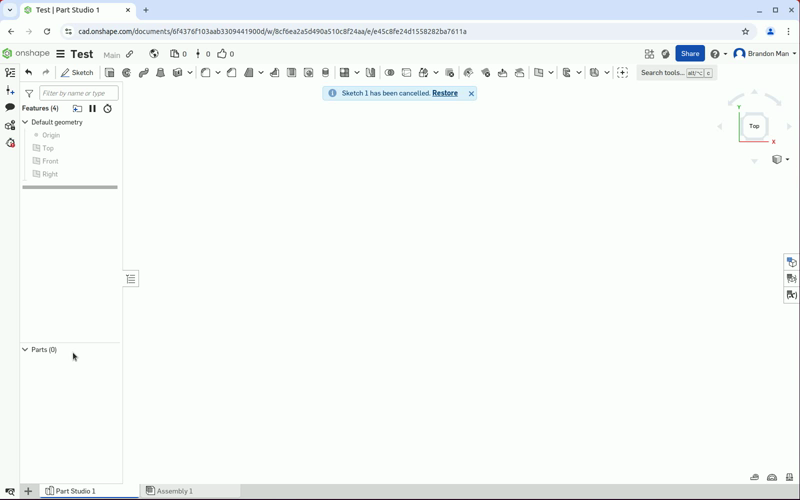
key(space)
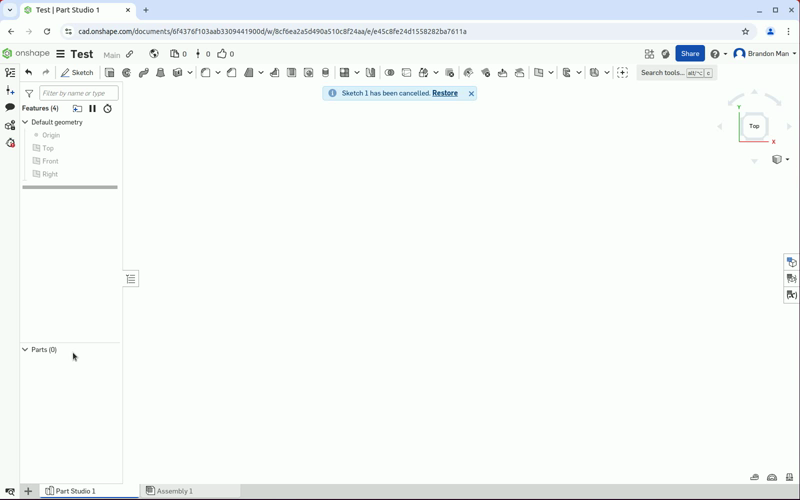
key_down(shift)
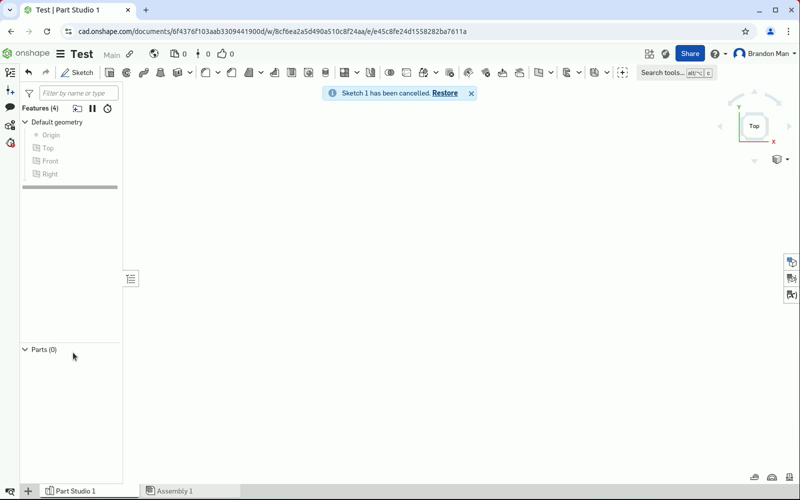
key(up)
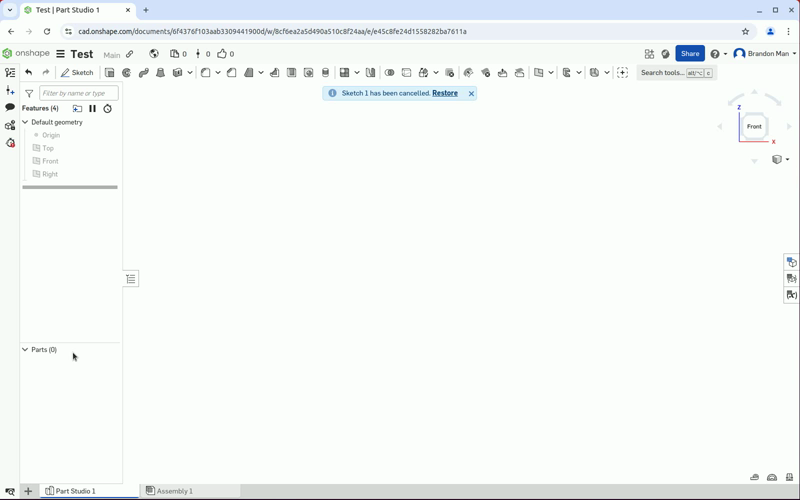
key_up(shift)
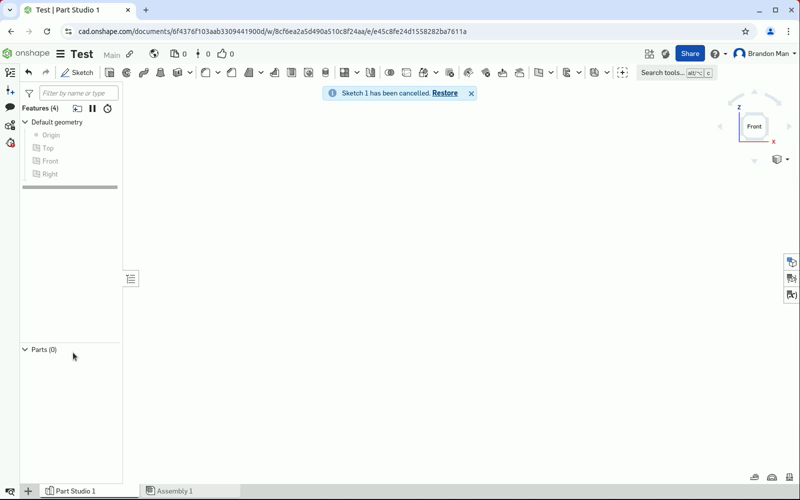
mouse_move(73, 352)
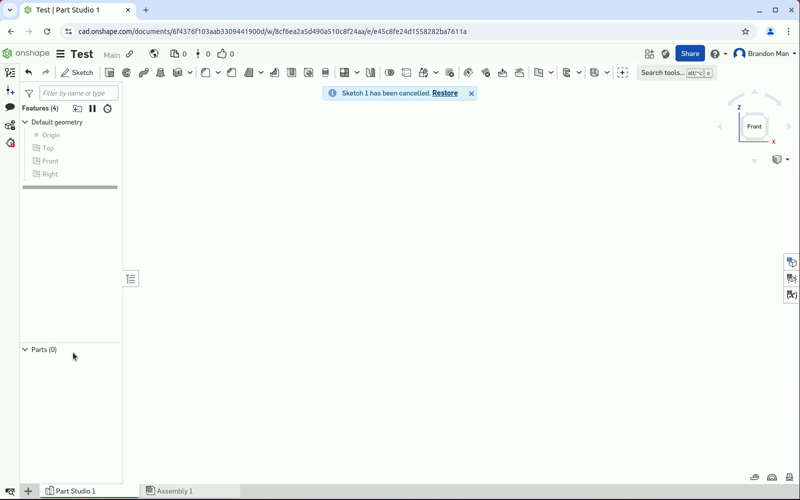
key(shift+y)
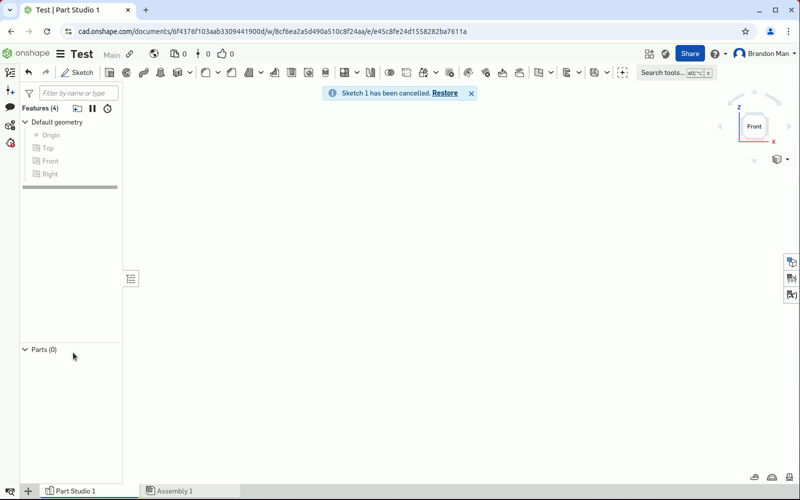
key(shift+s)
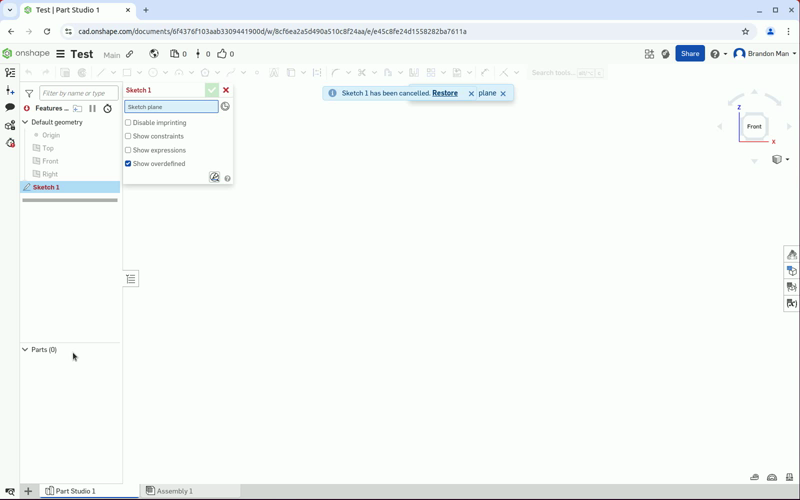
mouse_move(73, 163)
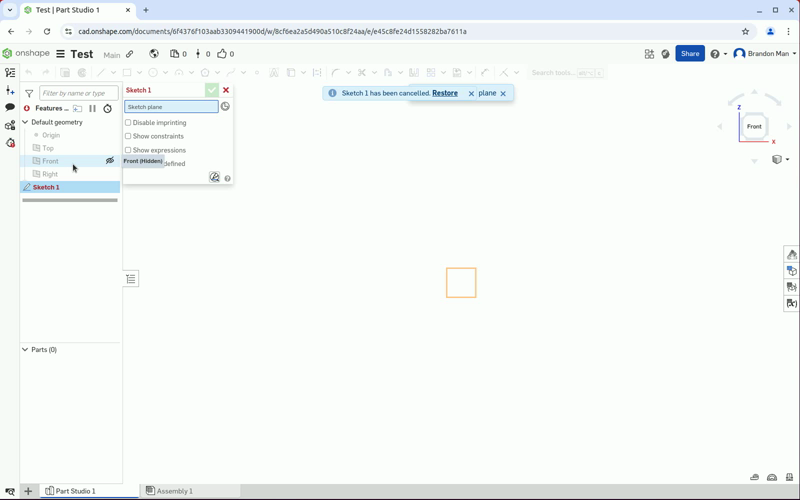
click(73, 163)
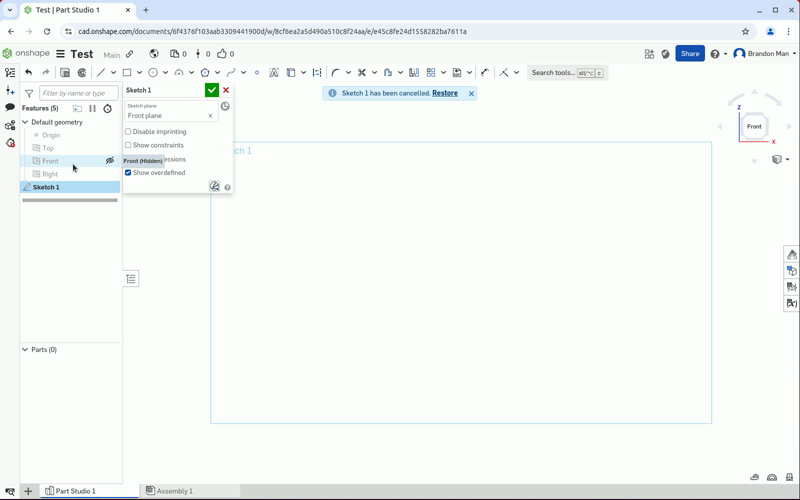
mouse_move(73, 352)
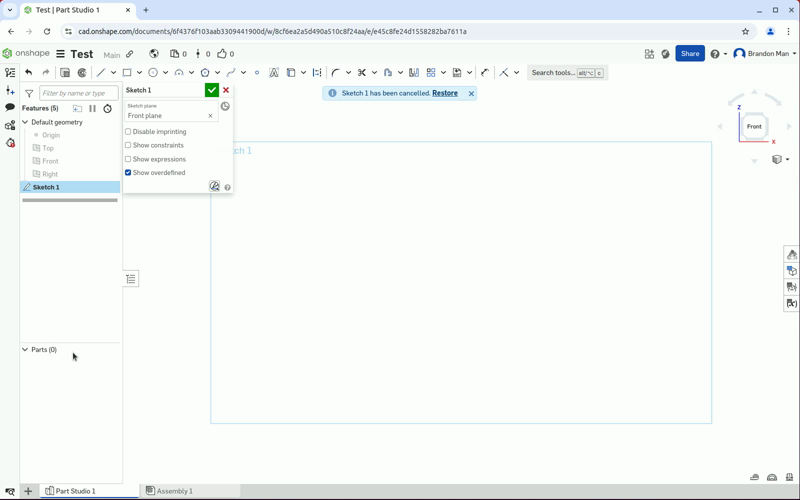
key(y)
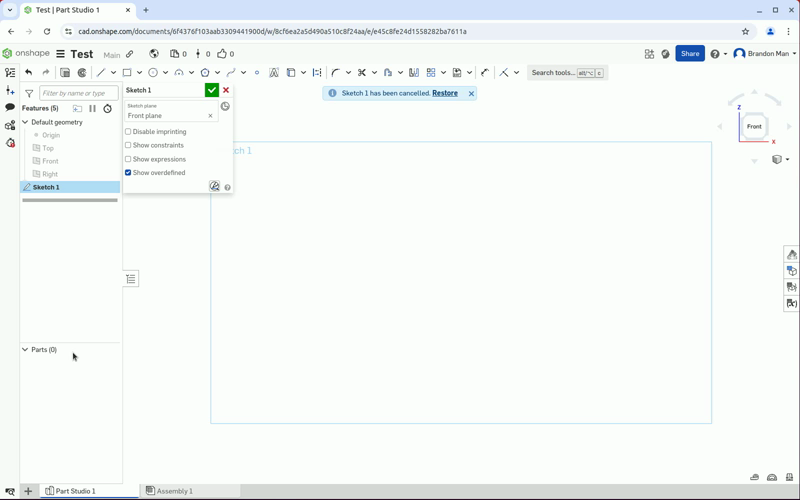
key(c)
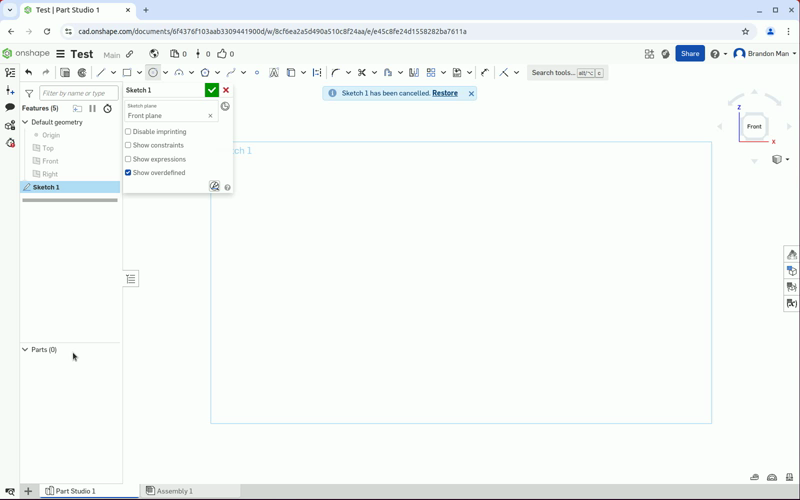
key_down(shift)
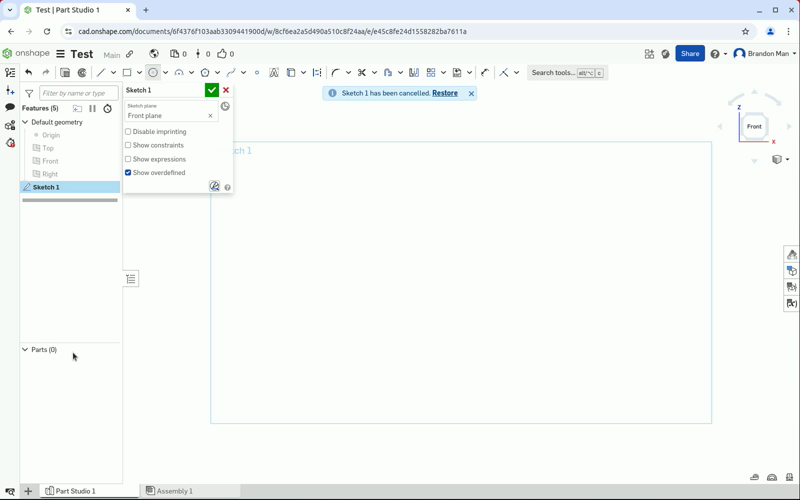
mouse_move(394, 321)
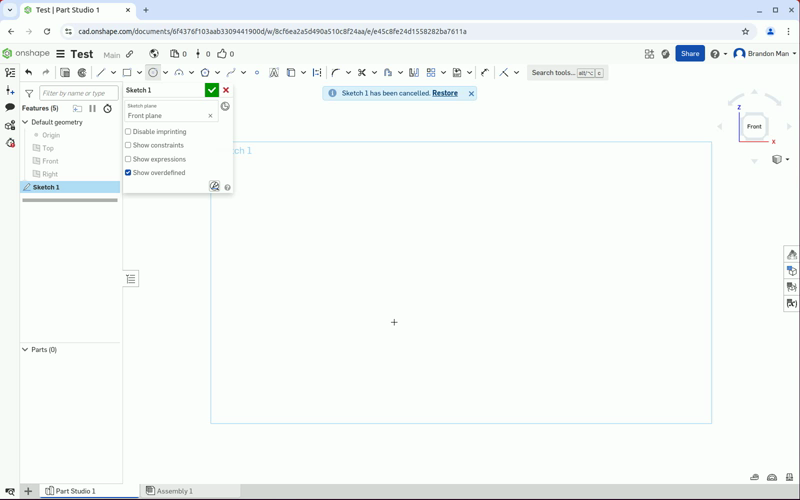
click(394, 321)
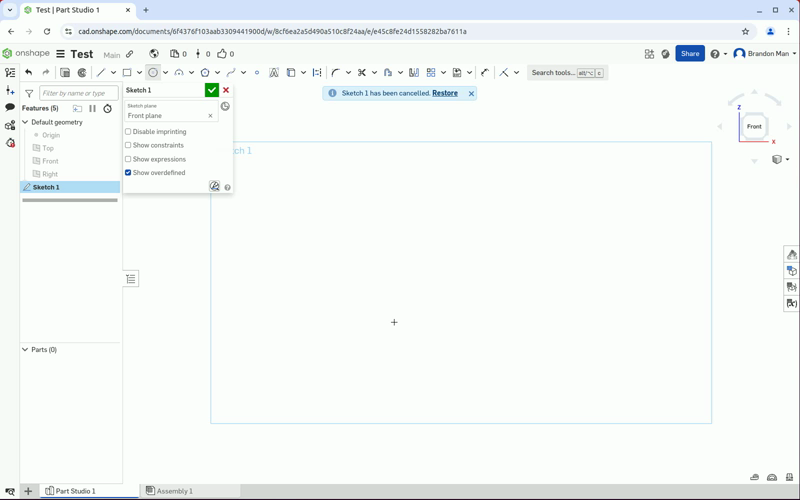
key_up(shift)
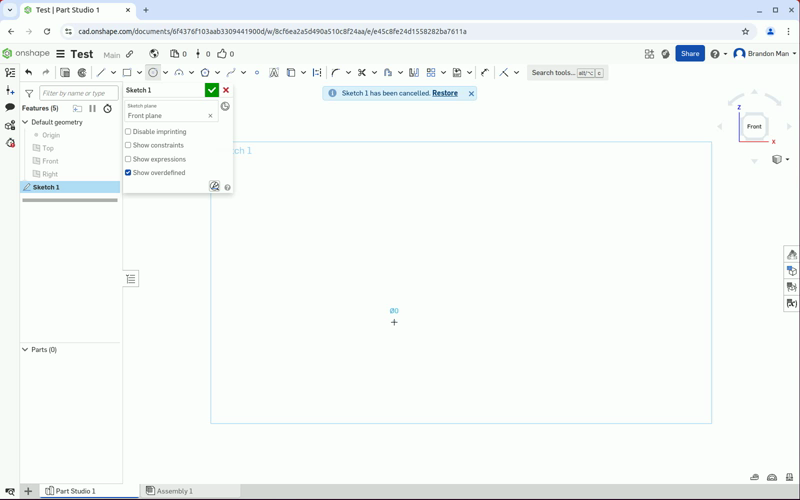
mouse_move(430, 321)
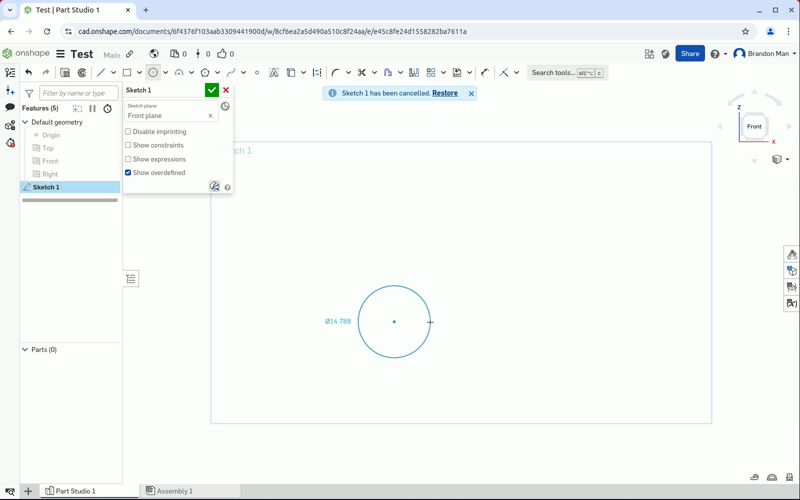
click(430, 321)
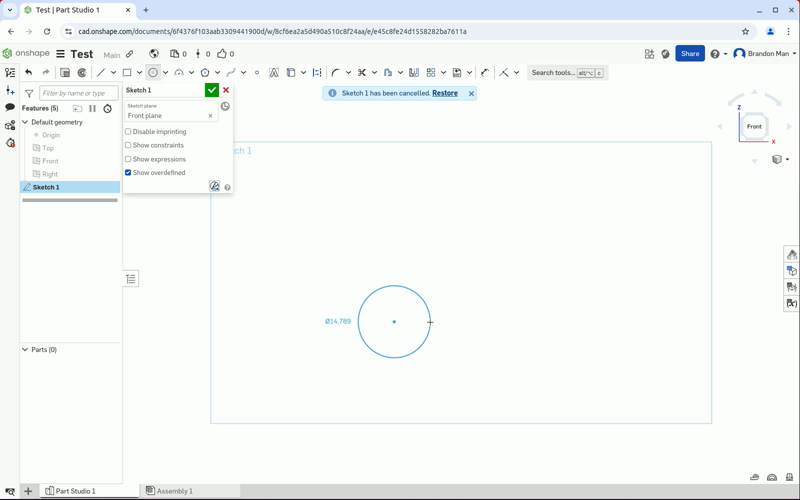
key(esc)
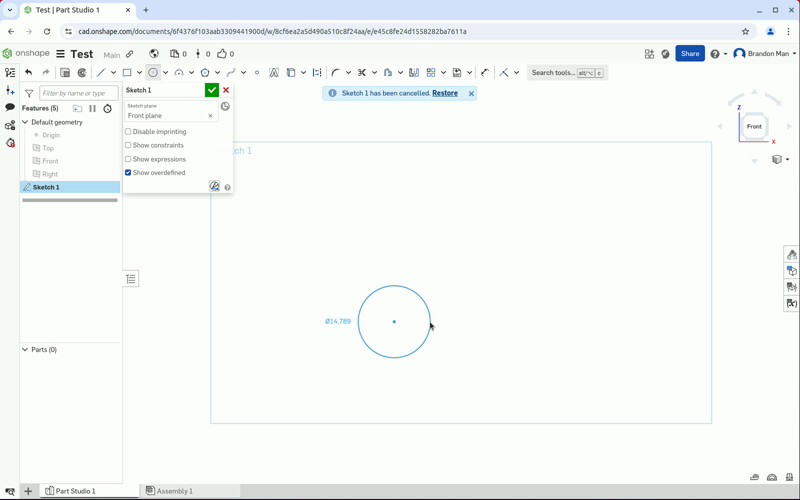
key(c)
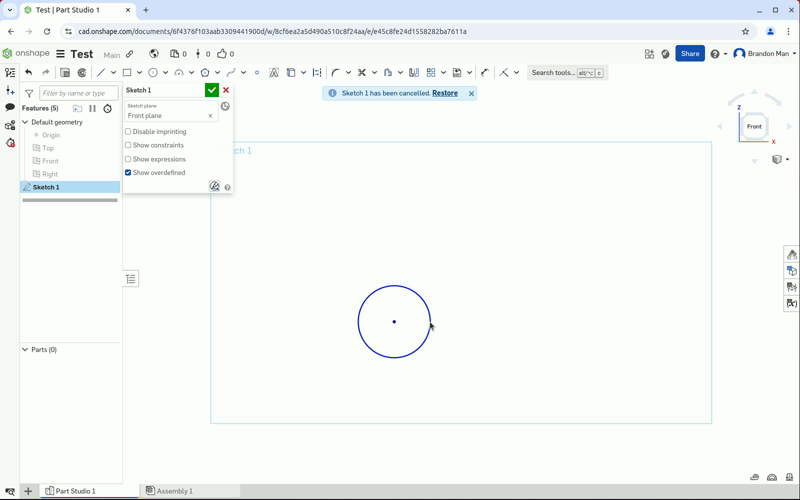
key_down(shift)
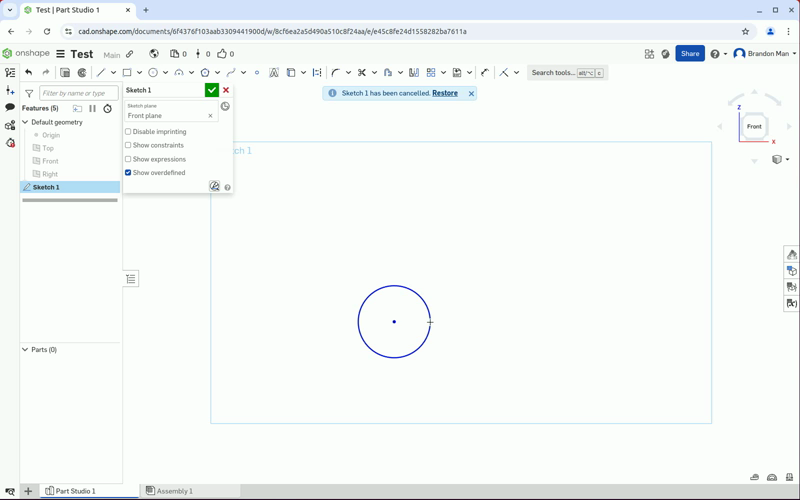
mouse_move(394, 321)
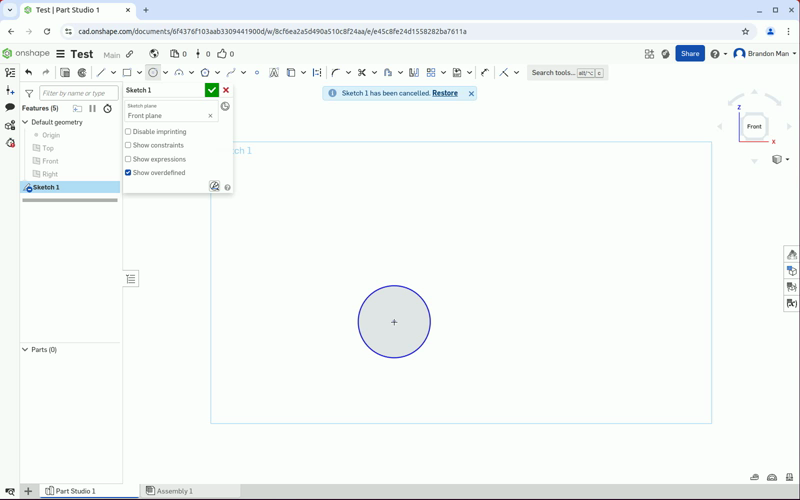
click(394, 321)
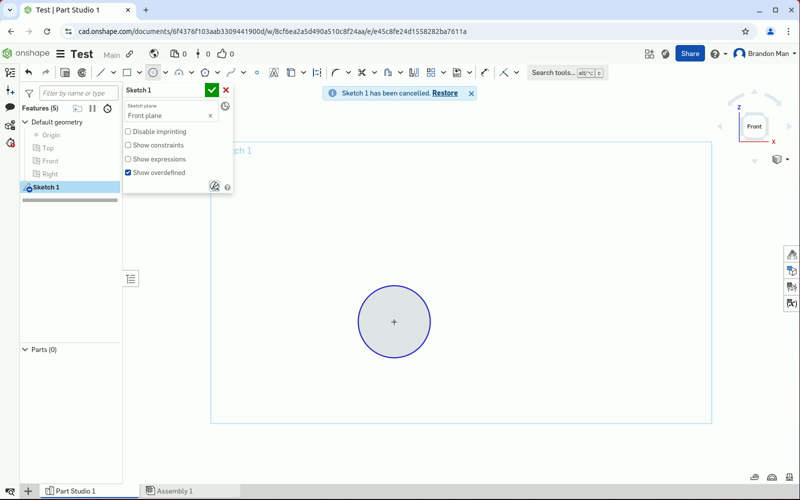
key_up(shift)
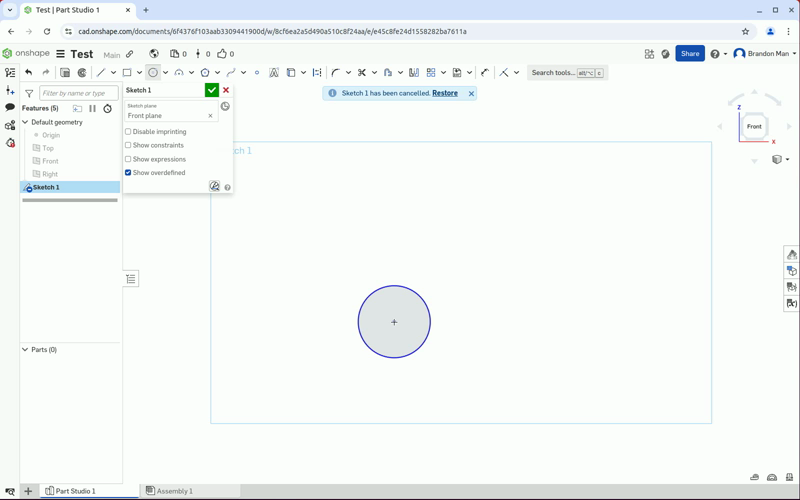
mouse_move(422, 321)
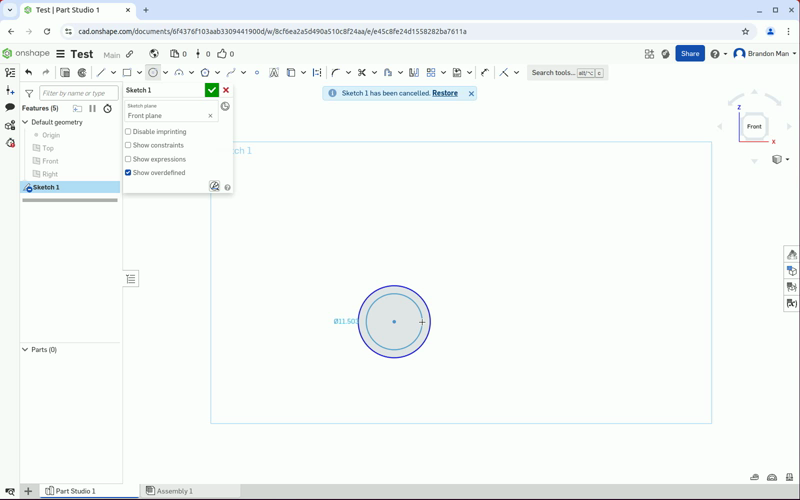
click(422, 321)
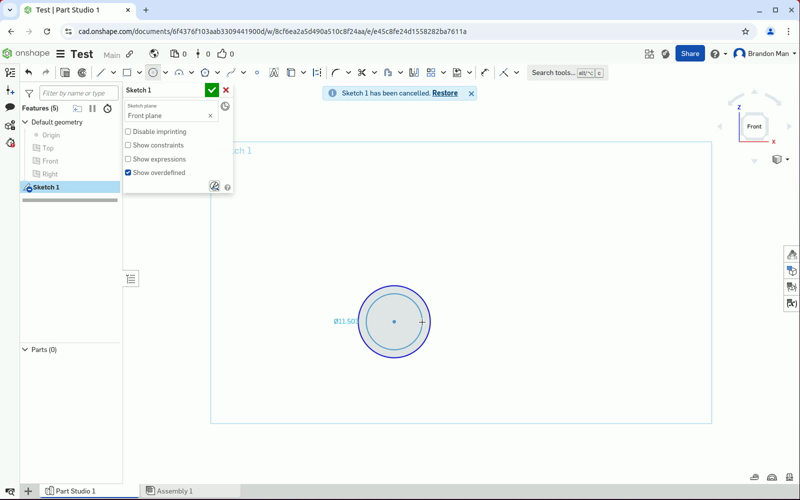
key(esc)
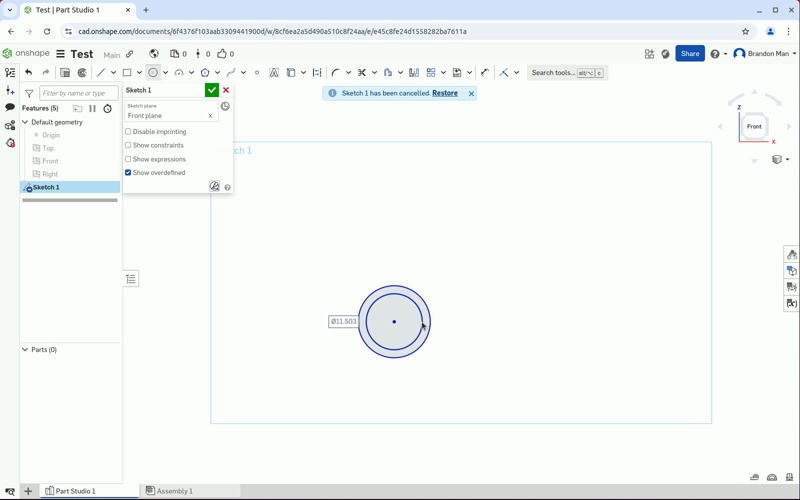
mouse_move(411, 348)
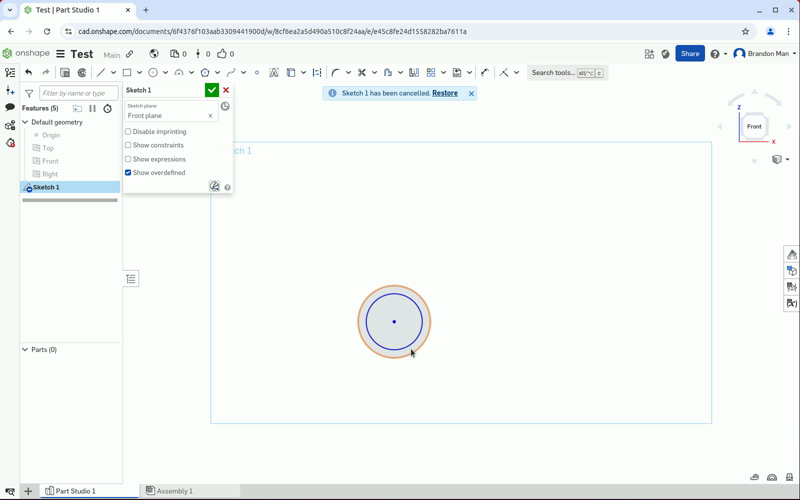
scroll(6)
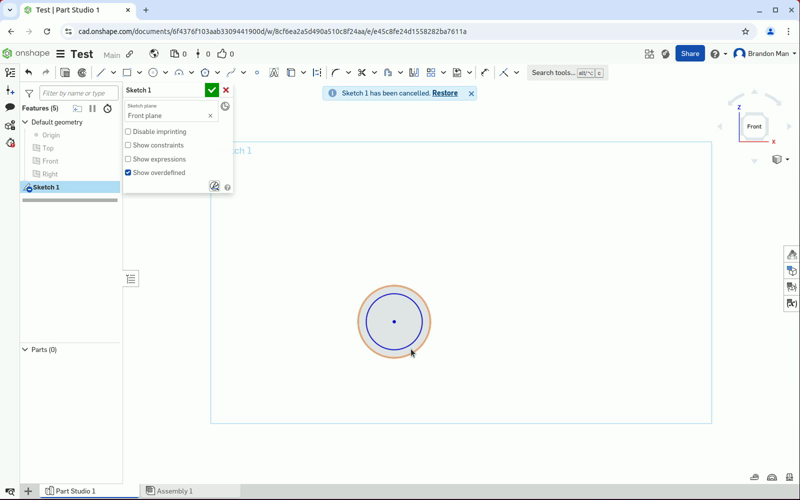
scroll(6)
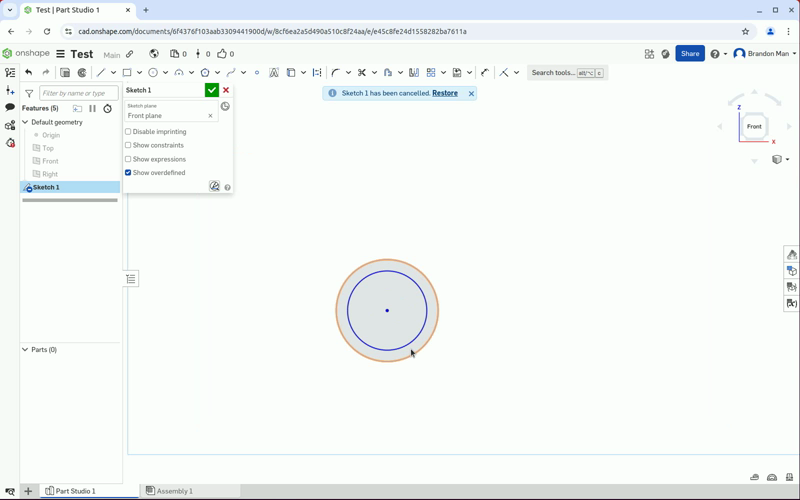
scroll(6)
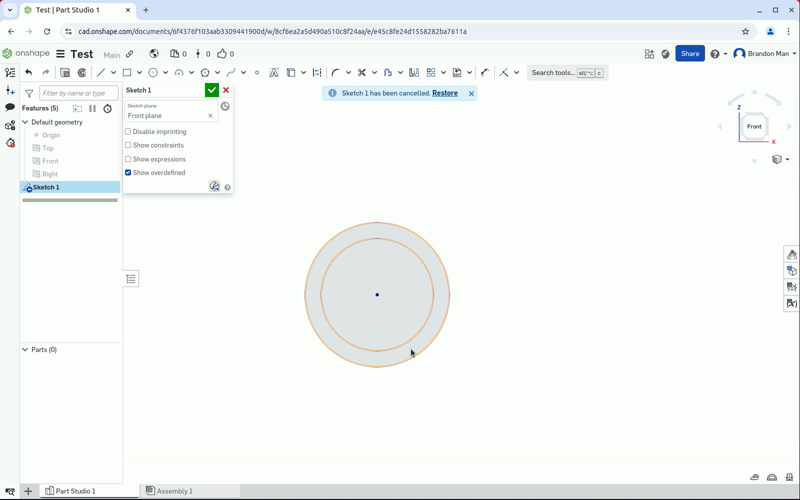
scroll(6)
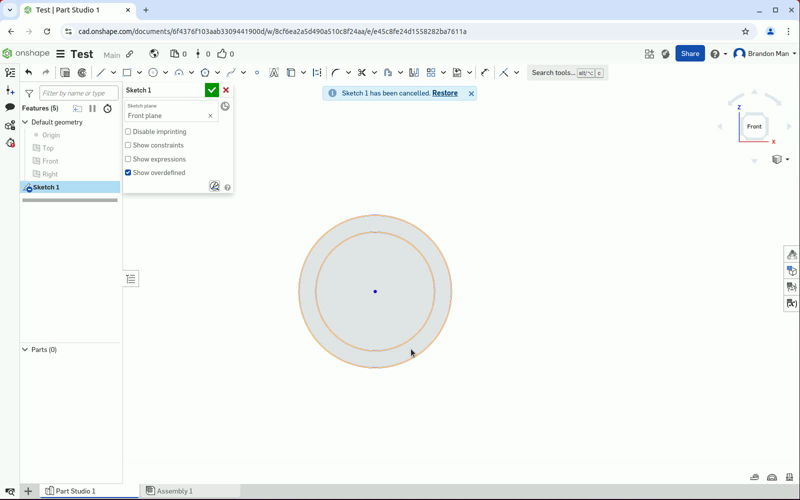
scroll(6)
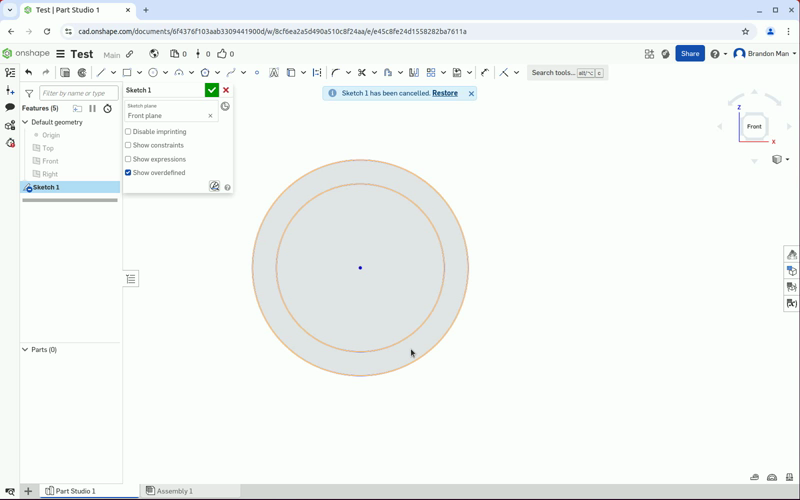
scroll(6)
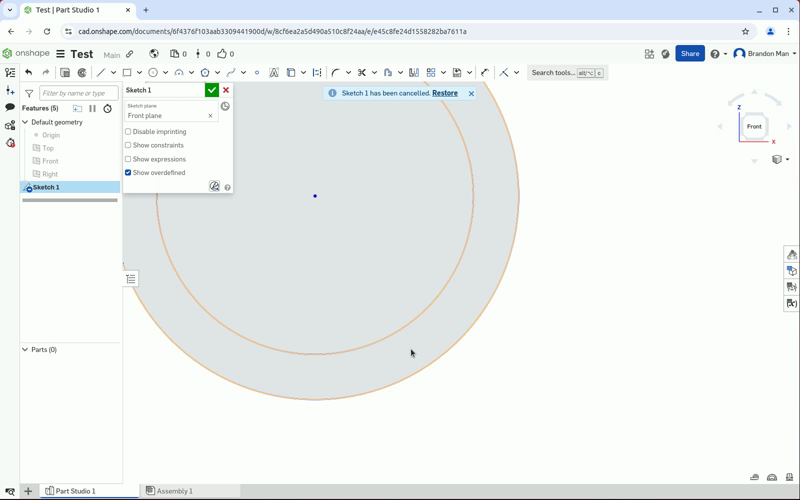
scroll(6)
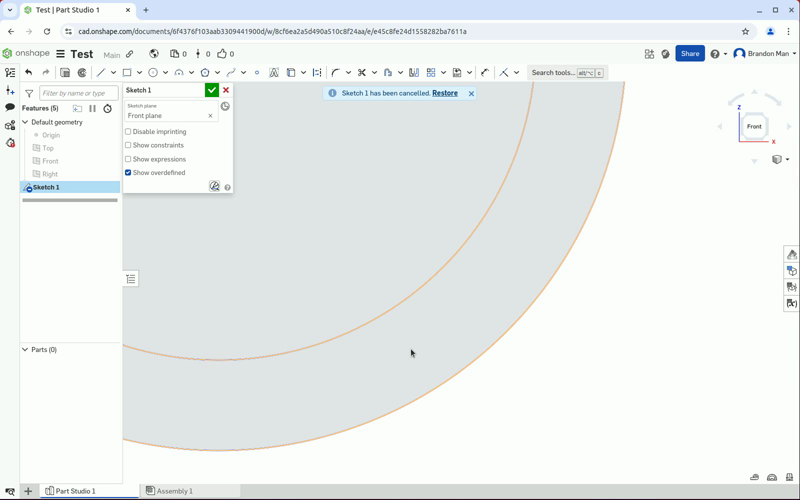
click(411, 348)
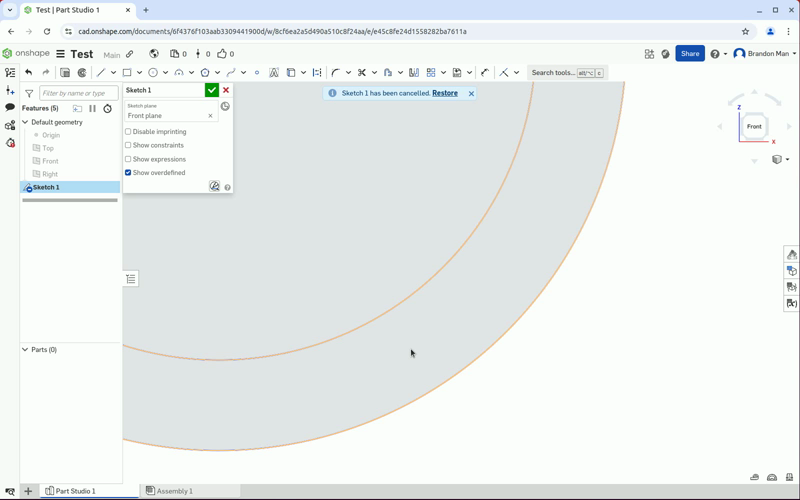
scroll(-6)
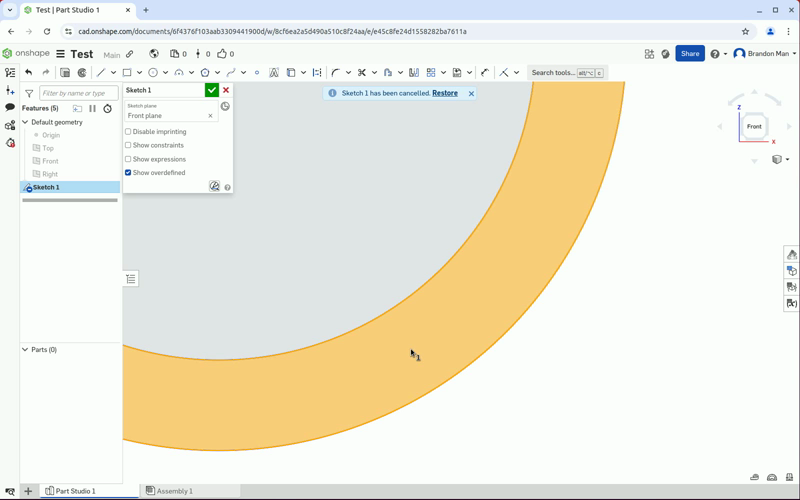
scroll(-6)
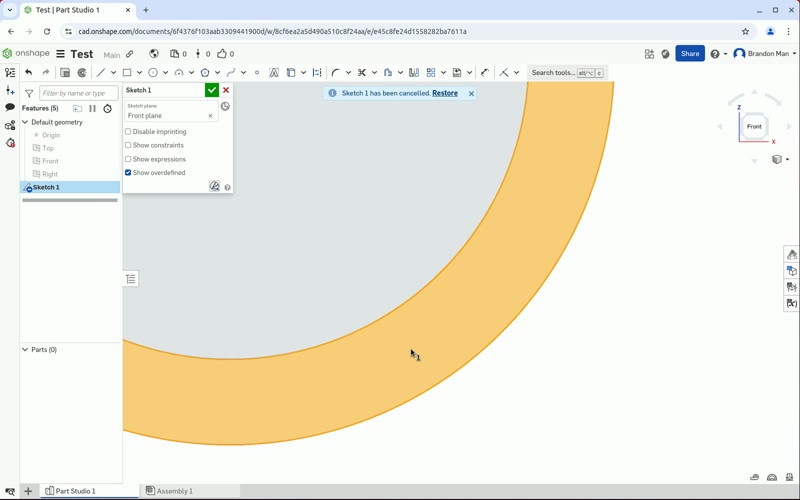
scroll(-6)
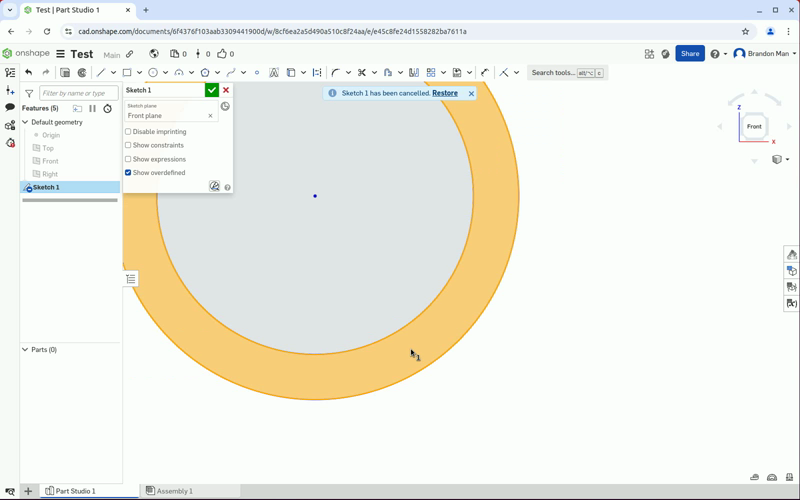
scroll(-6)
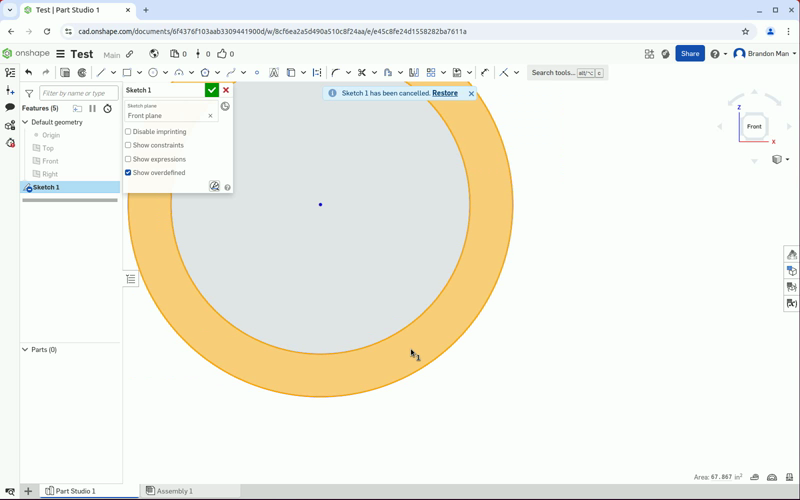
scroll(-6)
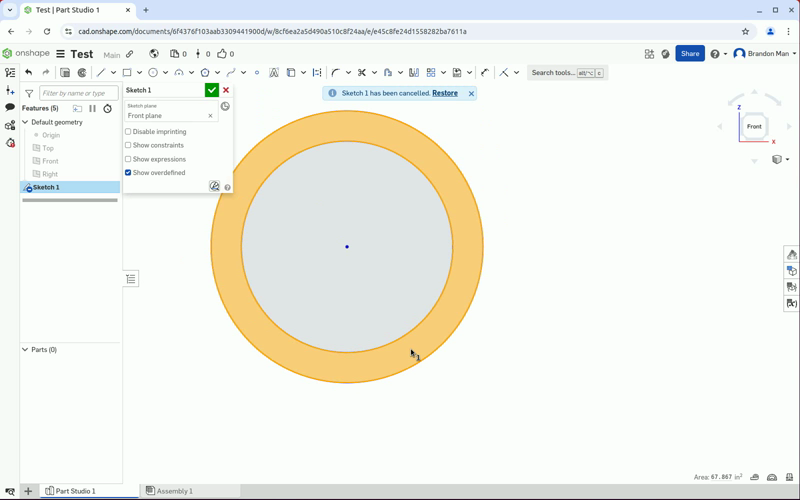
scroll(-6)
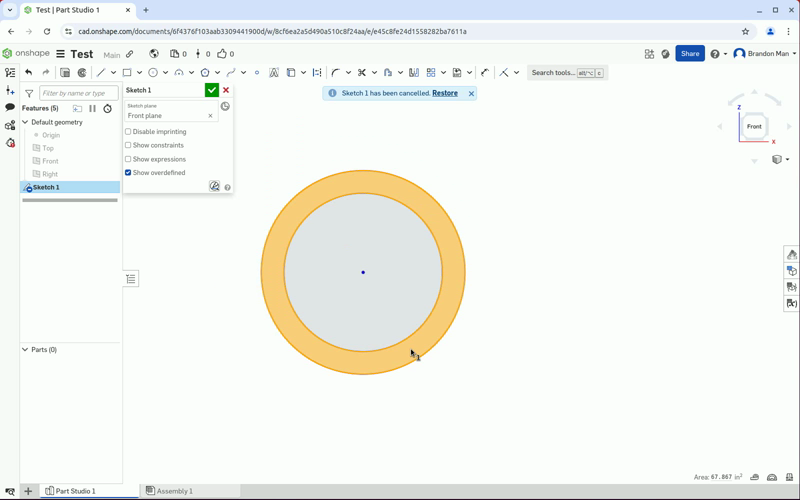
scroll(-6)
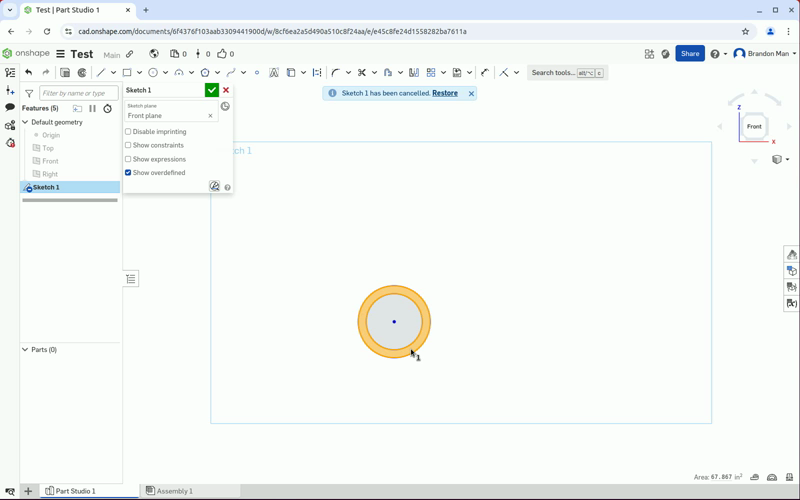
mouse_move(73, 352)
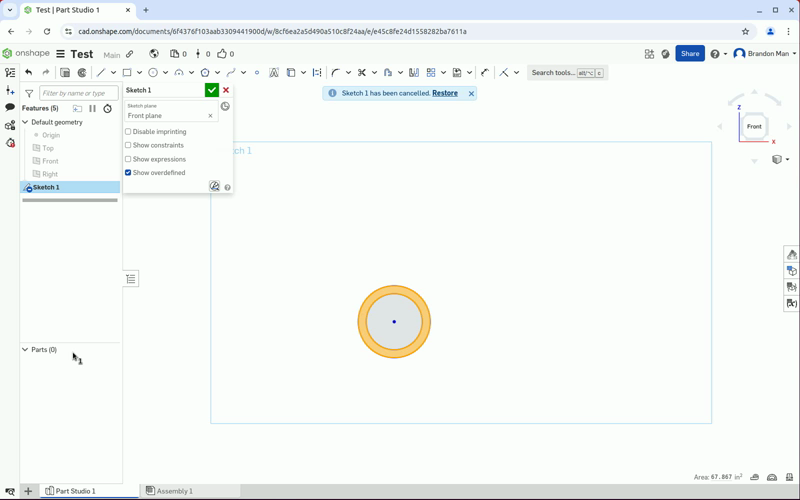
key(shift+y)
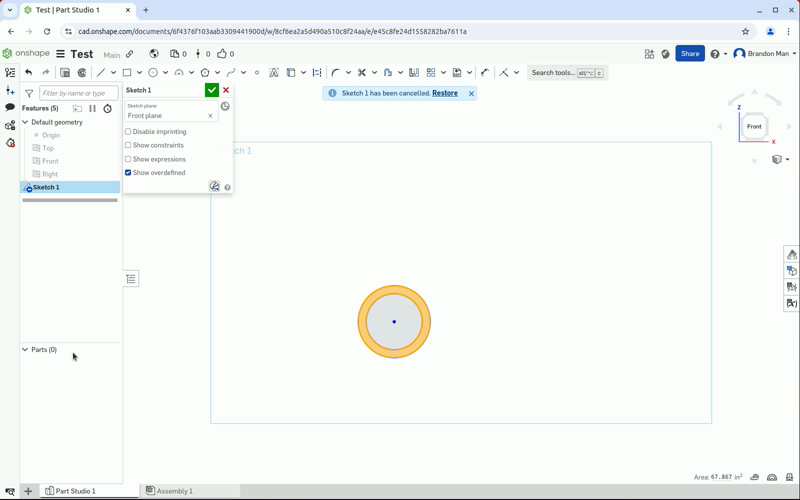
key(shift+e)
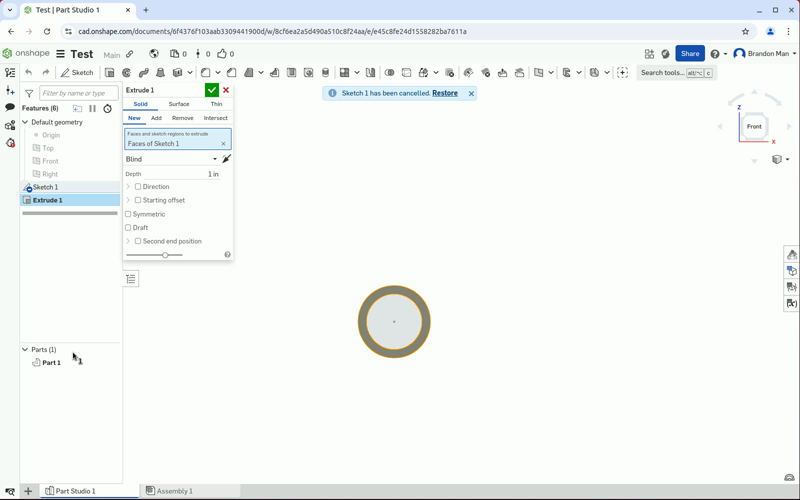
mouse_move(143, 106)
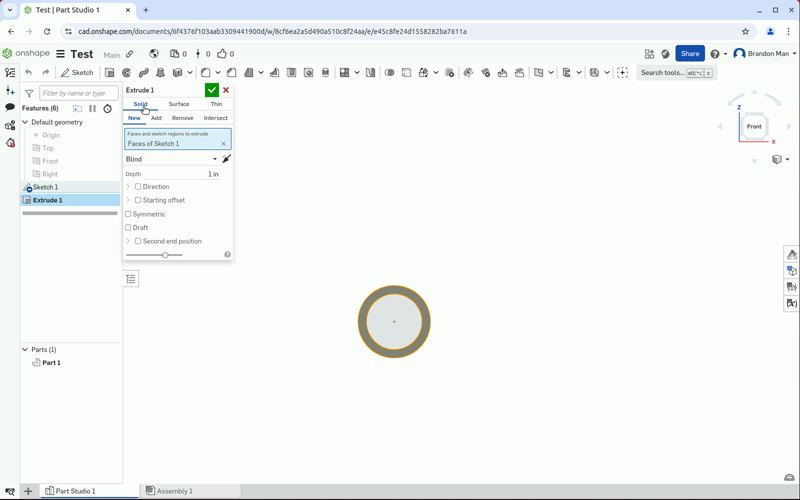
click(143, 106)
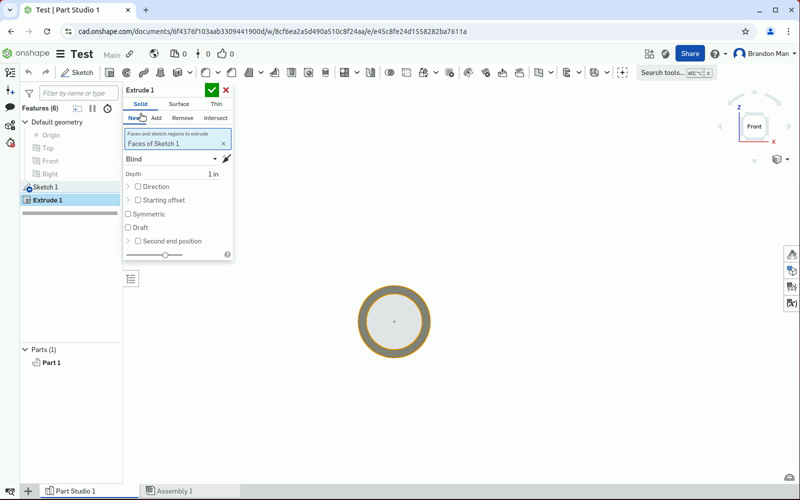
mouse_move(137, 120)
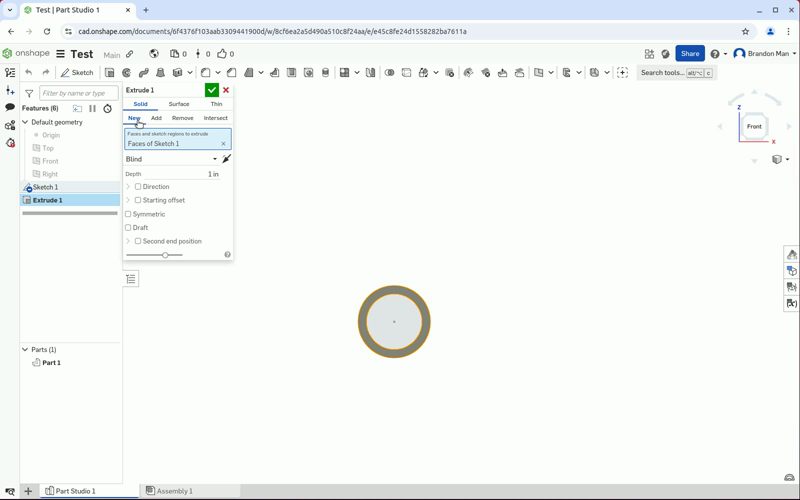
click(137, 120)
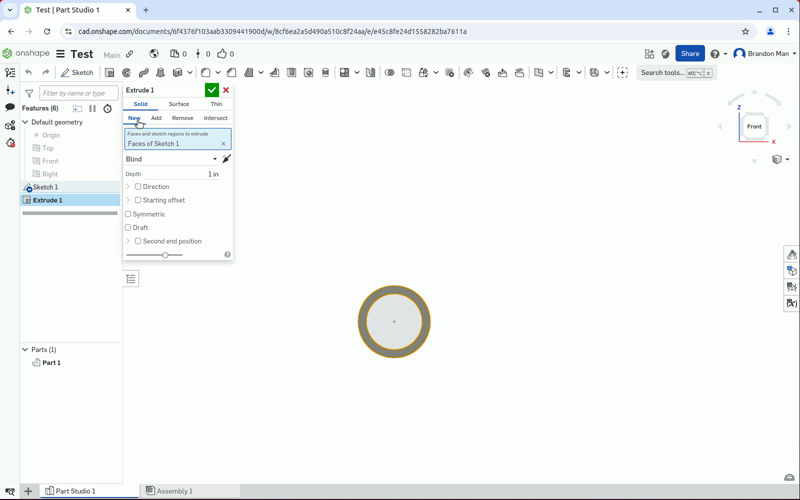
key(tab, 4)
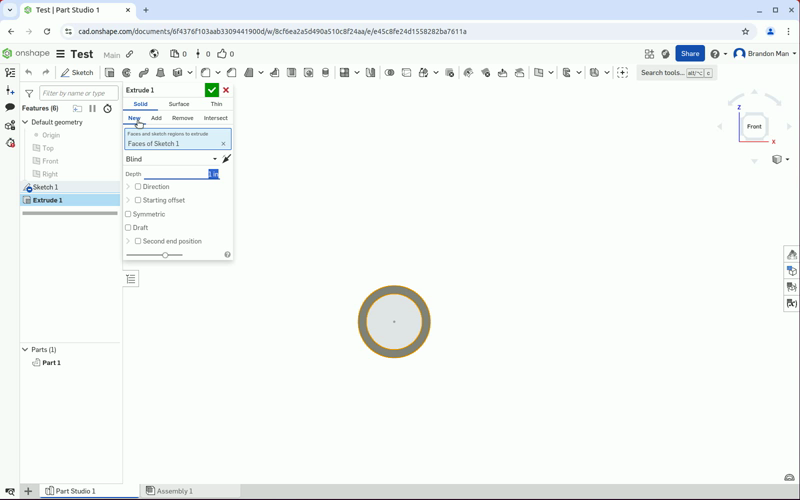
text(3.129)
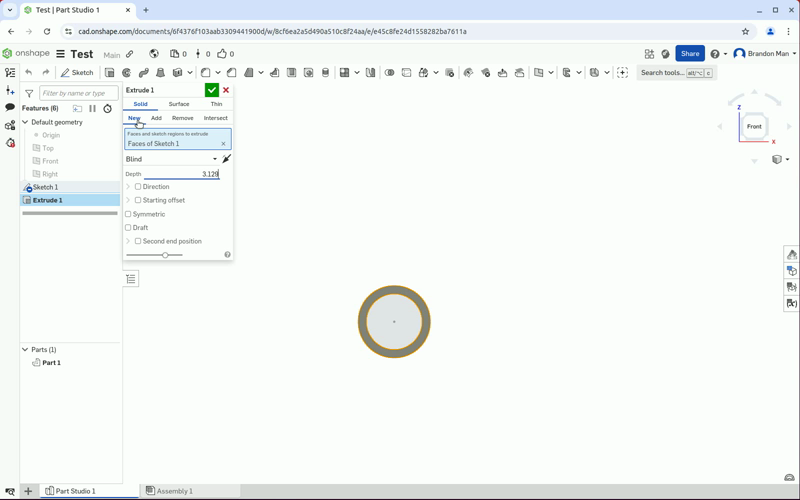
key(enter)
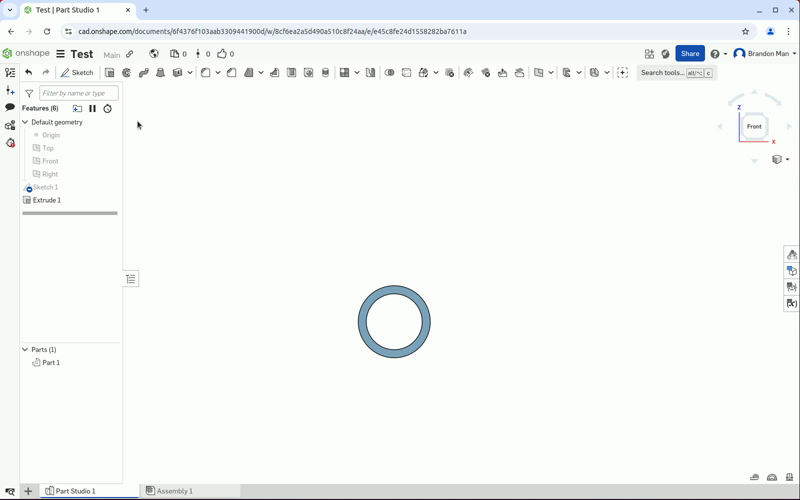
key(shift+h)
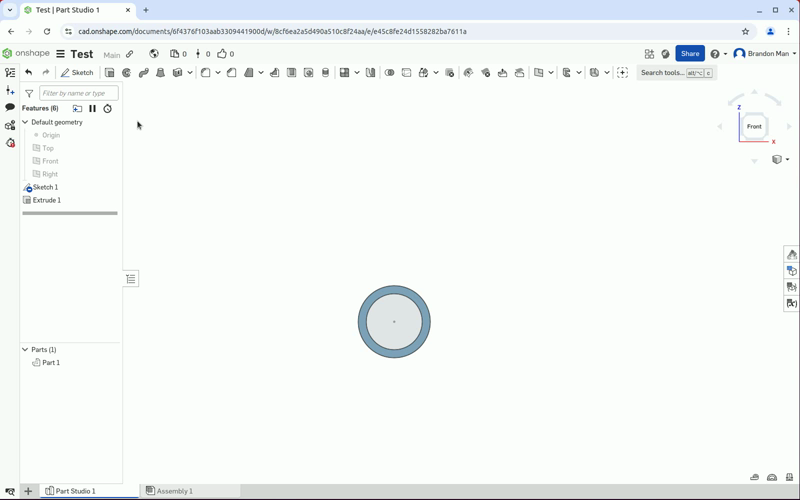
key(shift+h)
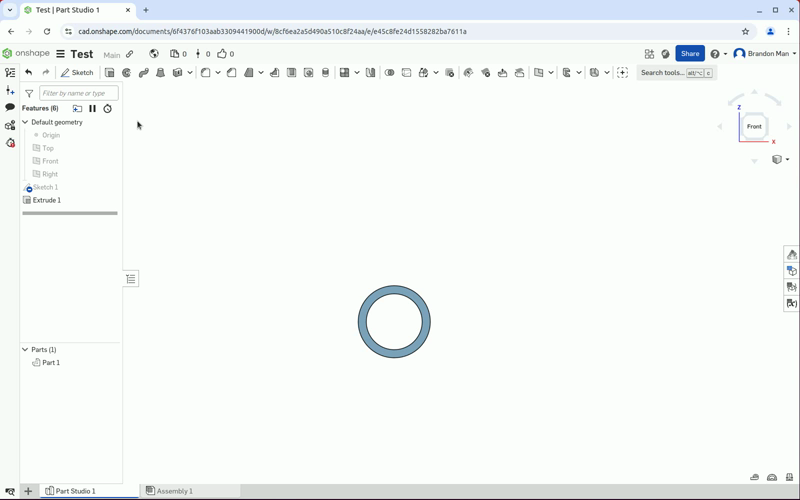
mouse_move(73, 189)
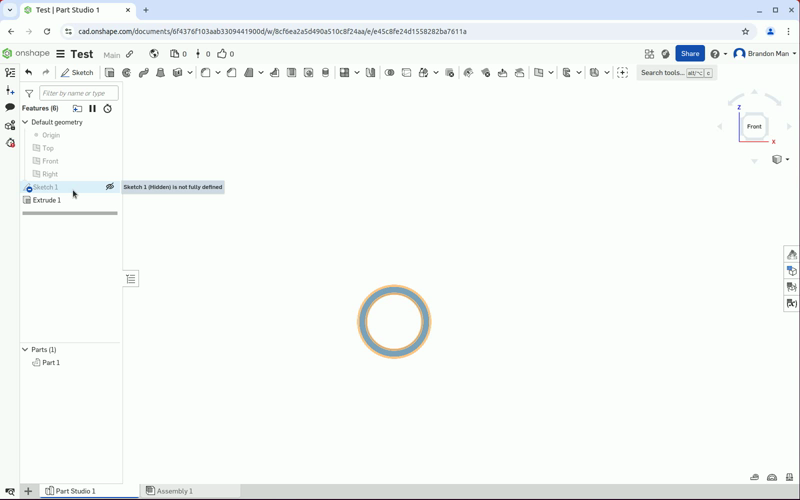
click(73, 189)
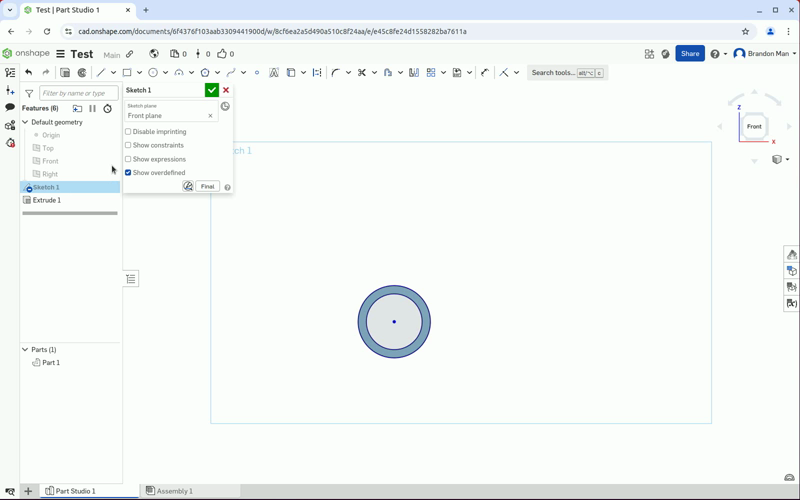
mouse_move(229, 92)
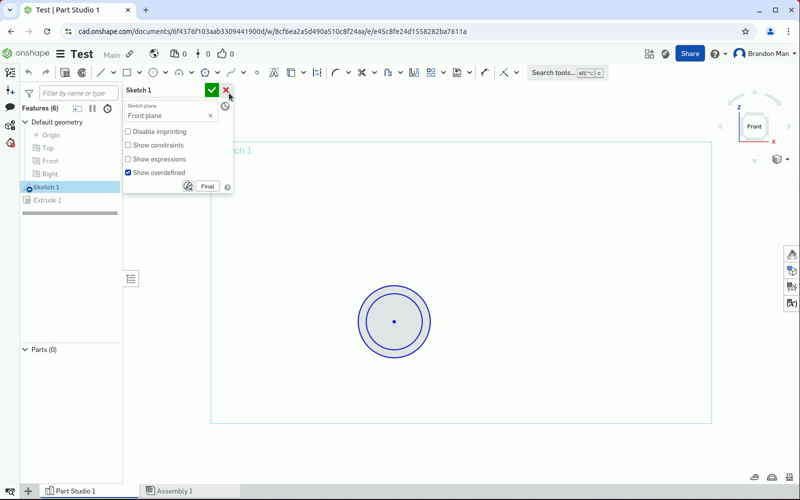
click(229, 92)
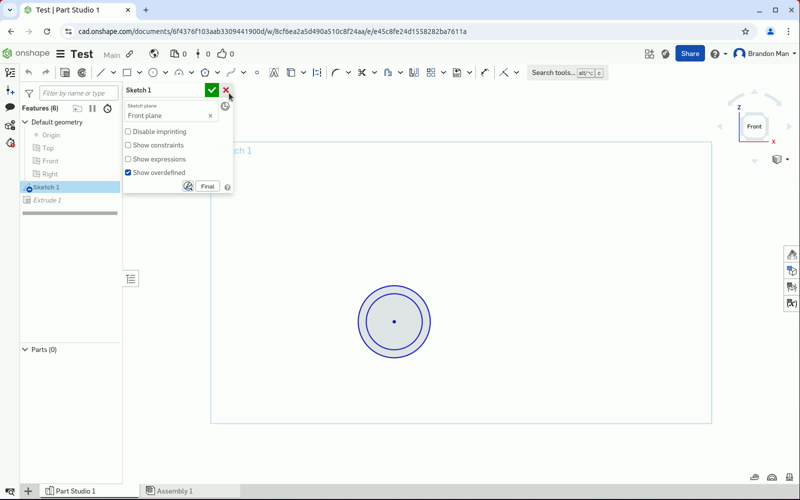
key(shift+s)
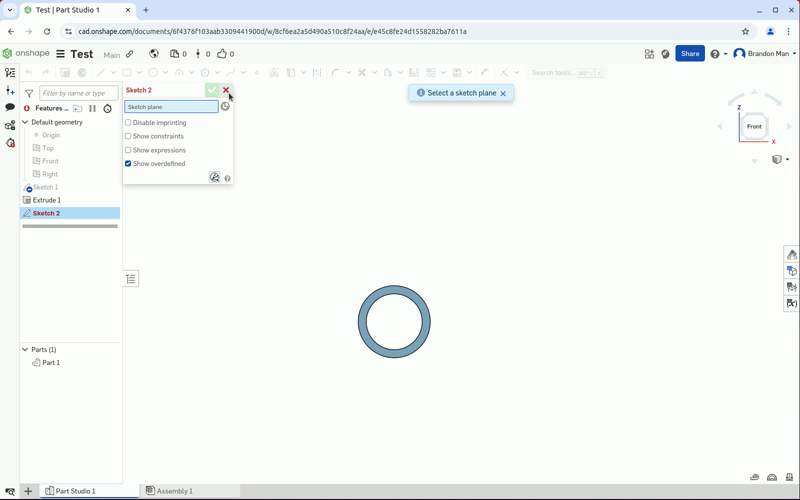
mouse_move(73, 163)
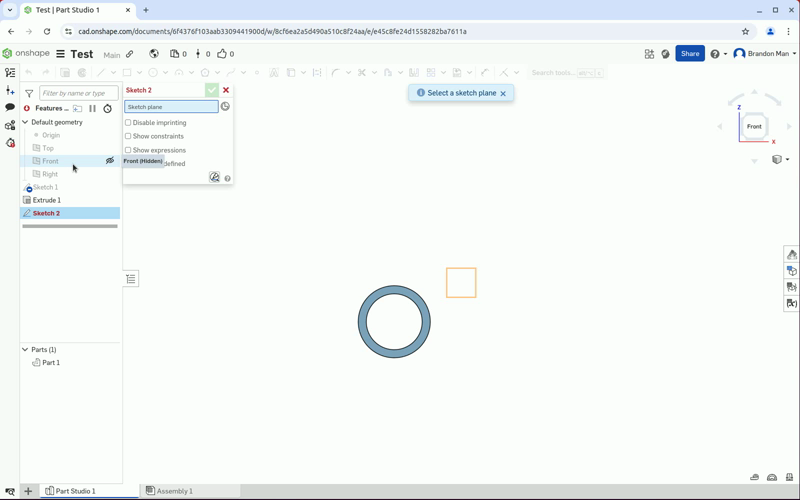
click(73, 163)
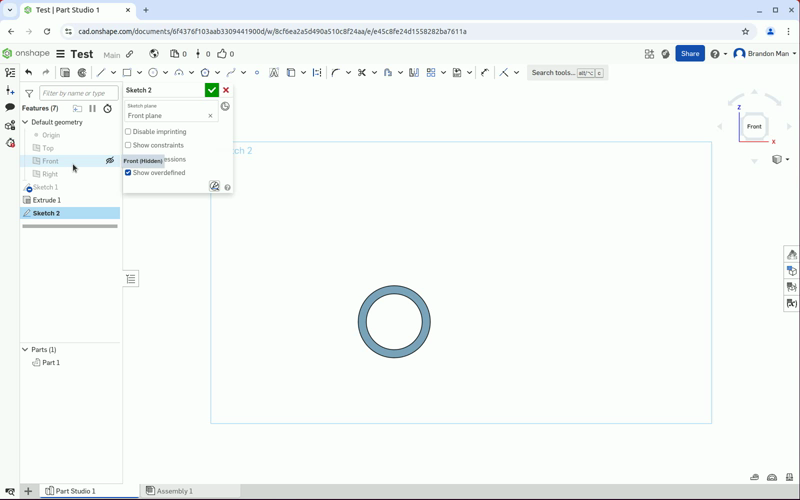
mouse_move(73, 352)
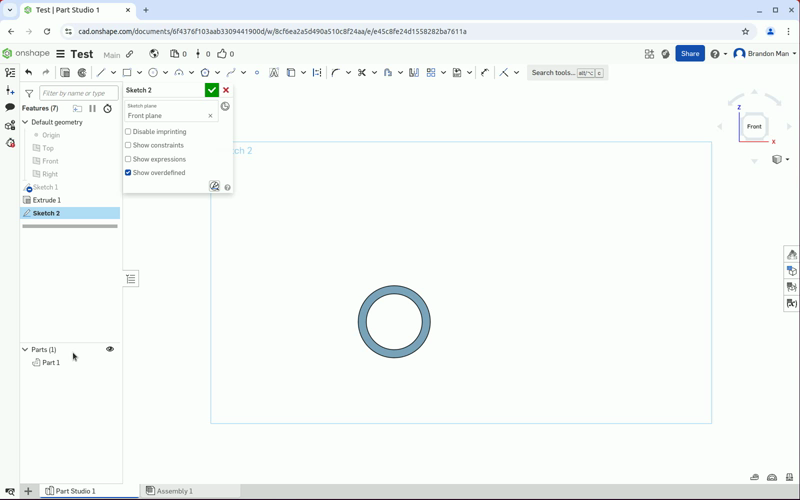
key(y)
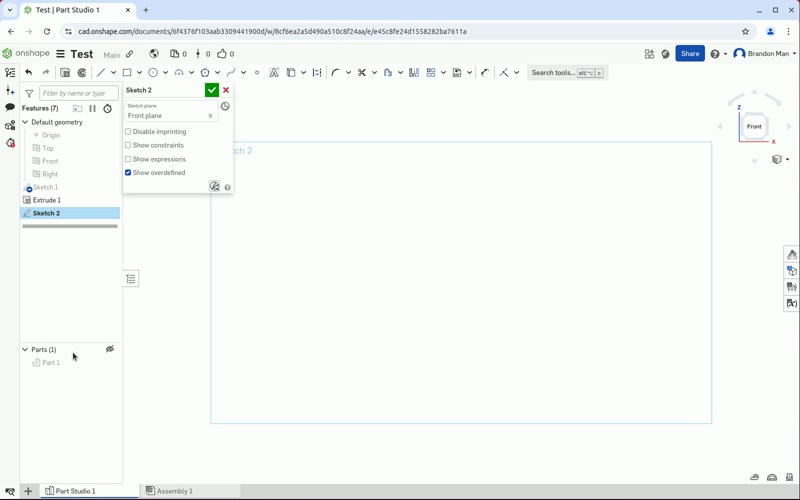
key(c)
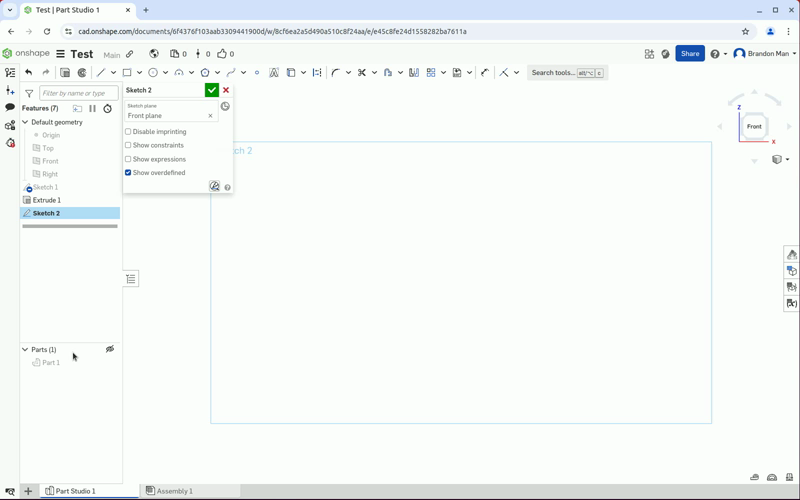
key_down(shift)
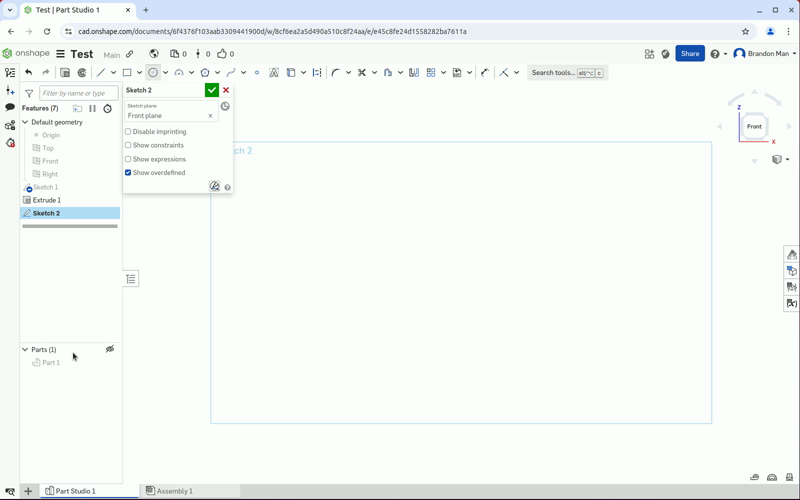
mouse_move(461, 205)
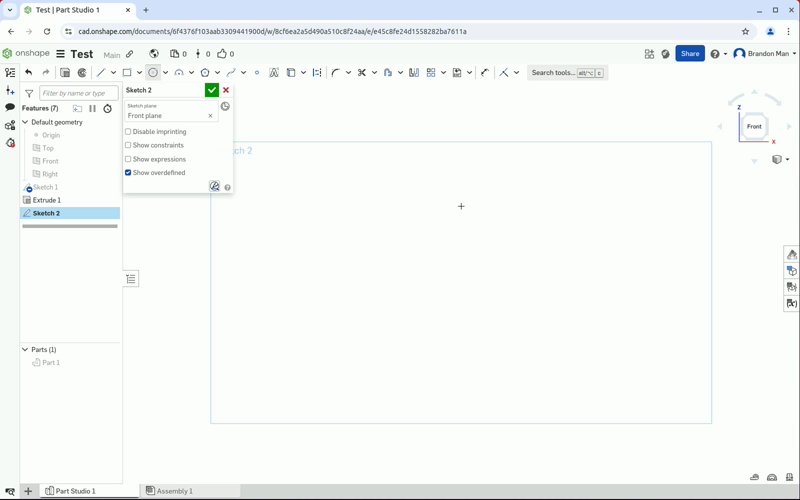
click(461, 205)
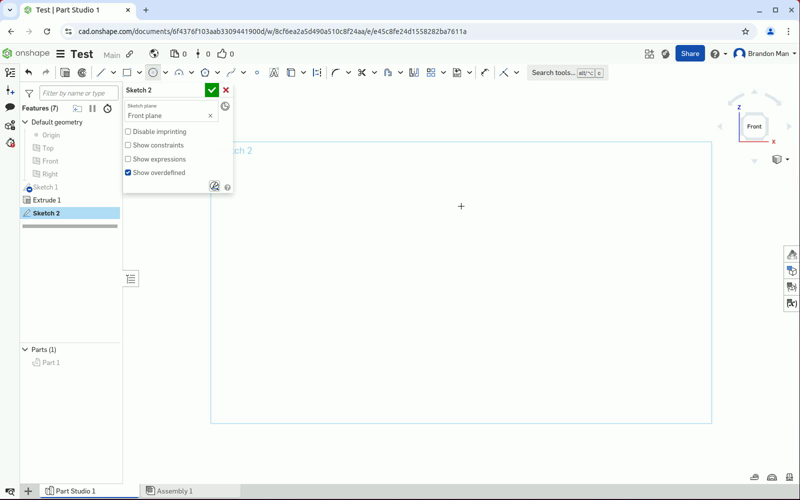
key_up(shift)
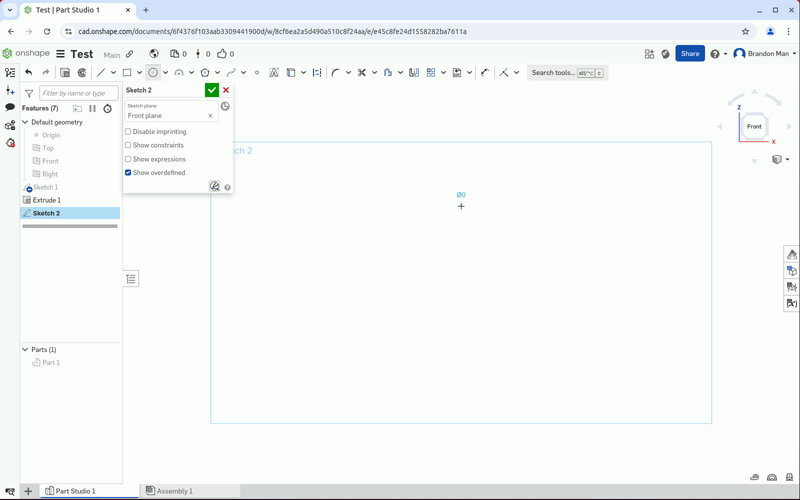
mouse_move(497, 205)
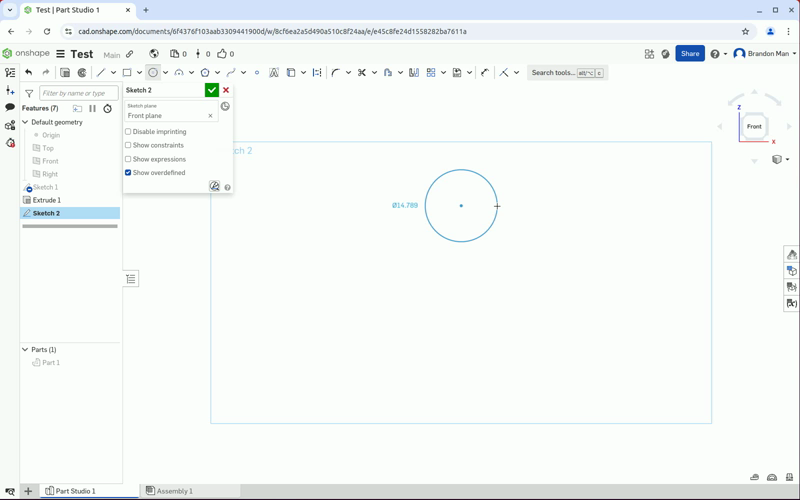
click(497, 205)
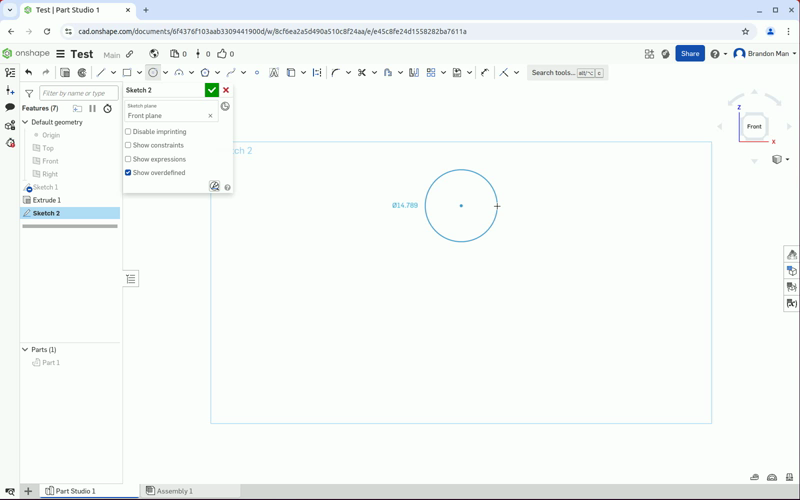
key(esc)
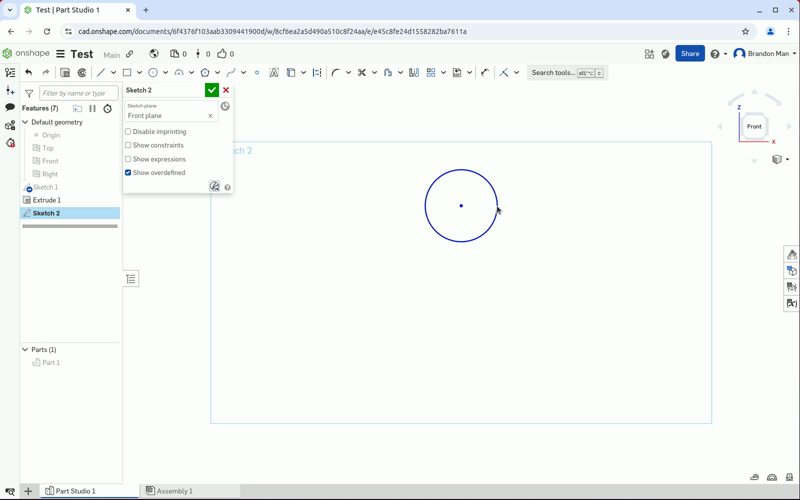
key(c)
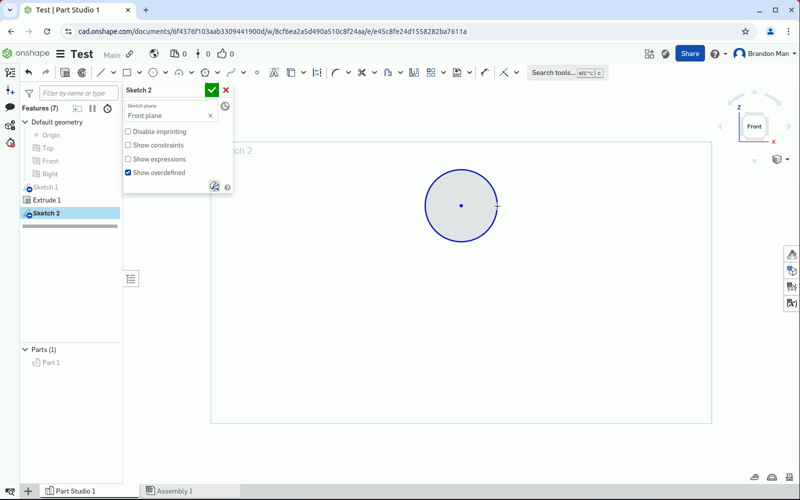
key_down(shift)
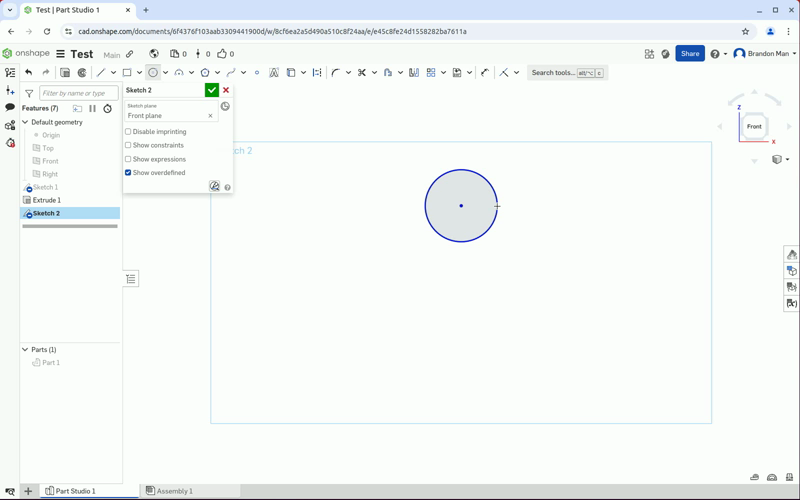
mouse_move(461, 205)
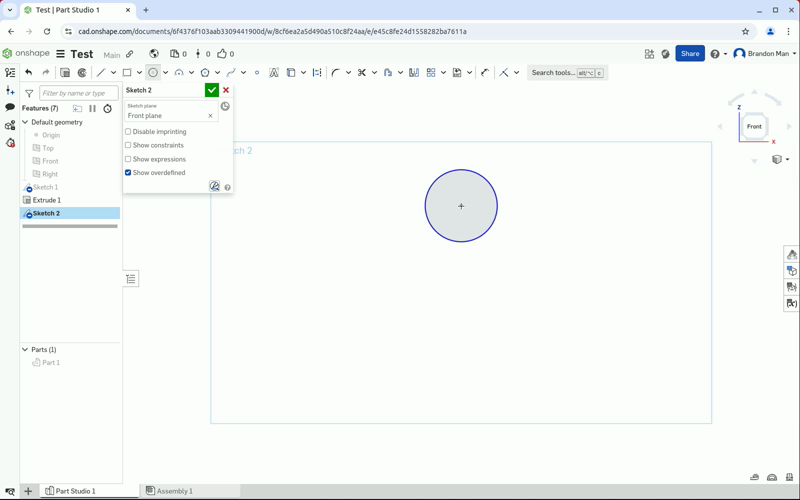
click(461, 205)
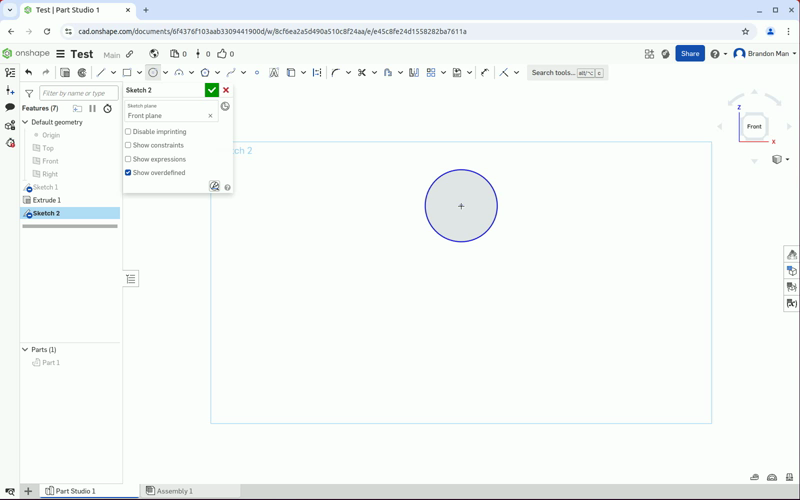
key_up(shift)
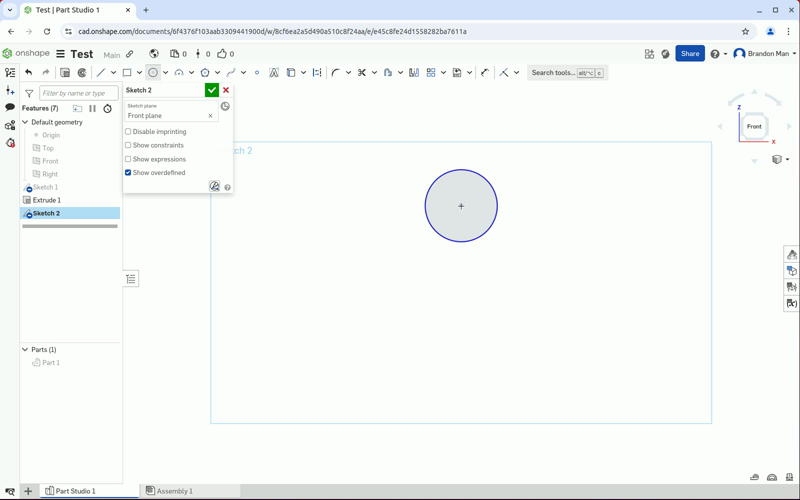
mouse_move(489, 205)
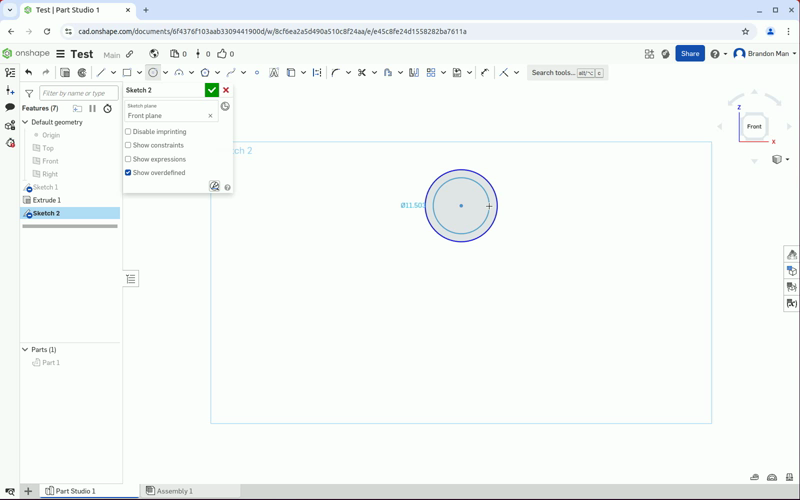
click(489, 205)
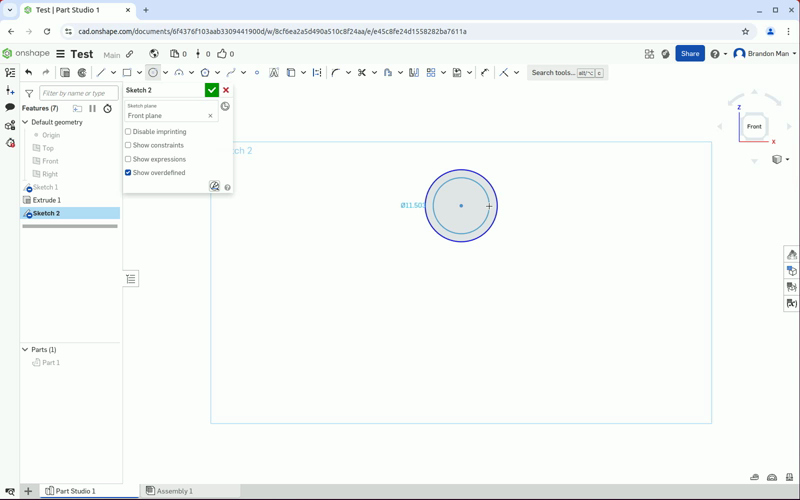
key(esc)
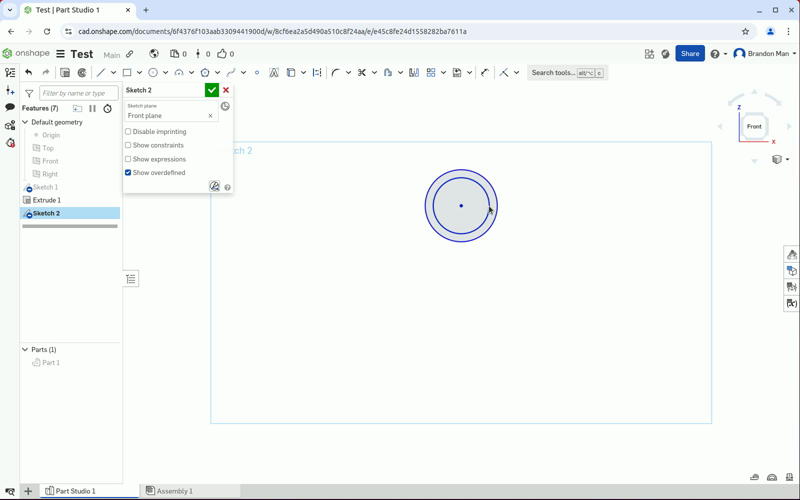
mouse_move(450, 234)
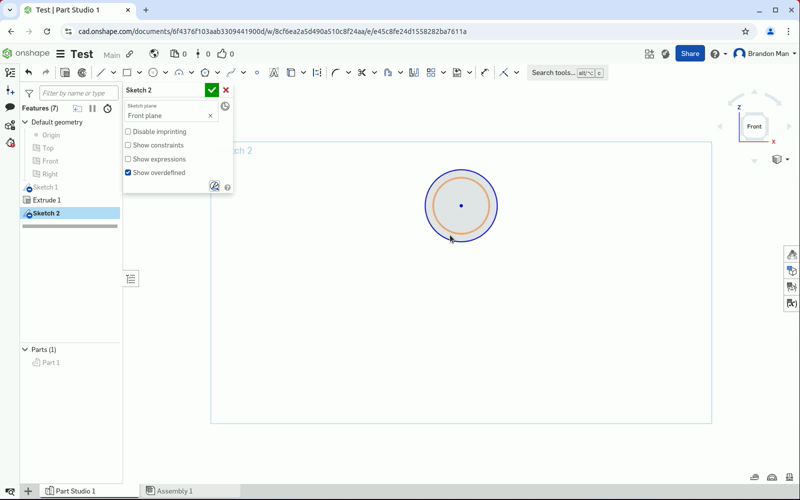
scroll(6)
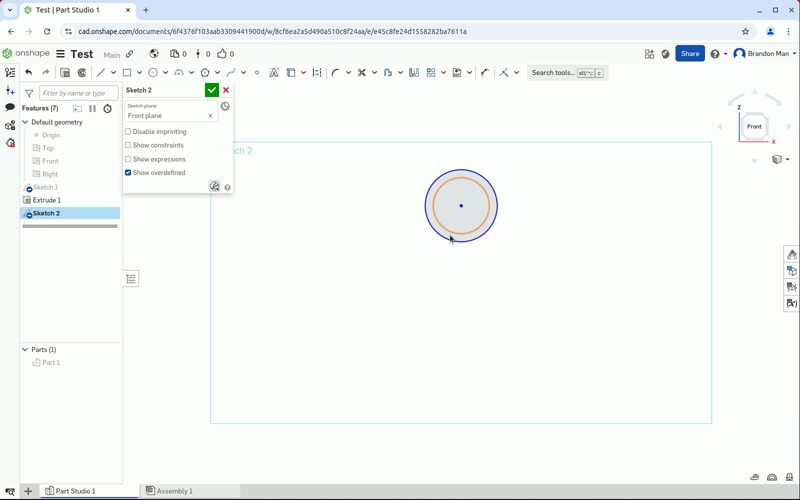
scroll(6)
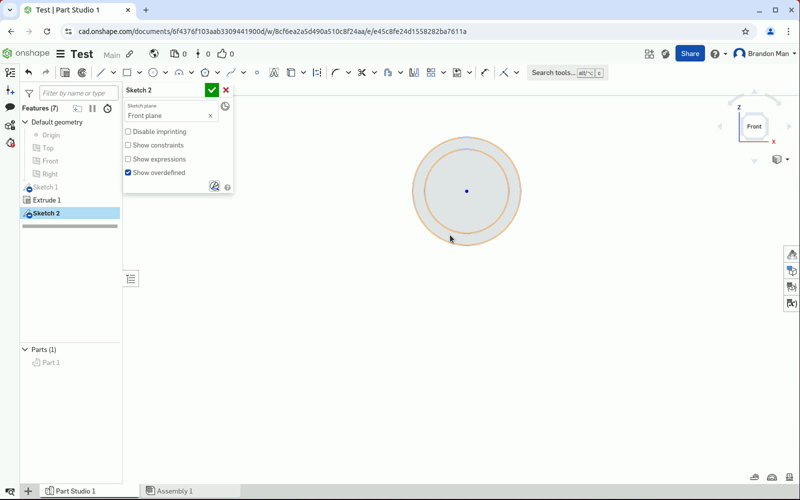
scroll(6)
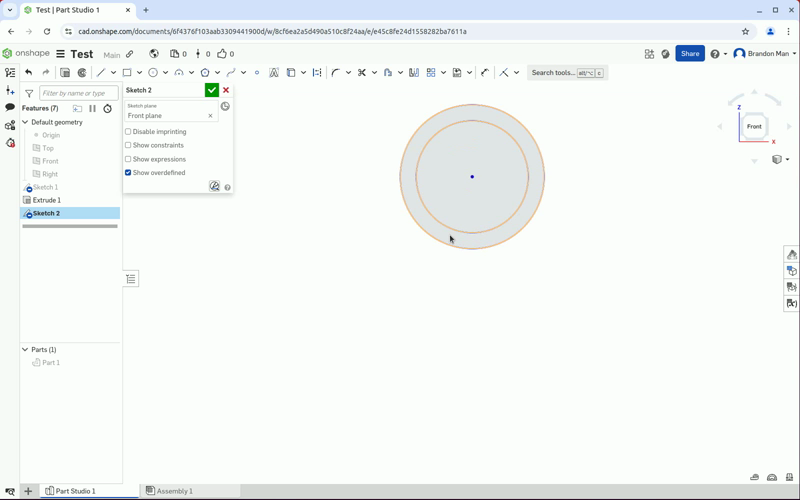
scroll(6)
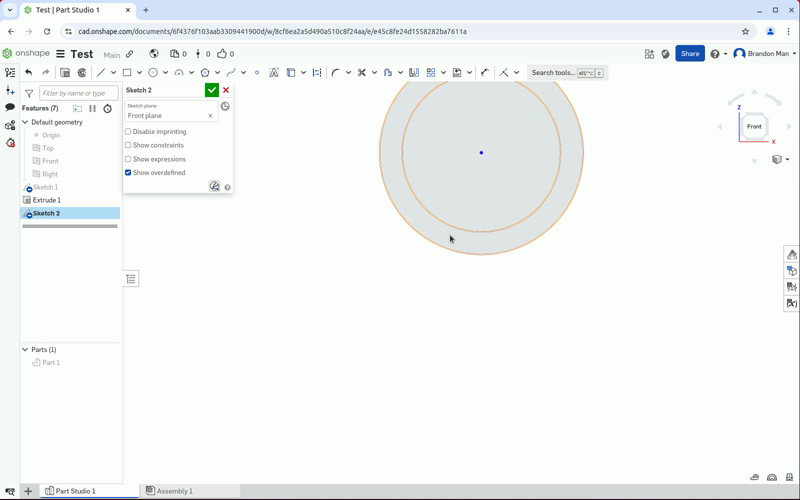
scroll(6)
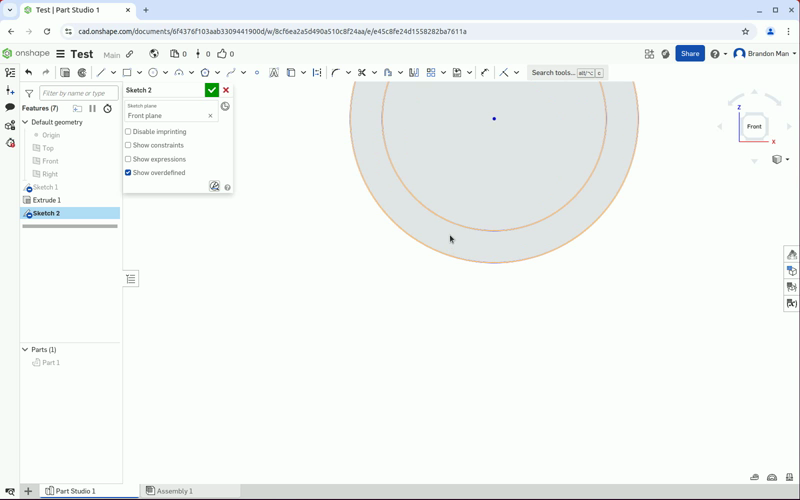
scroll(6)
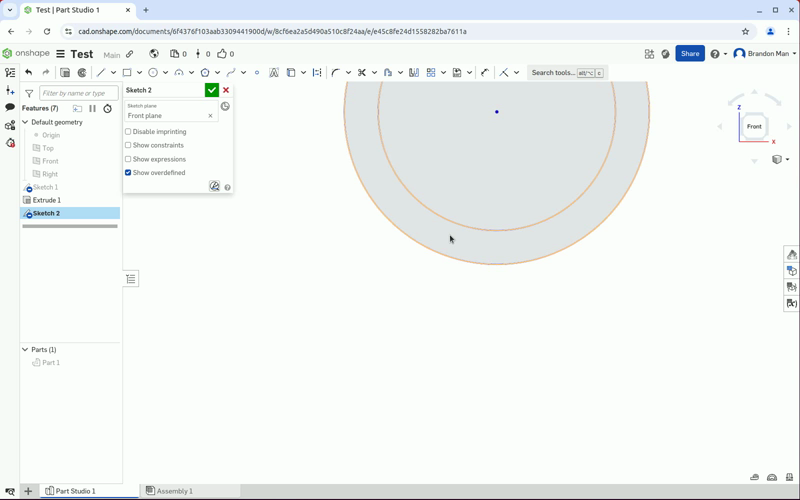
scroll(6)
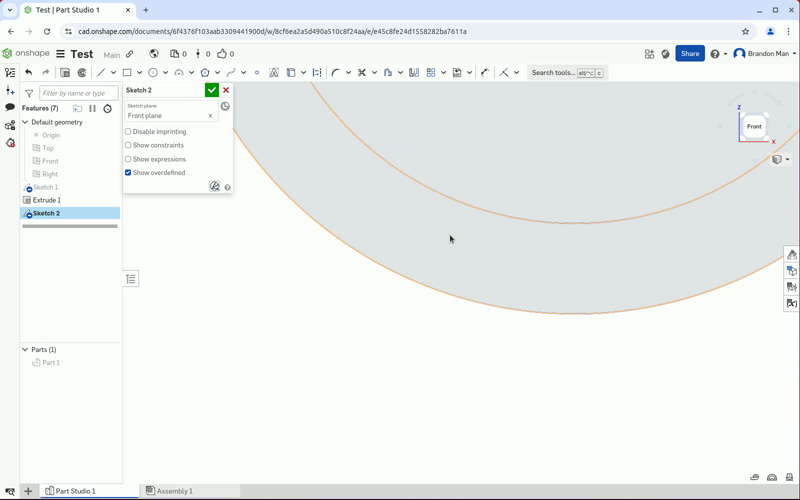
click(450, 234)
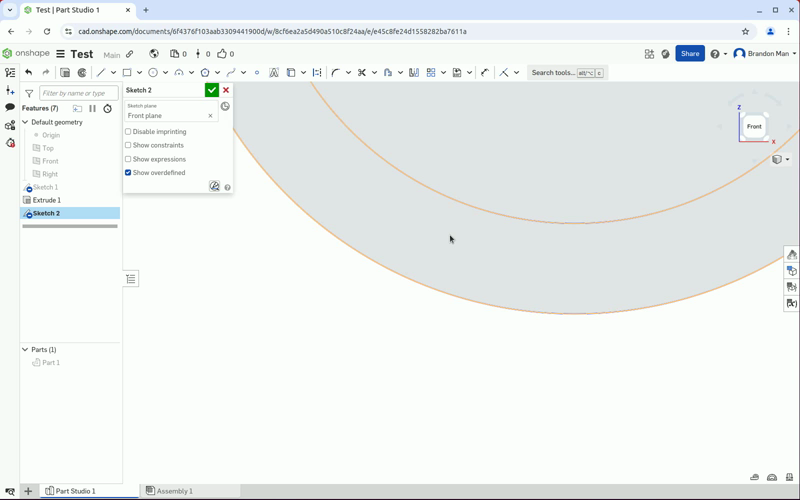
scroll(-6)
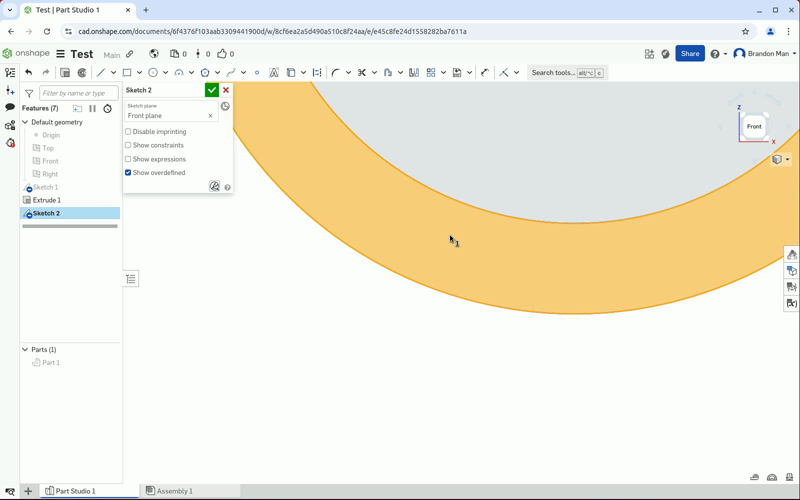
scroll(-6)
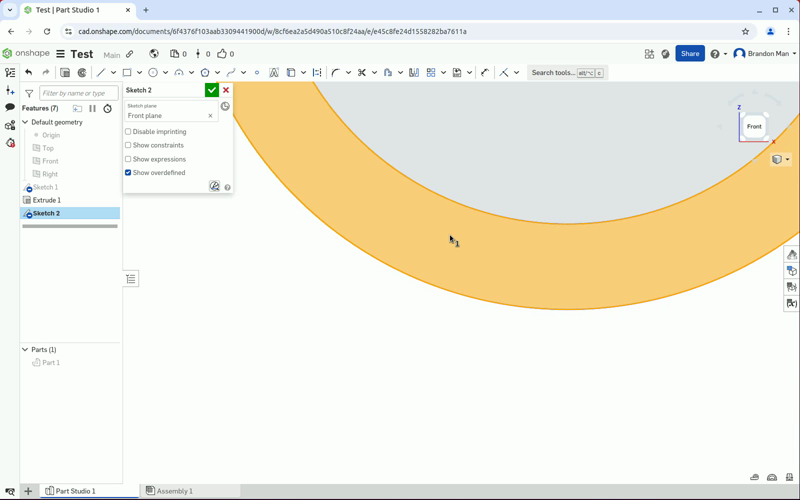
scroll(-6)
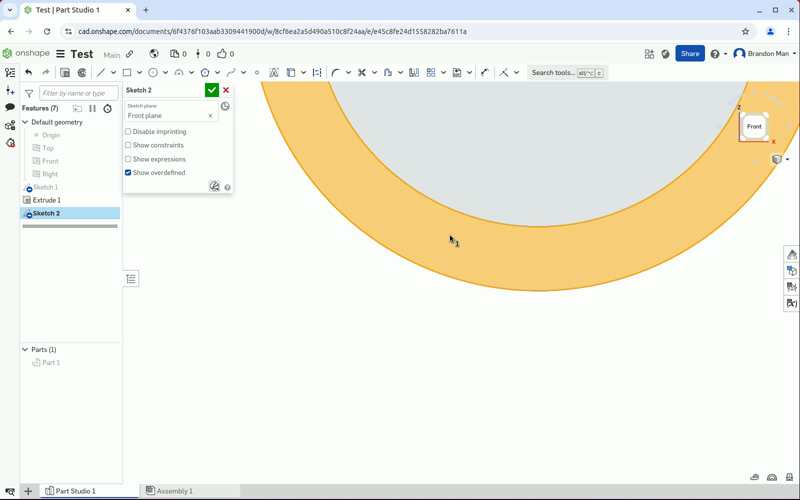
scroll(-6)
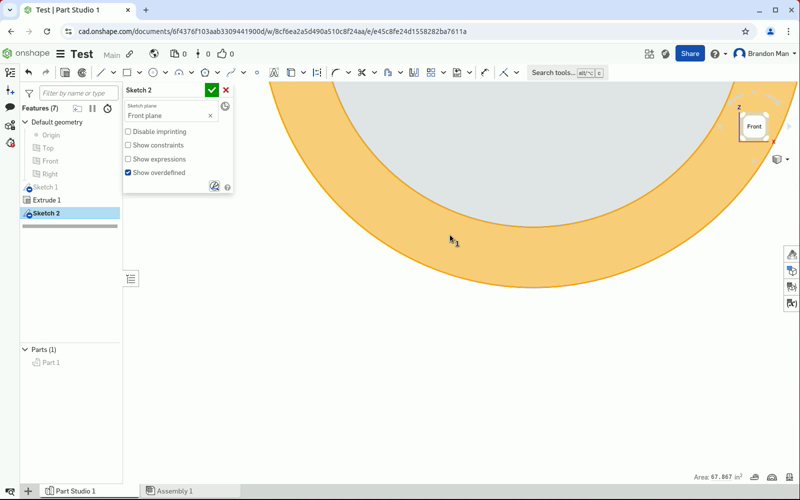
scroll(-6)
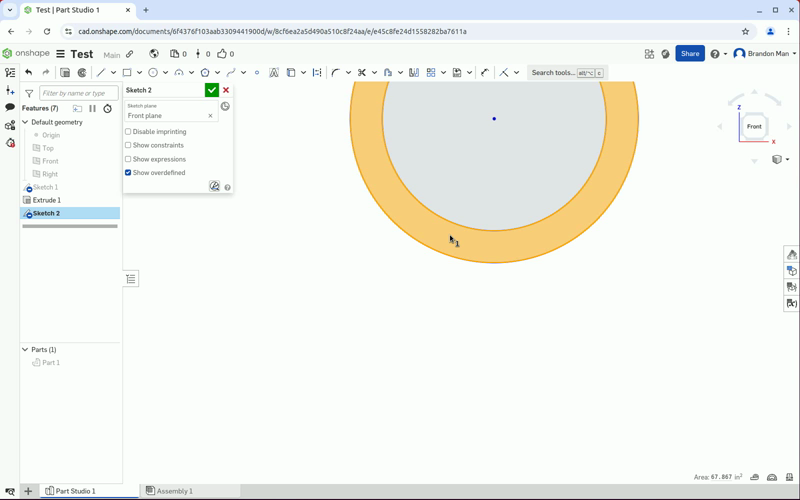
scroll(-6)
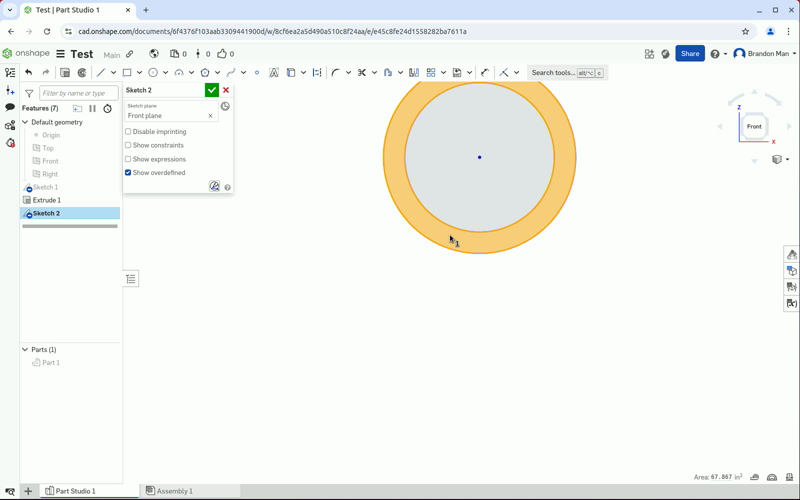
scroll(-6)
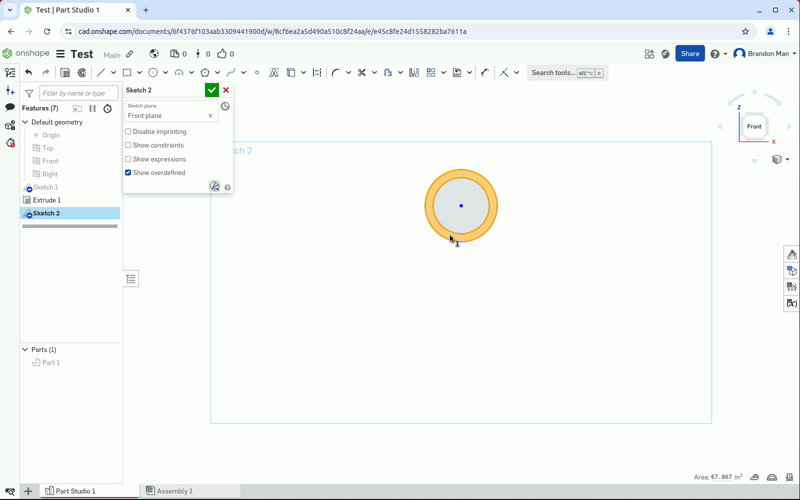
mouse_move(73, 352)
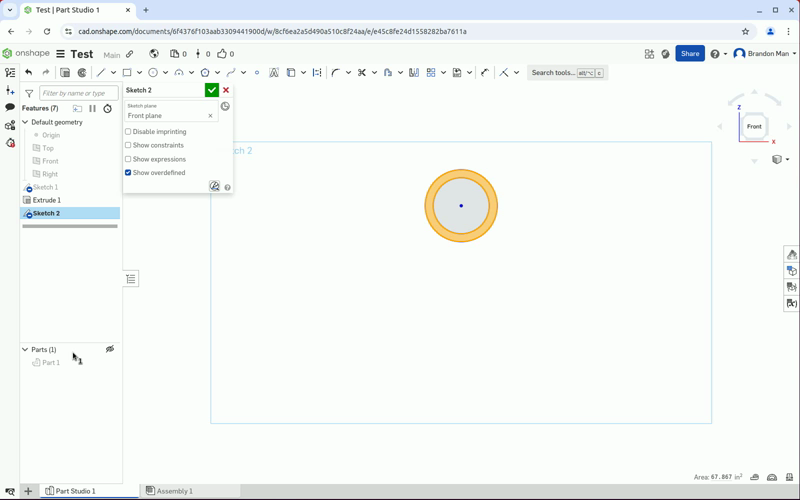
key(shift+y)
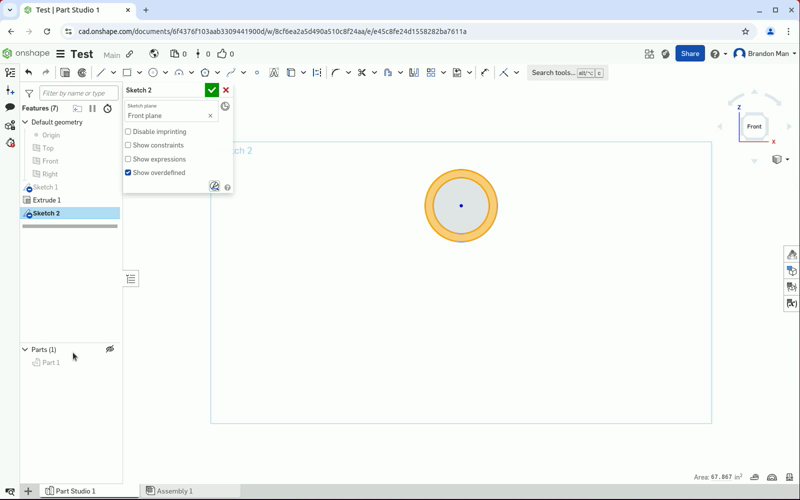
key(shift+e)
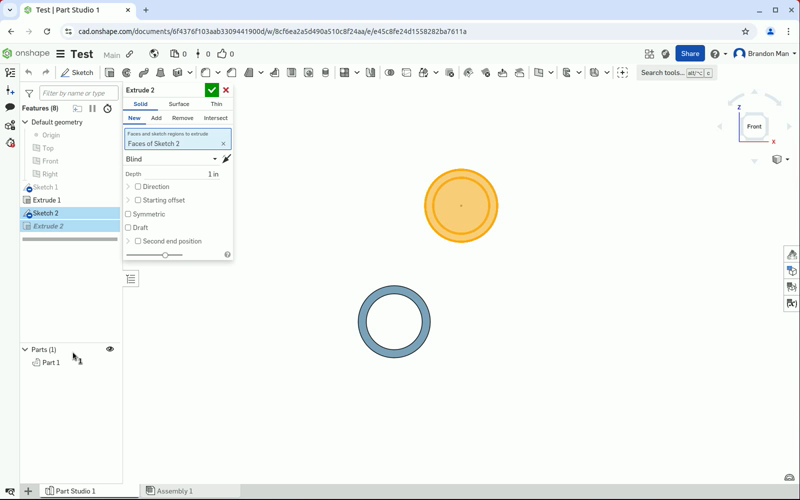
mouse_move(143, 106)
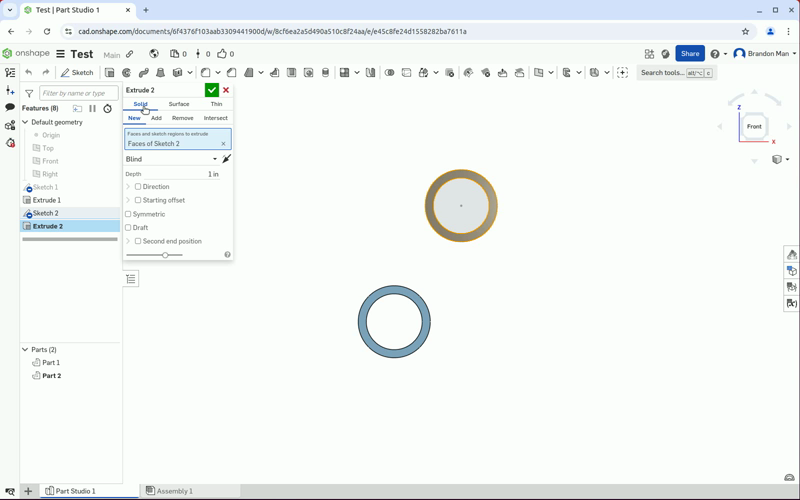
click(143, 106)
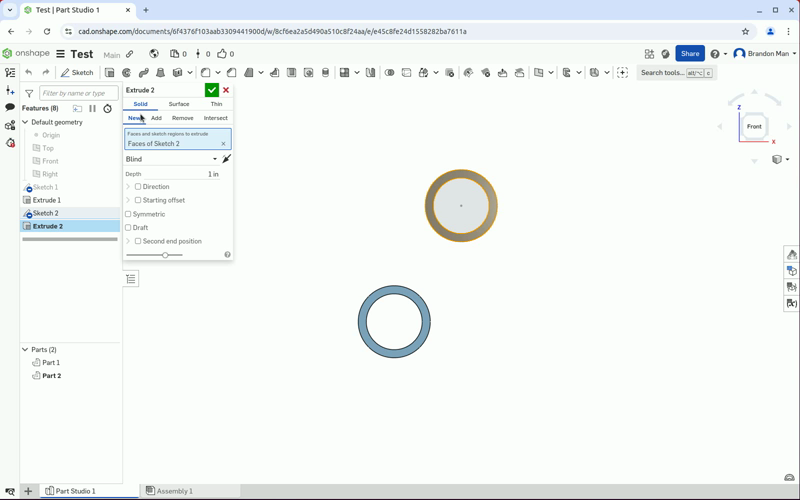
mouse_move(137, 120)
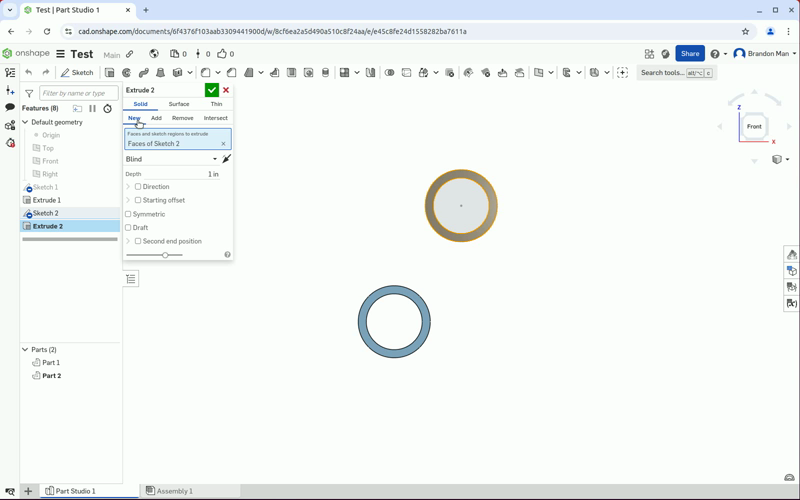
click(137, 120)
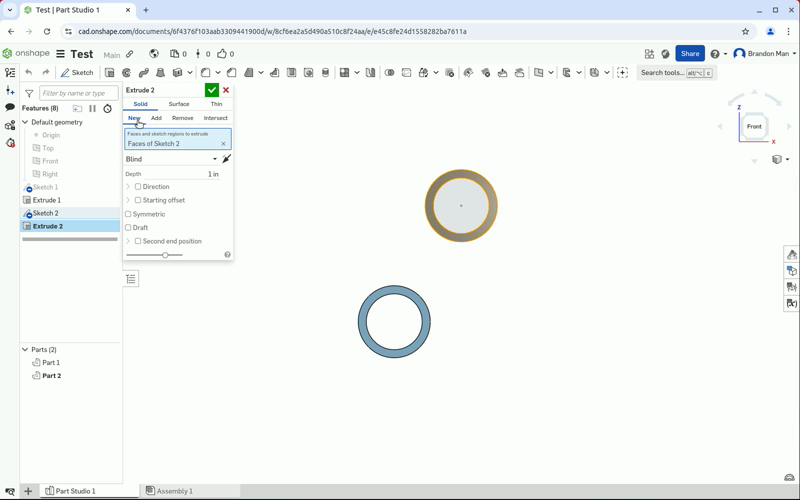
key(tab, 4)
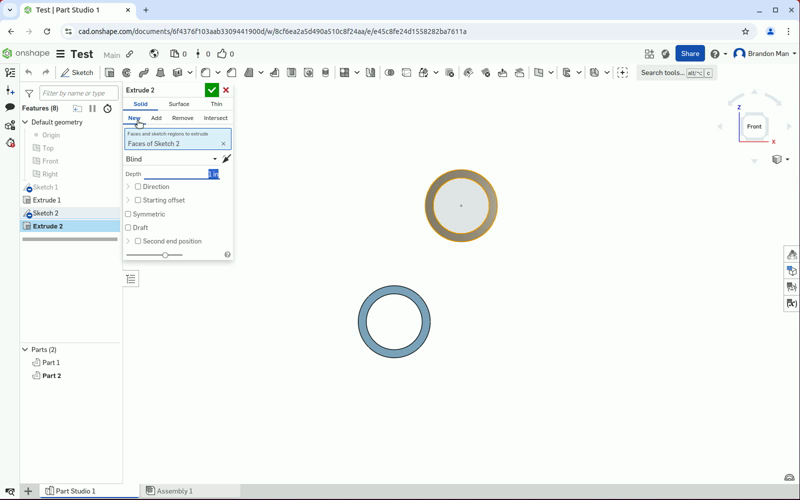
text(3.129)
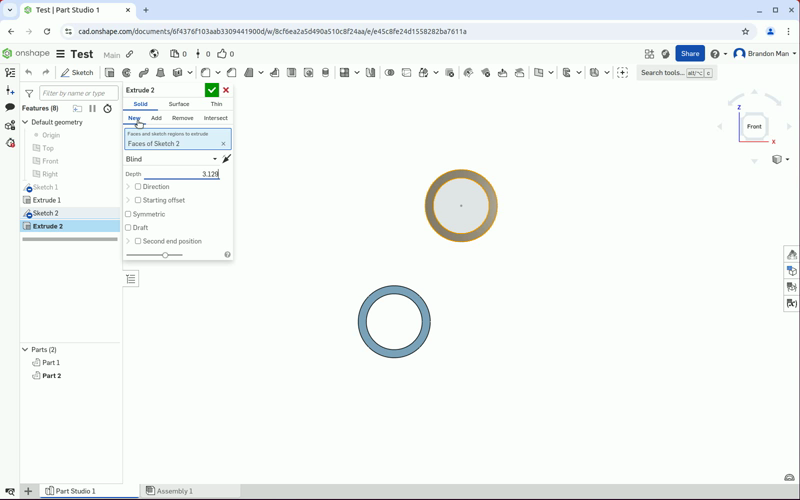
key(enter)
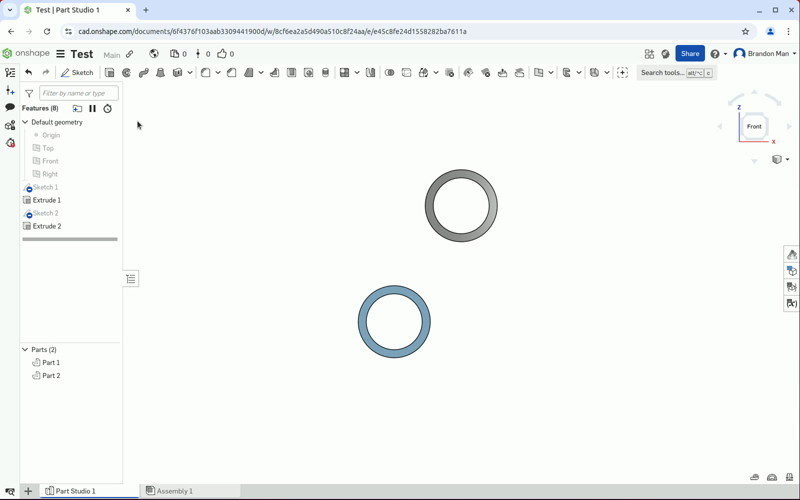
key(shift+h)
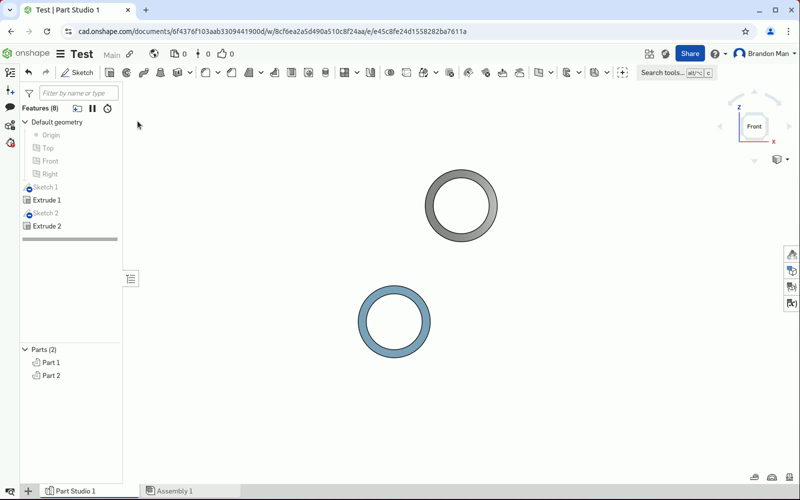
key(shift+h)
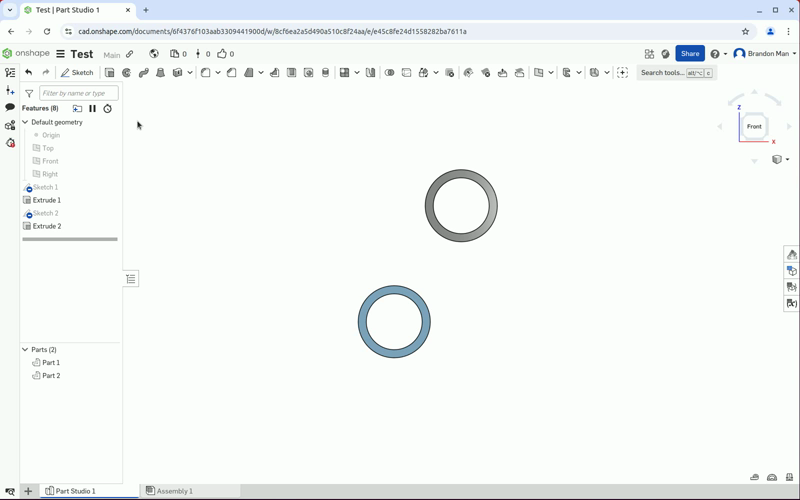
mouse_move(73, 189)
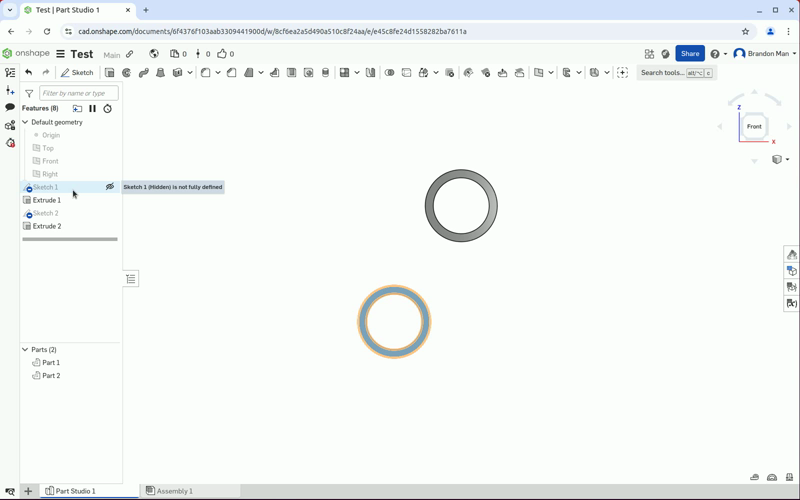
click(73, 189)
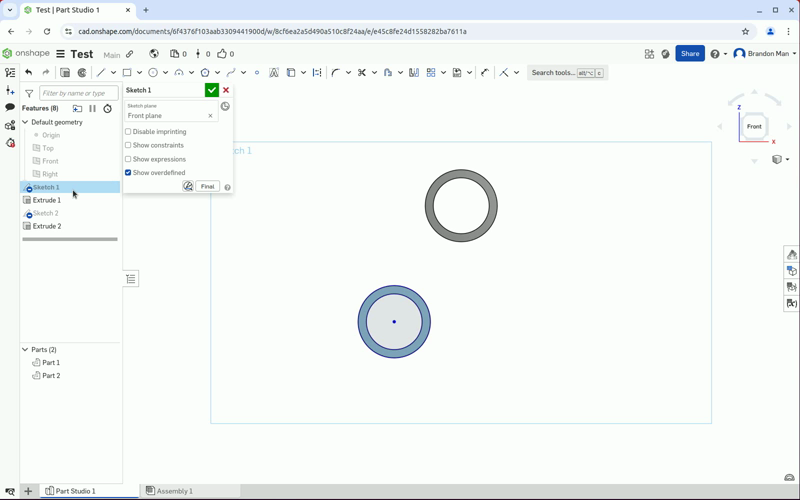
mouse_move(229, 92)
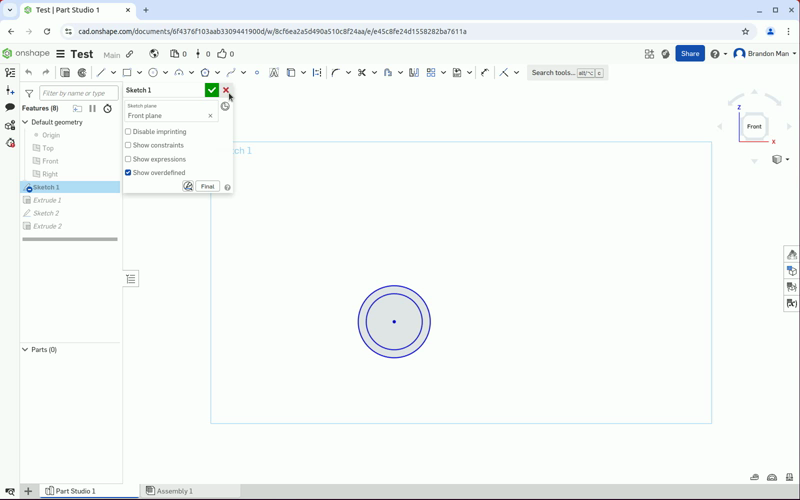
click(229, 92)
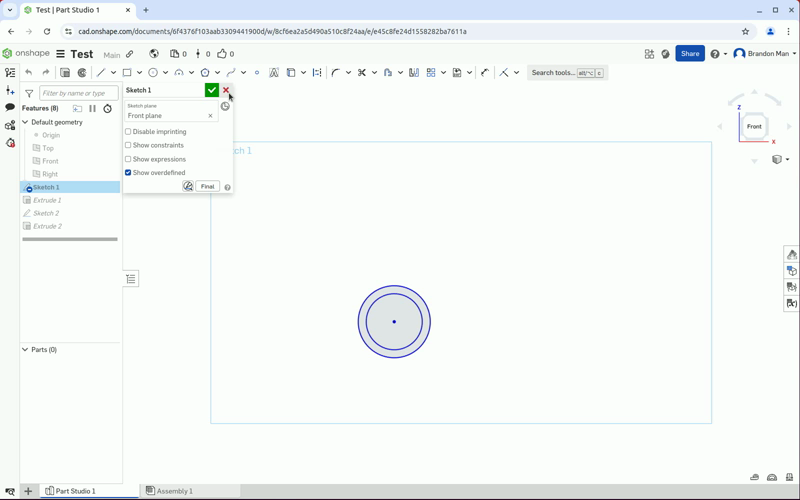
key(shift+s)
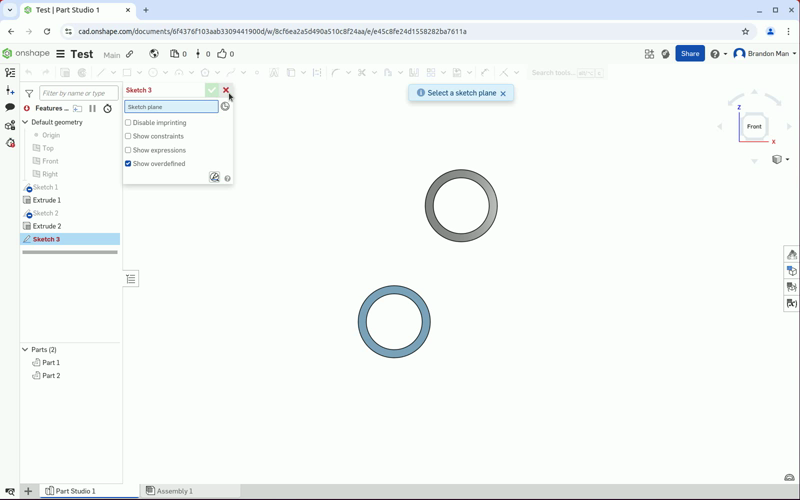
mouse_move(73, 163)
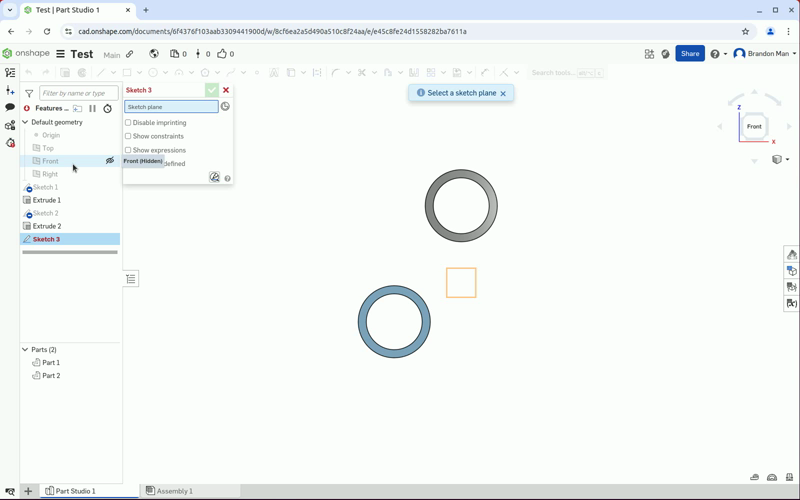
click(73, 163)
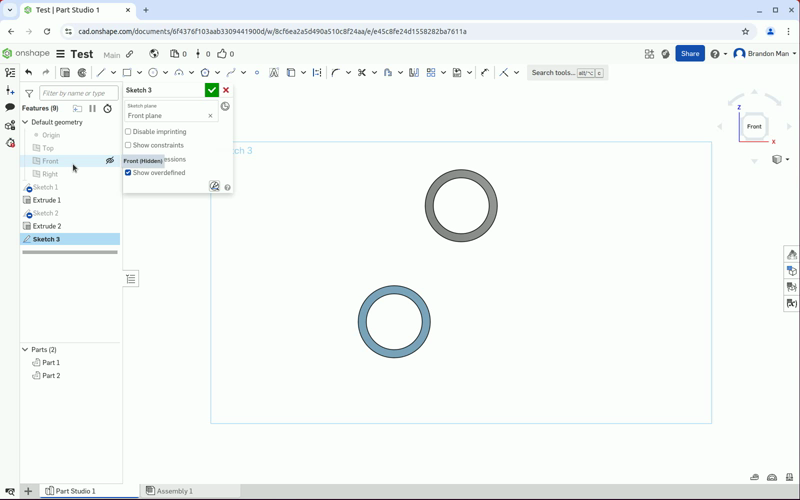
mouse_move(73, 352)
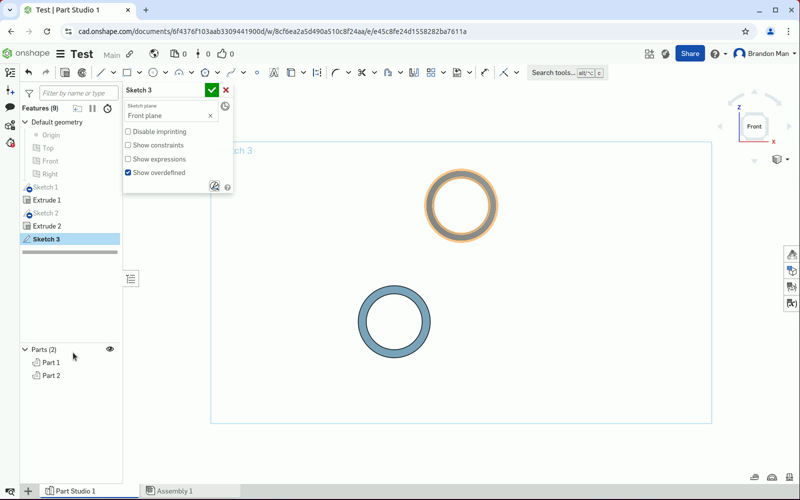
key(y)
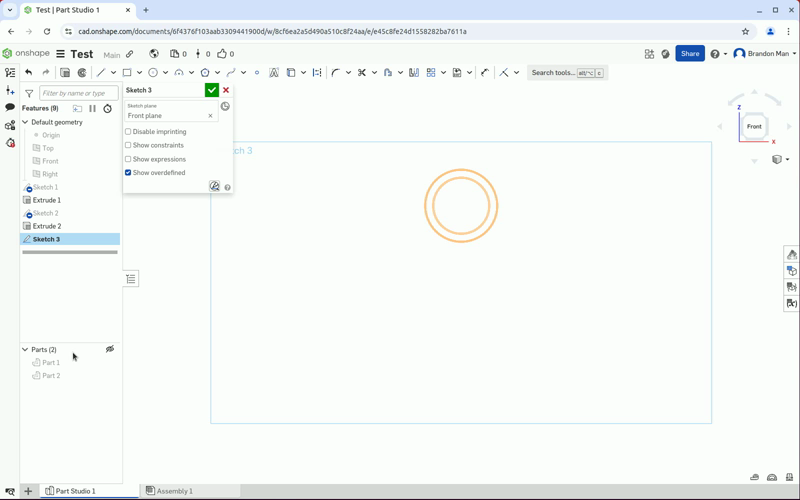
key(c)
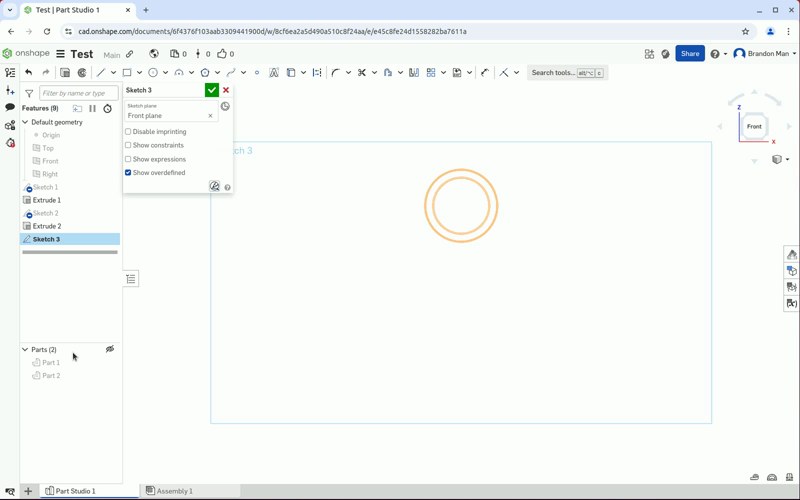
key_down(shift)
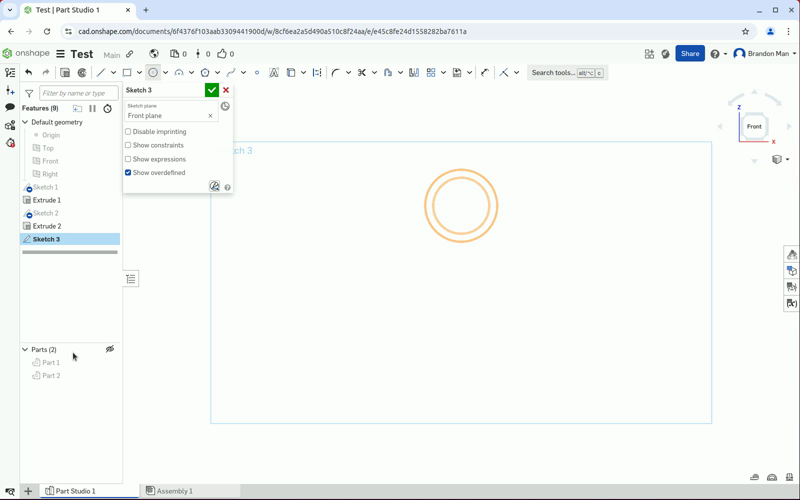
mouse_move(461, 282)
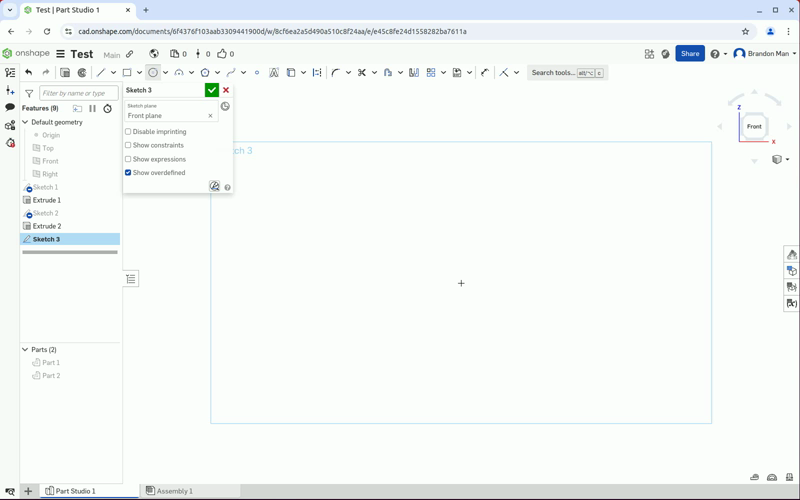
click(461, 282)
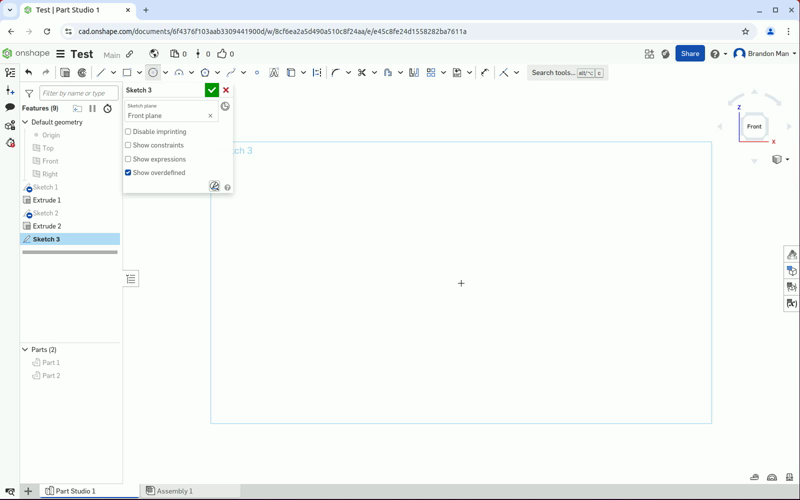
key_up(shift)
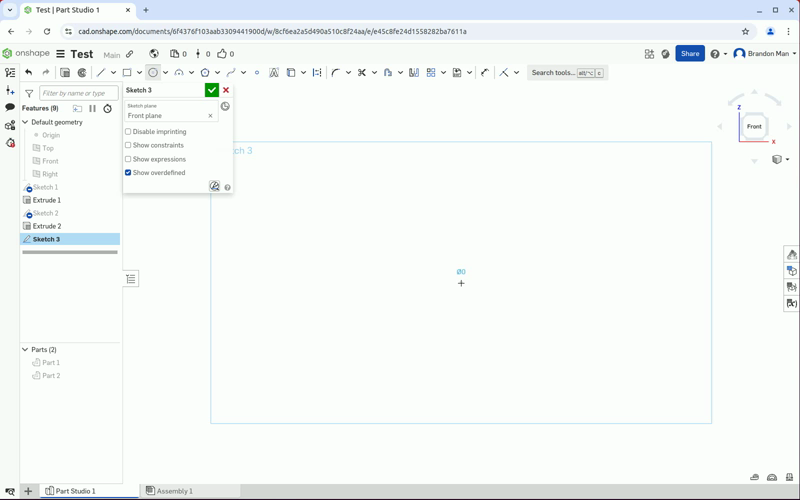
mouse_move(497, 282)
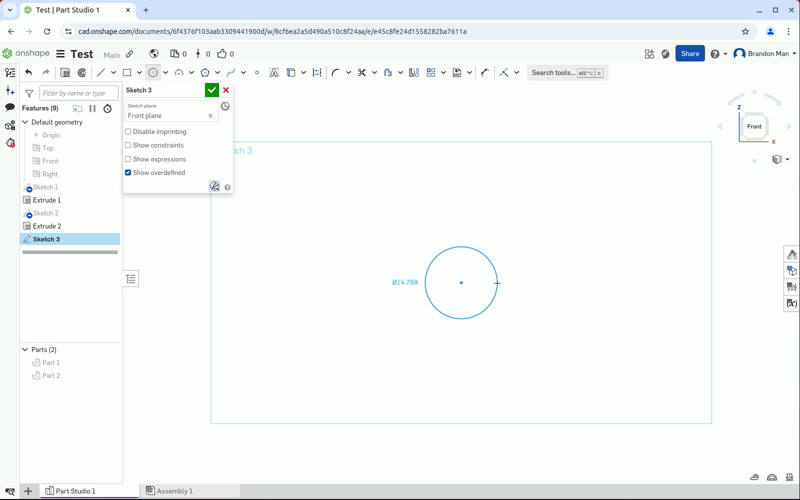
click(497, 282)
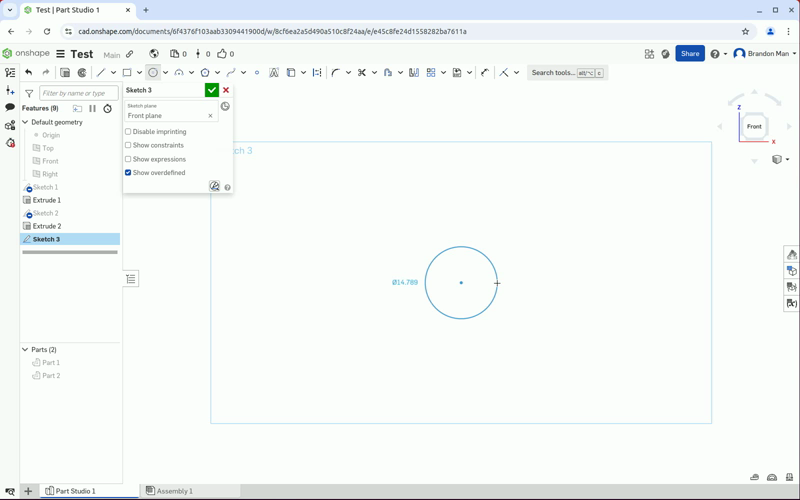
key(esc)
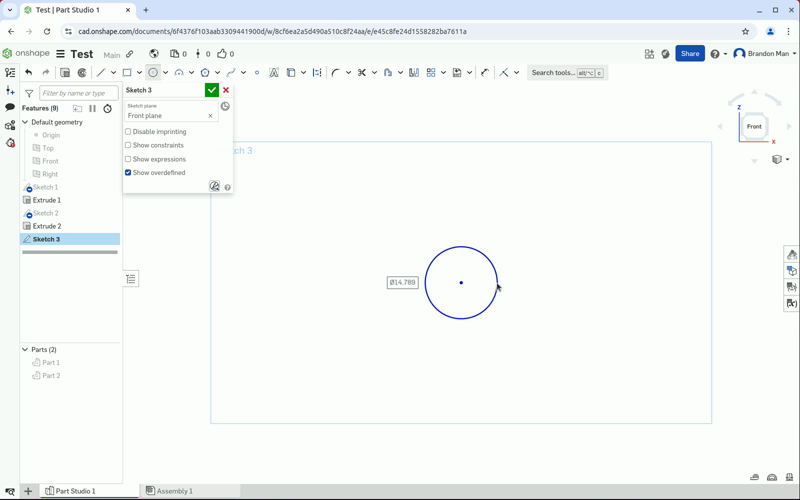
key(c)
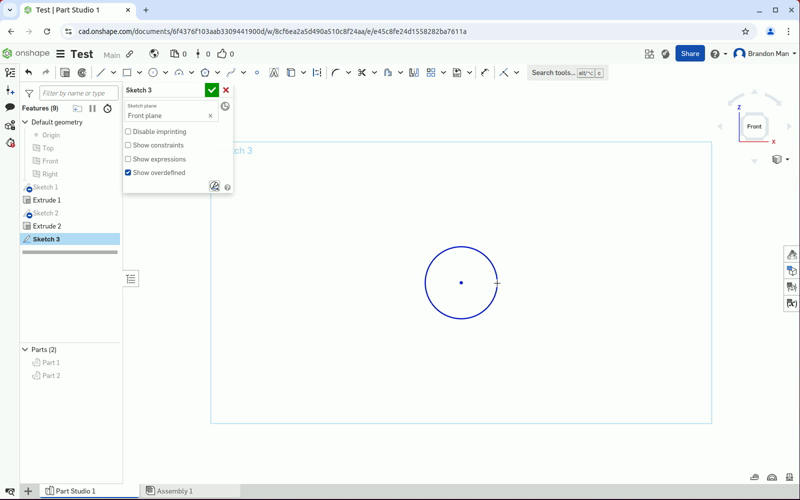
key_down(shift)
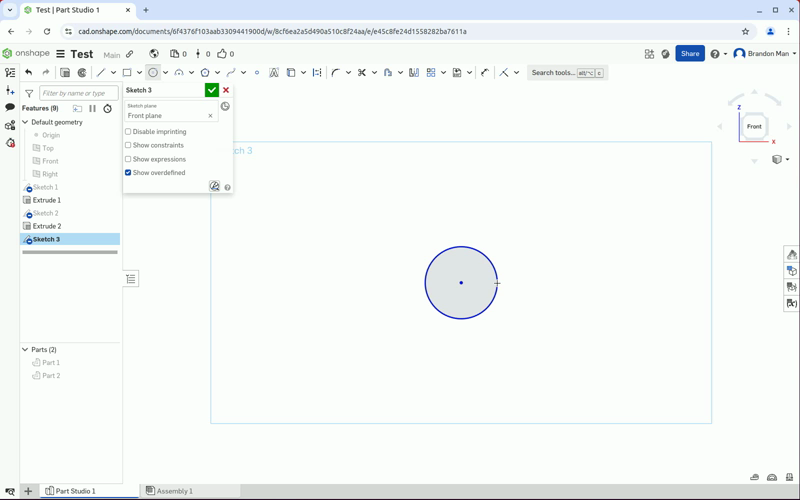
mouse_move(461, 282)
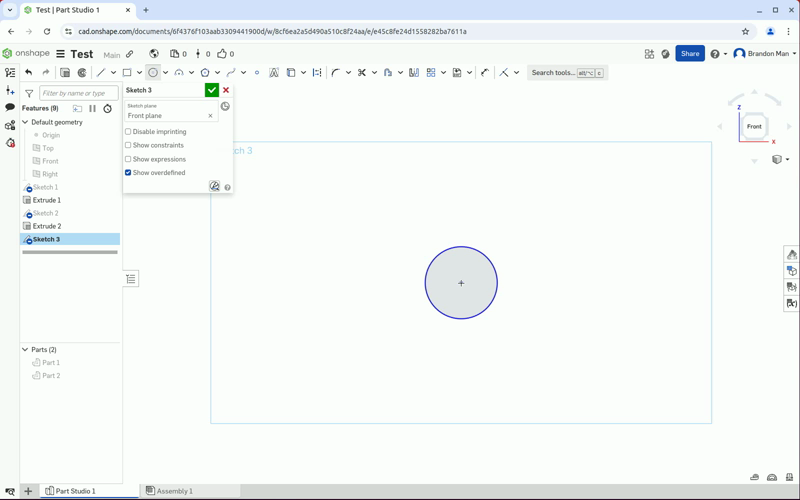
click(461, 282)
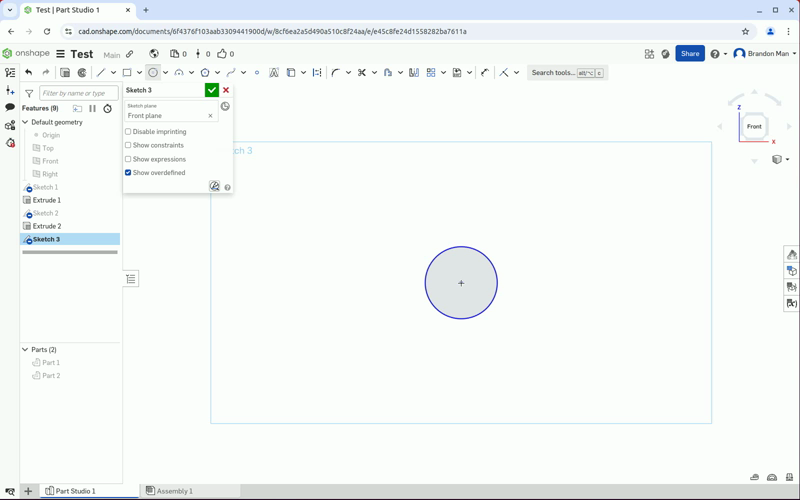
key_up(shift)
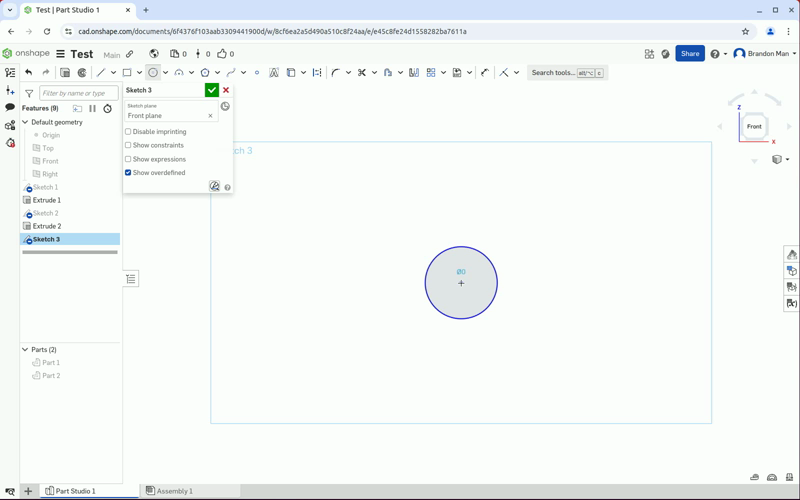
mouse_move(489, 282)
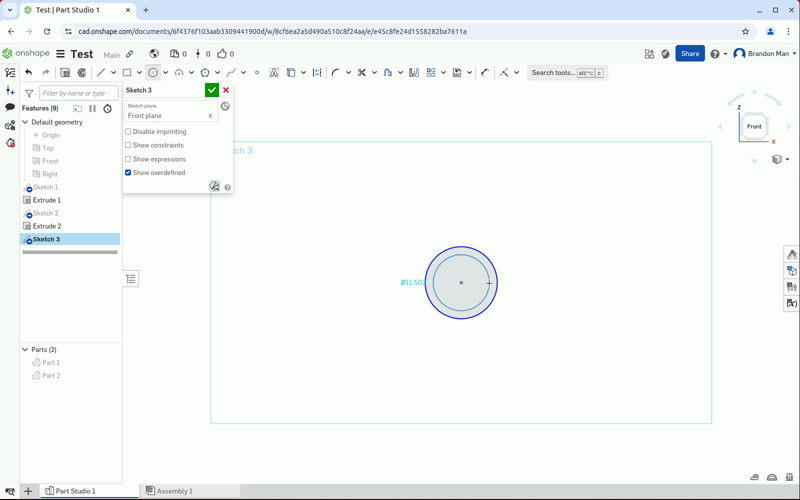
click(489, 282)
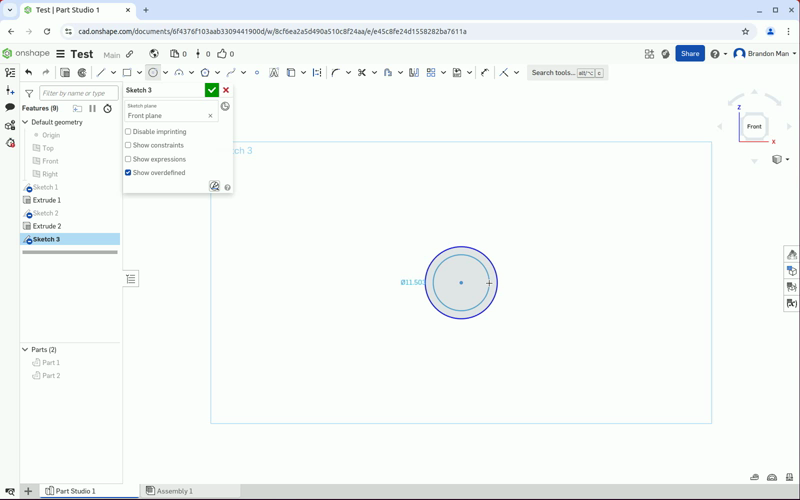
key(esc)
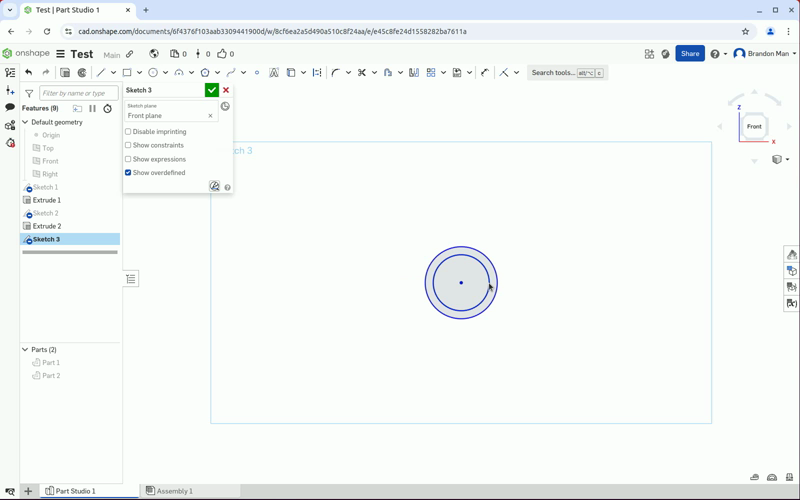
mouse_move(493, 271)
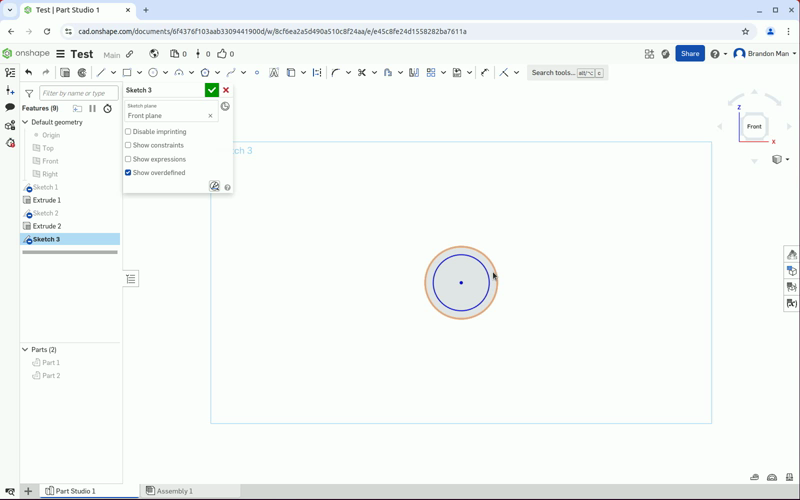
scroll(6)
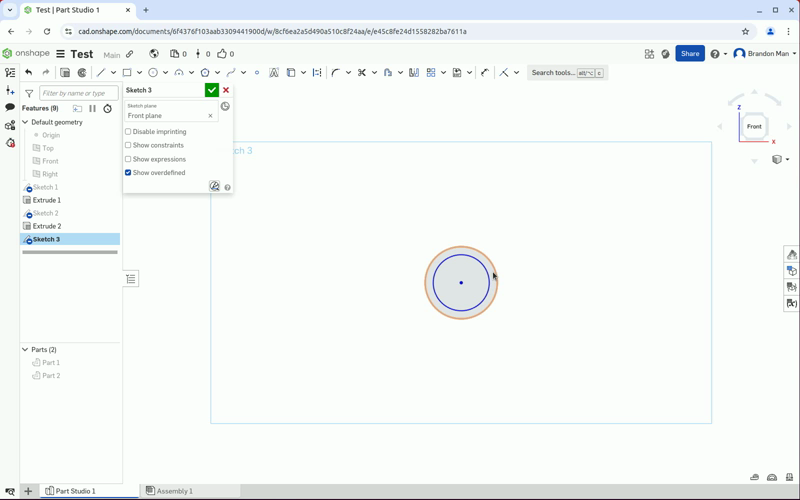
scroll(6)
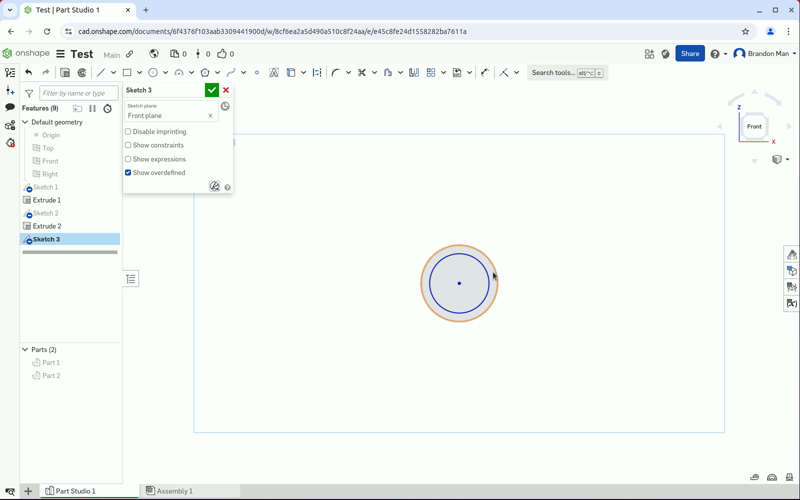
scroll(6)
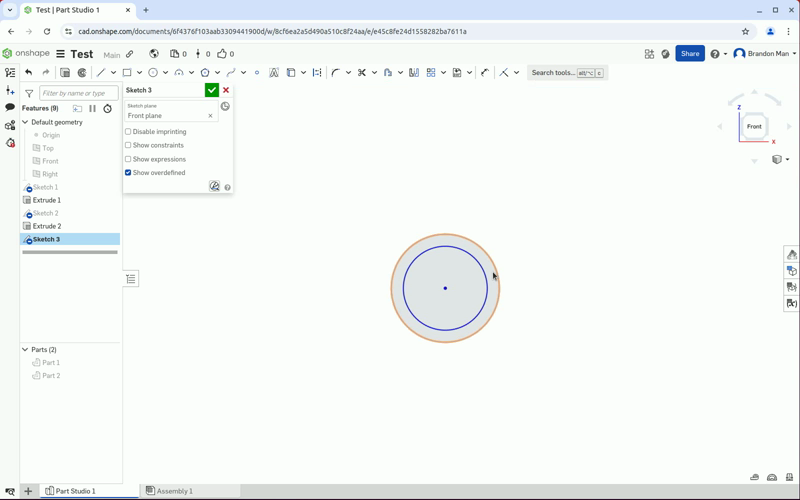
scroll(6)
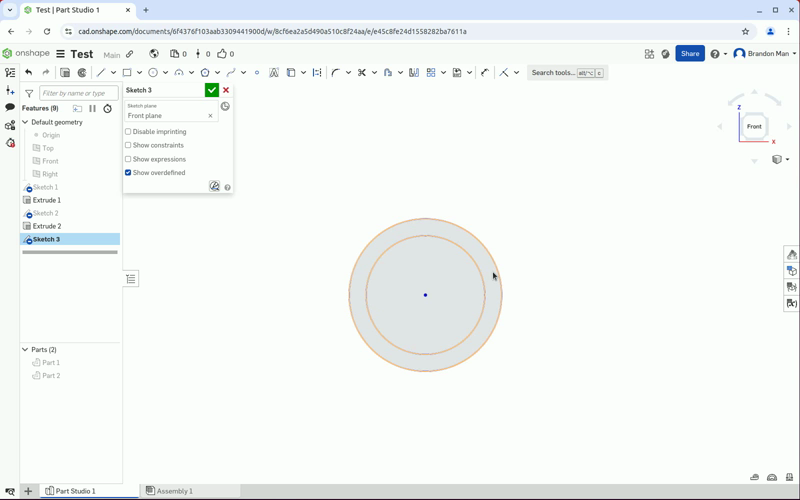
scroll(6)
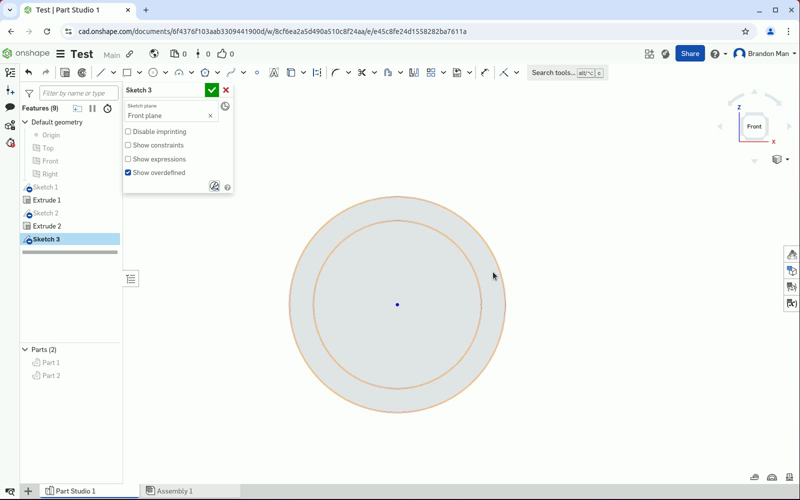
scroll(6)
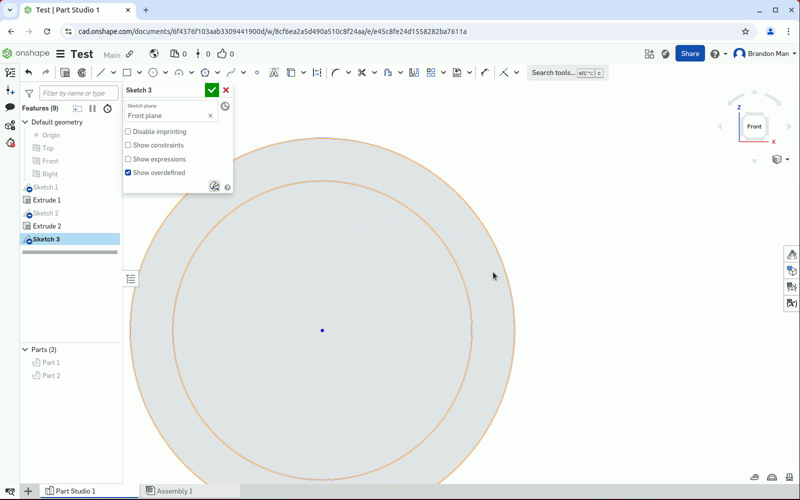
scroll(6)
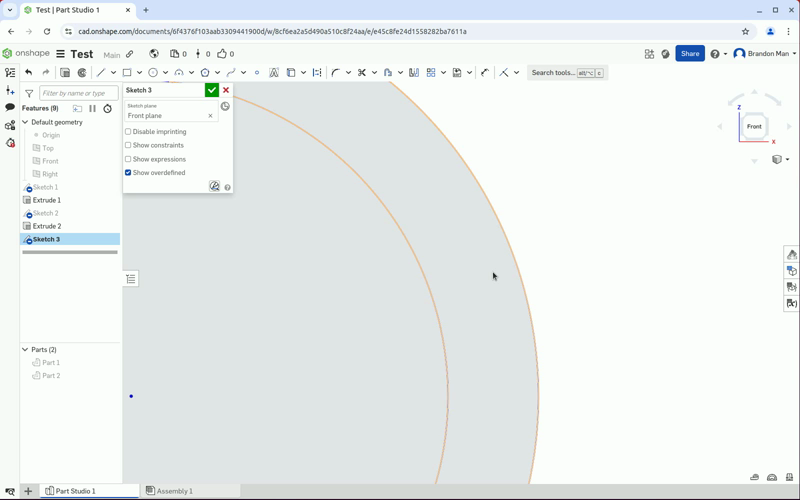
click(493, 271)
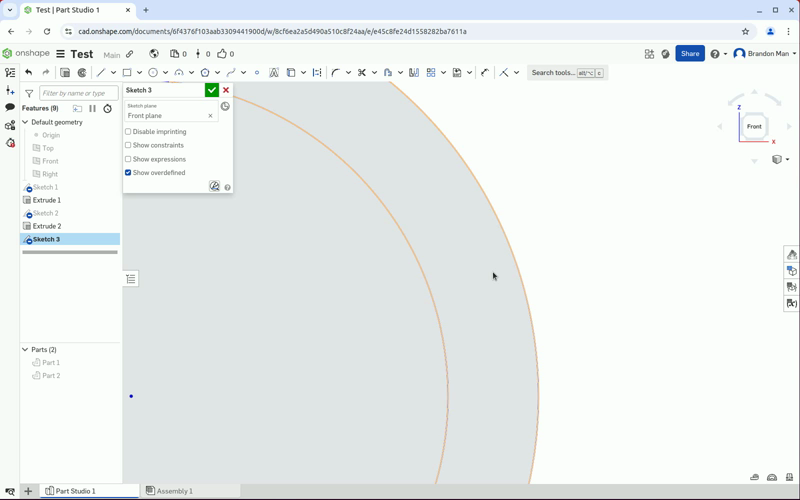
scroll(-6)
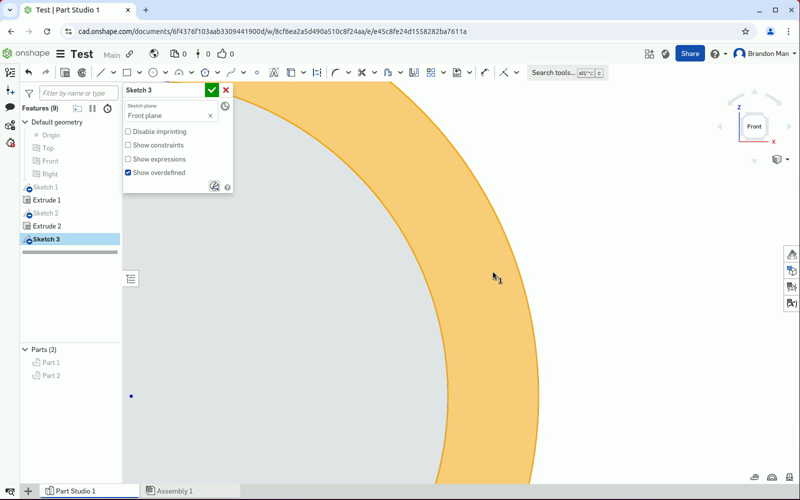
scroll(-6)
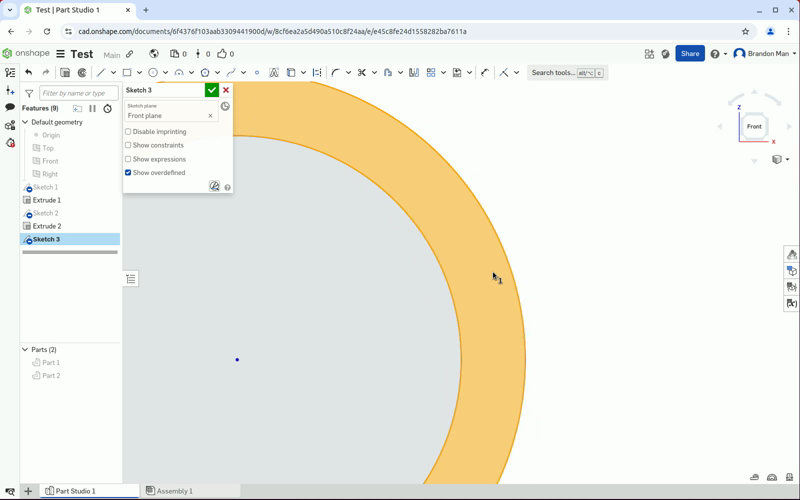
scroll(-6)
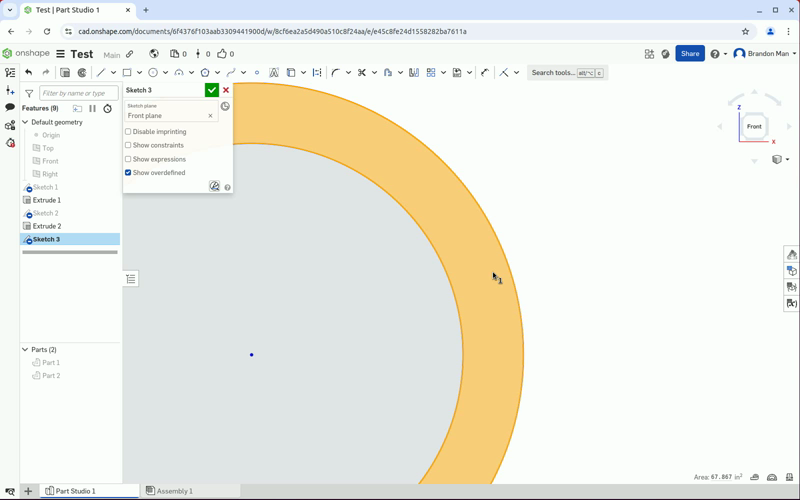
scroll(-6)
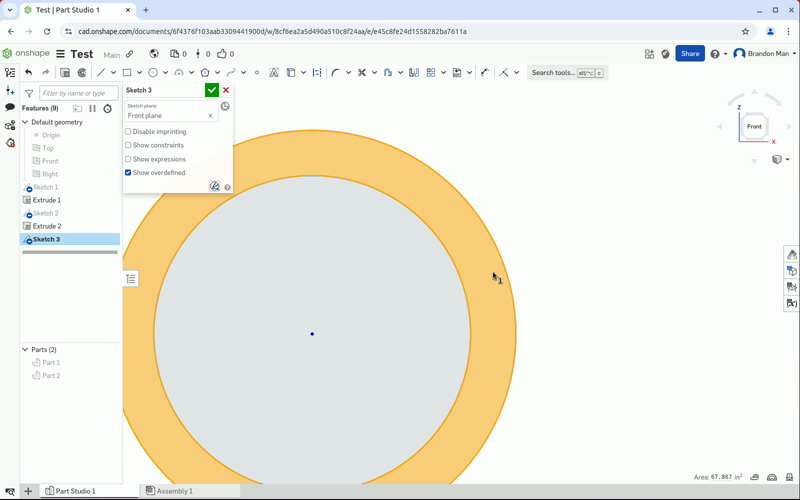
scroll(-6)
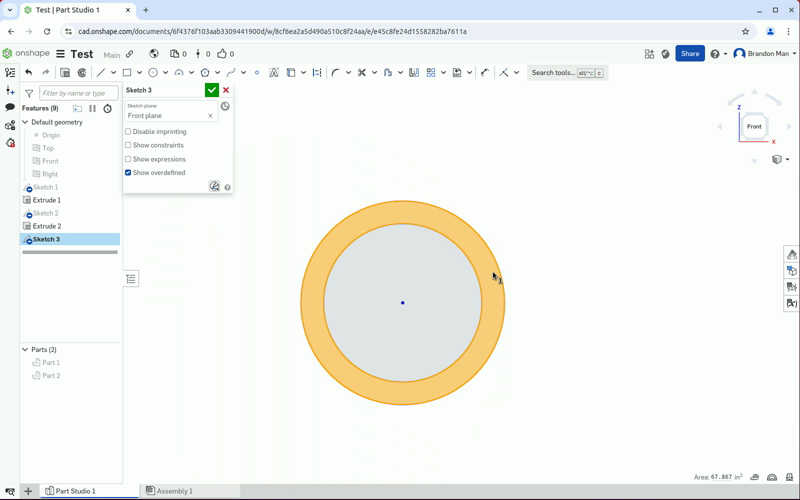
scroll(-6)
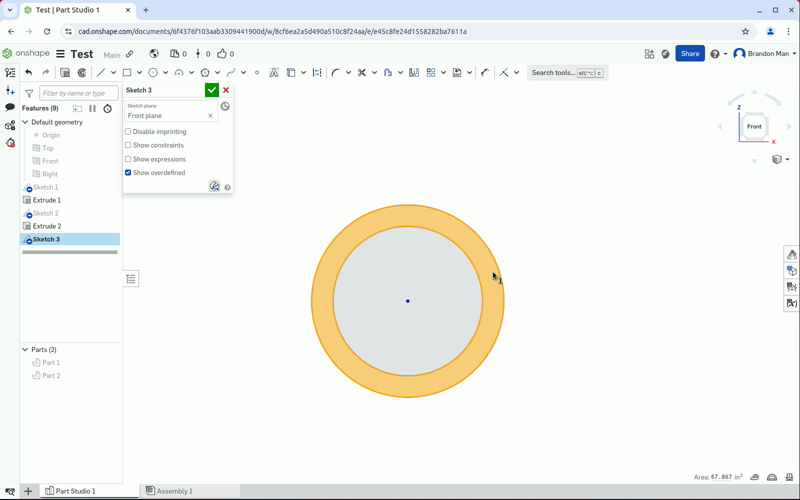
scroll(-6)
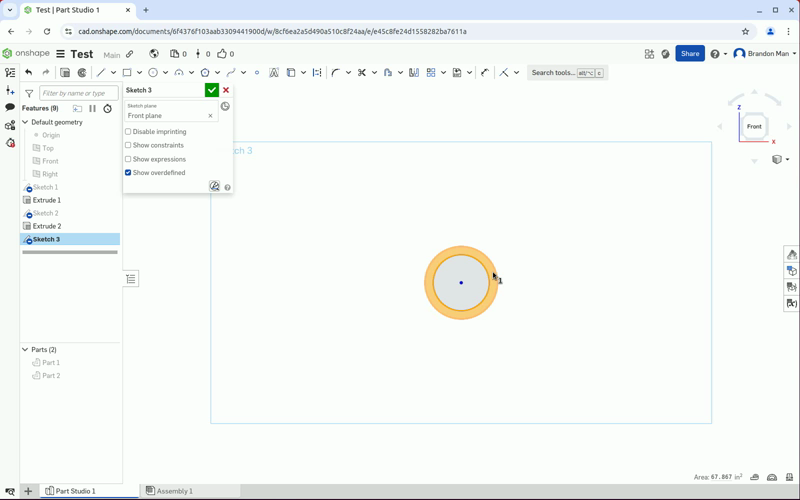
mouse_move(73, 352)
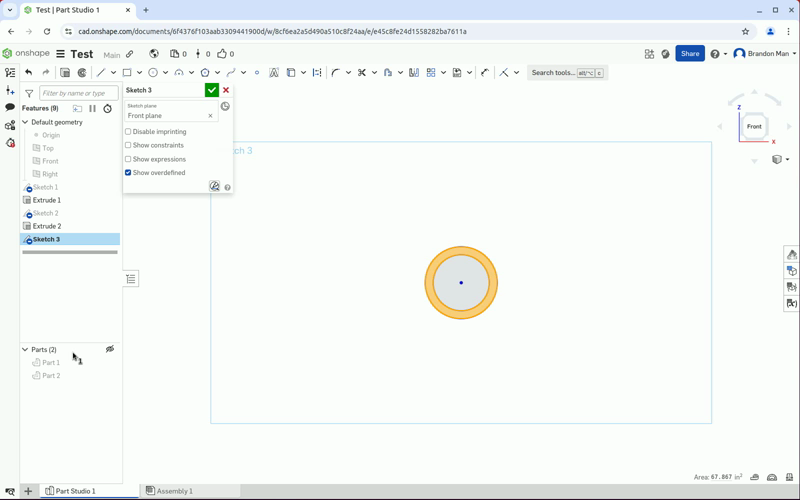
key(shift+y)
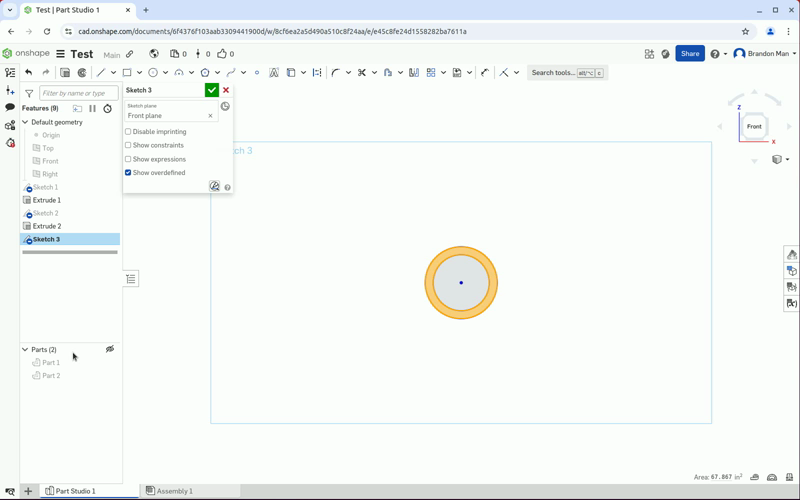
key(shift+e)
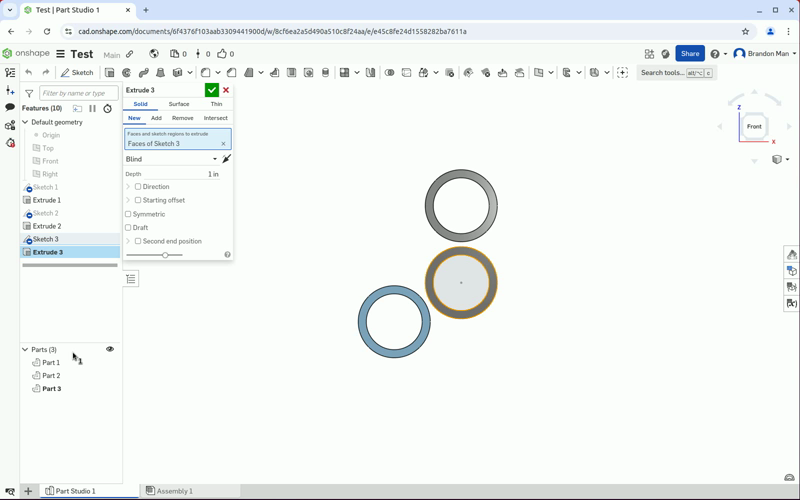
mouse_move(143, 106)
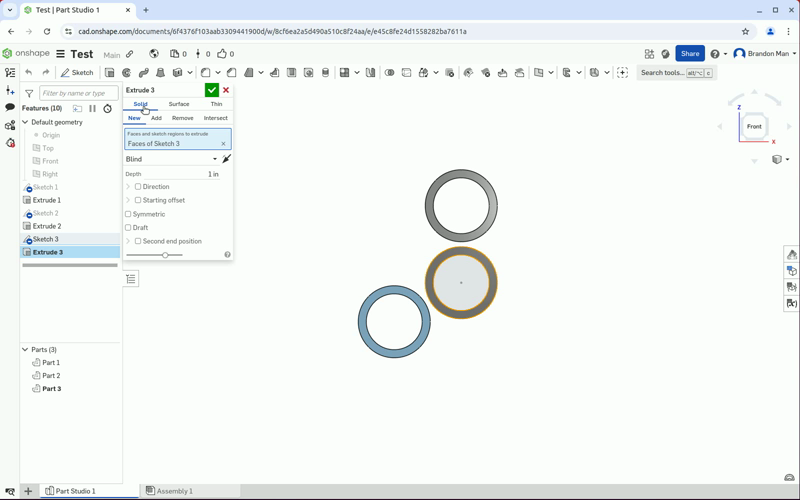
click(143, 106)
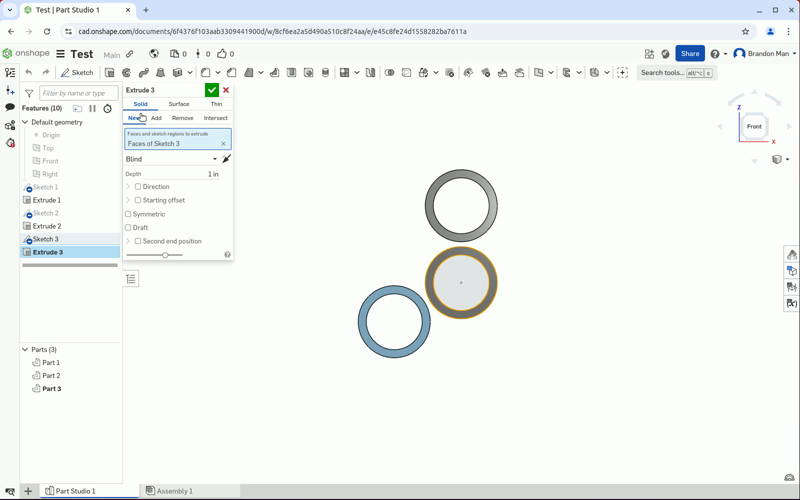
mouse_move(137, 120)
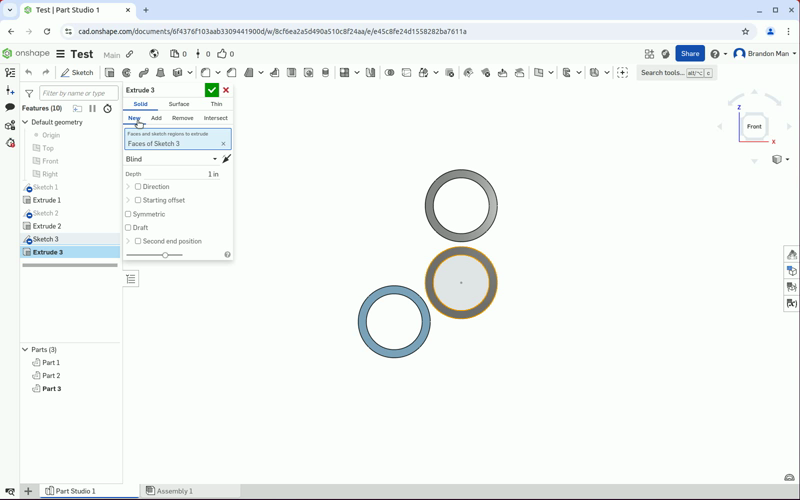
click(137, 120)
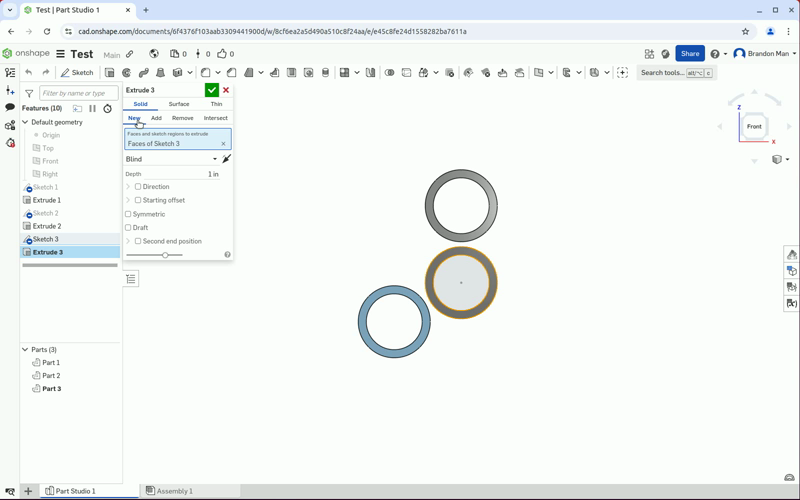
key(tab, 4)
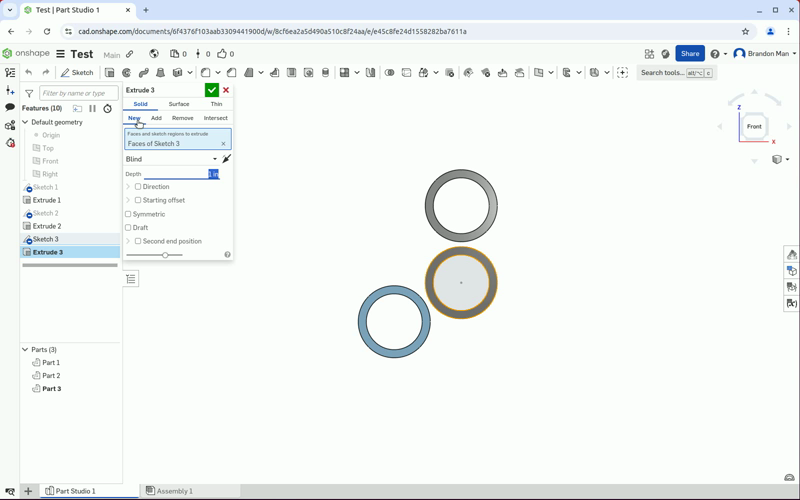
text(3.129)
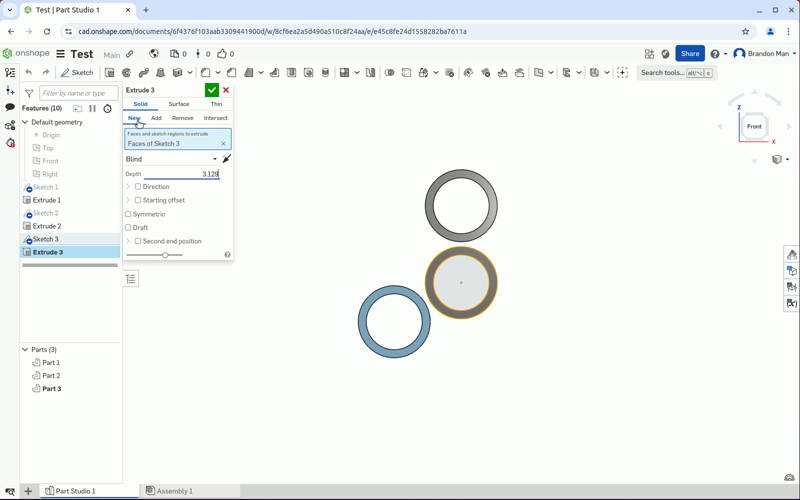
key(enter)
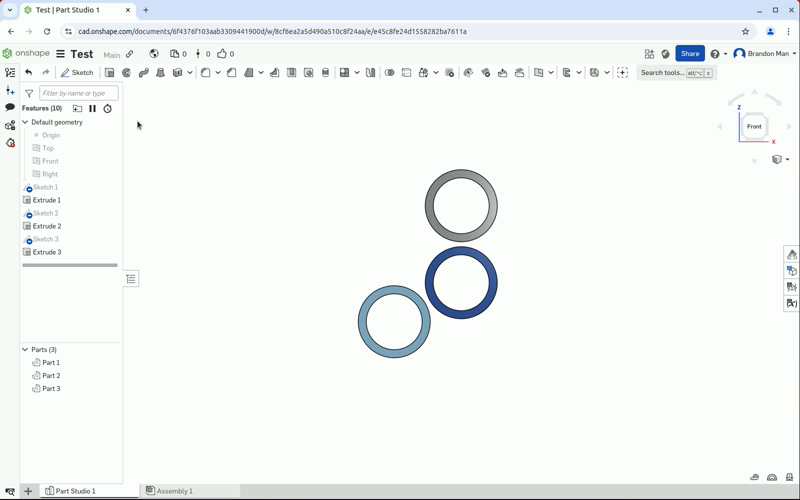
key(shift+h)
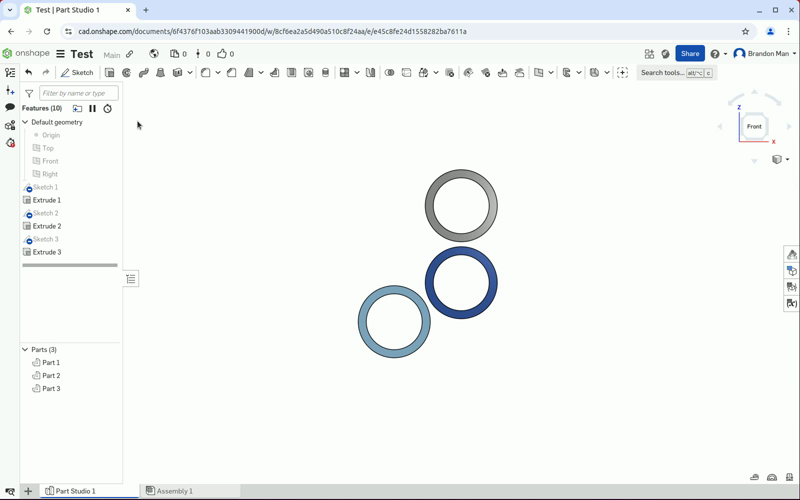
key(shift+h)
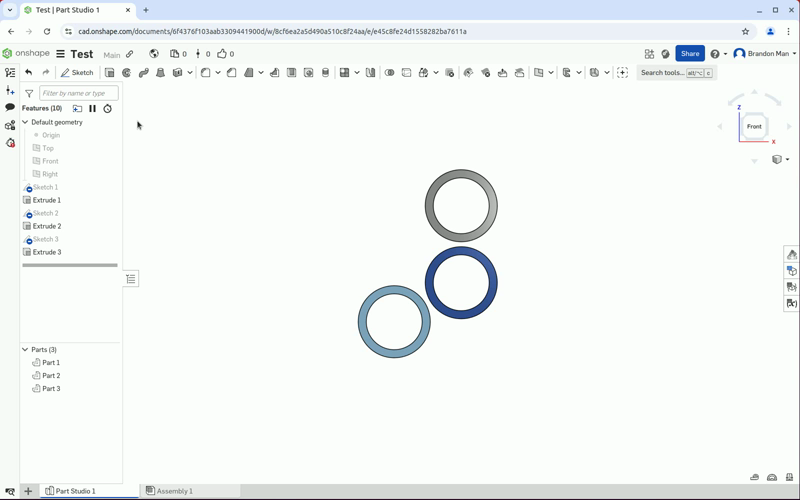
mouse_move(73, 189)
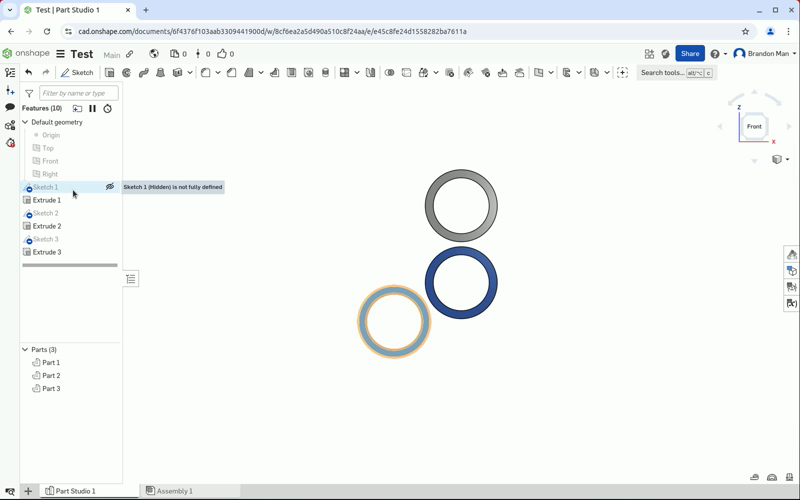
click(73, 189)
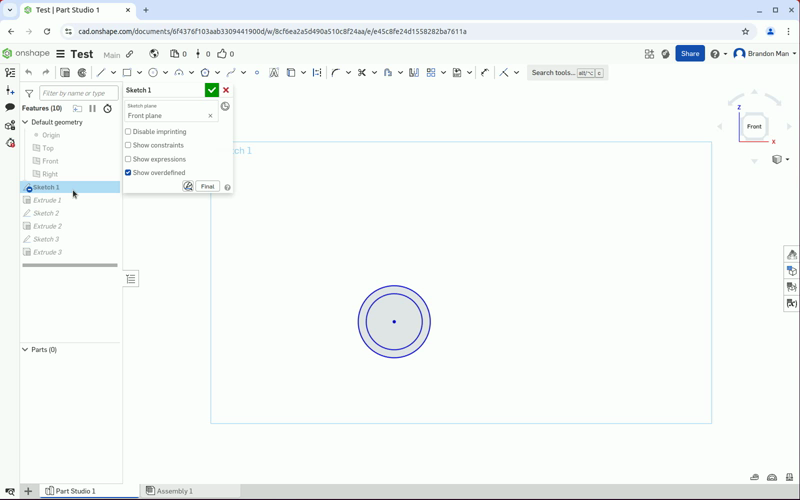
mouse_move(229, 92)
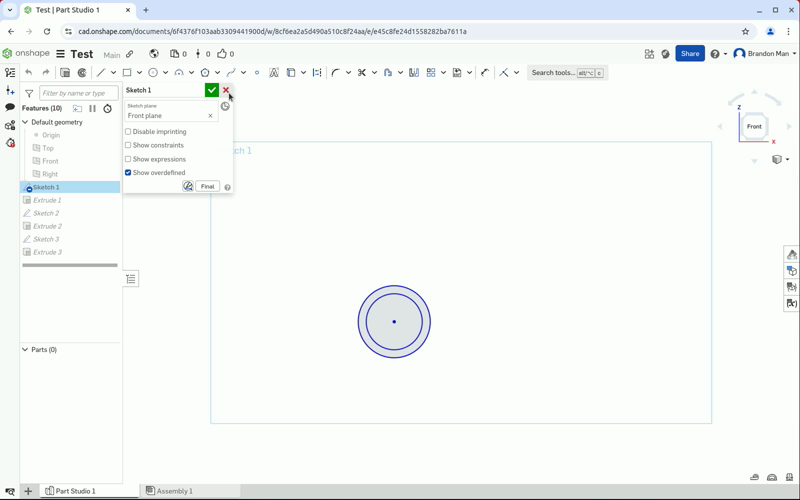
click(229, 92)
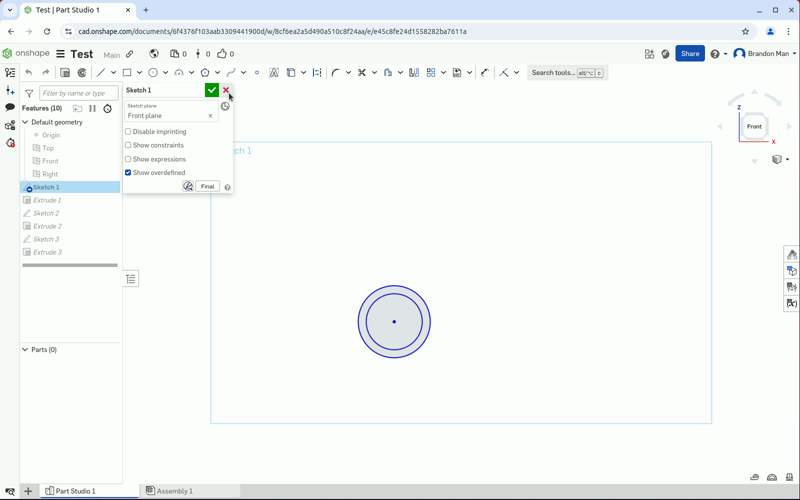
key(shift+s)
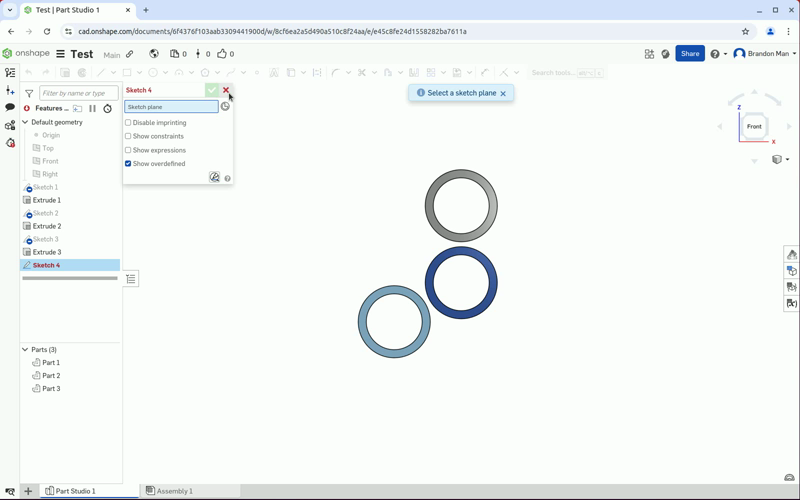
mouse_move(73, 163)
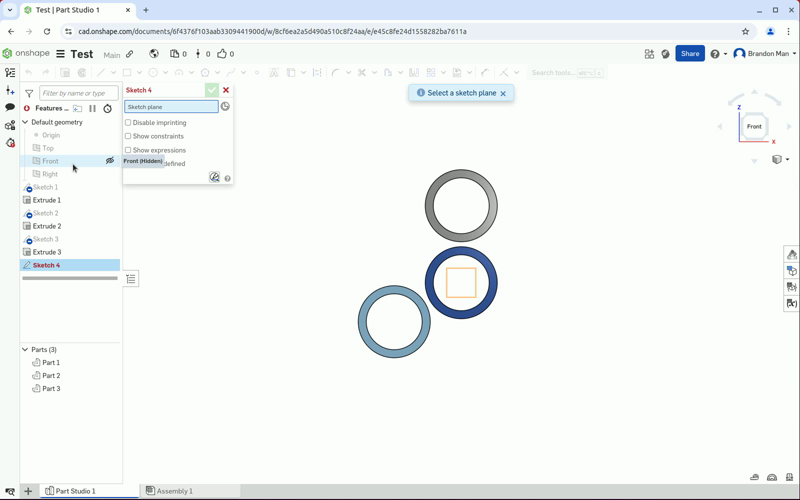
click(73, 163)
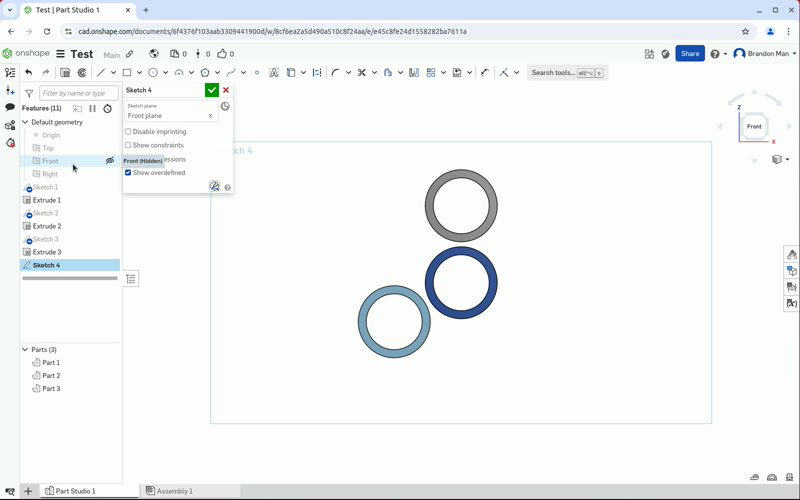
mouse_move(73, 352)
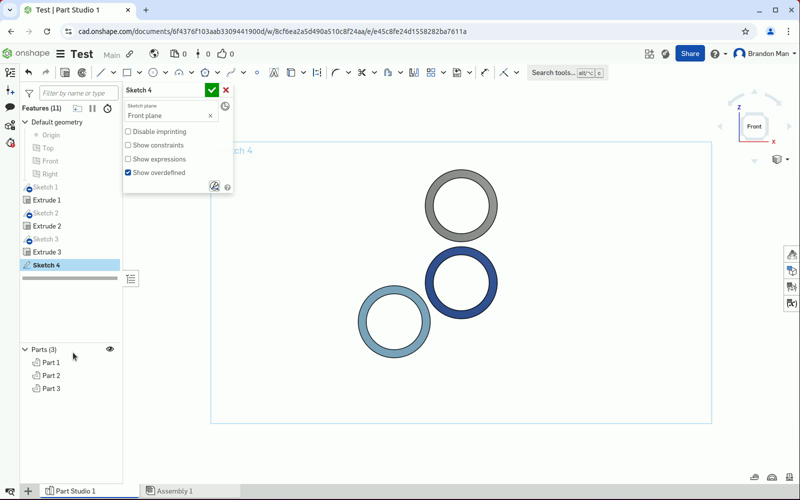
key(y)
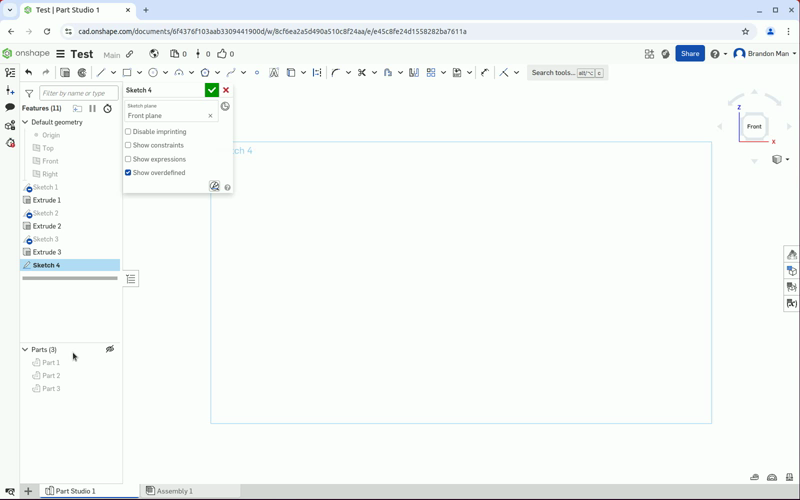
key(c)
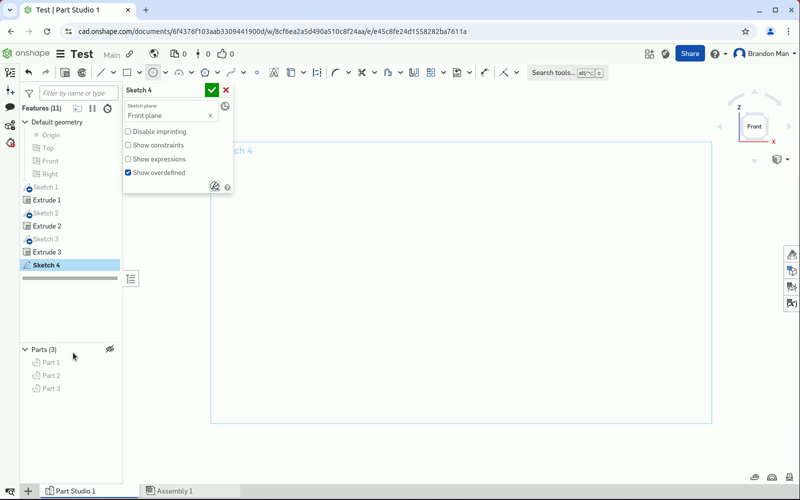
key_down(shift)
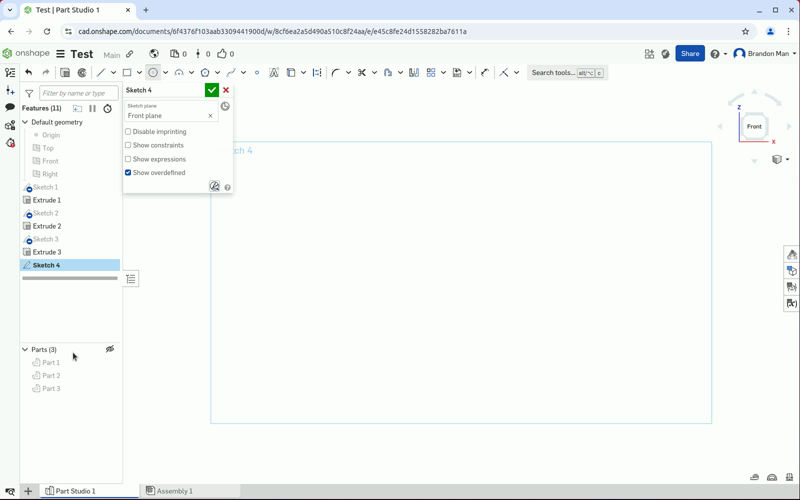
mouse_move(529, 321)
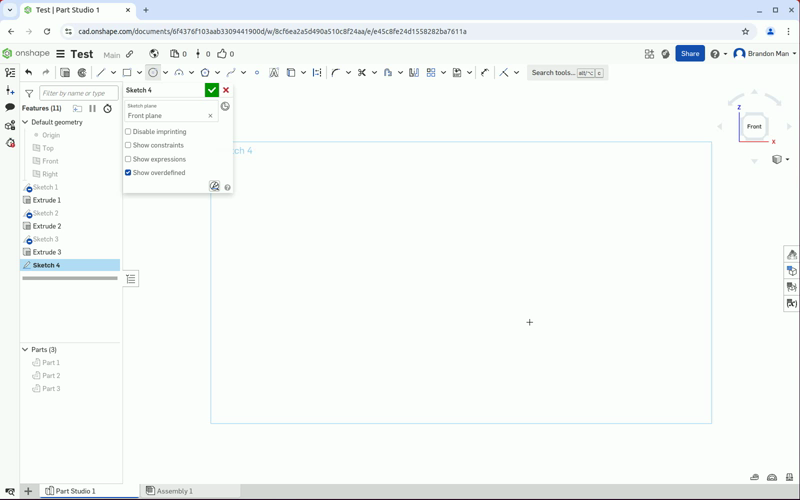
click(529, 321)
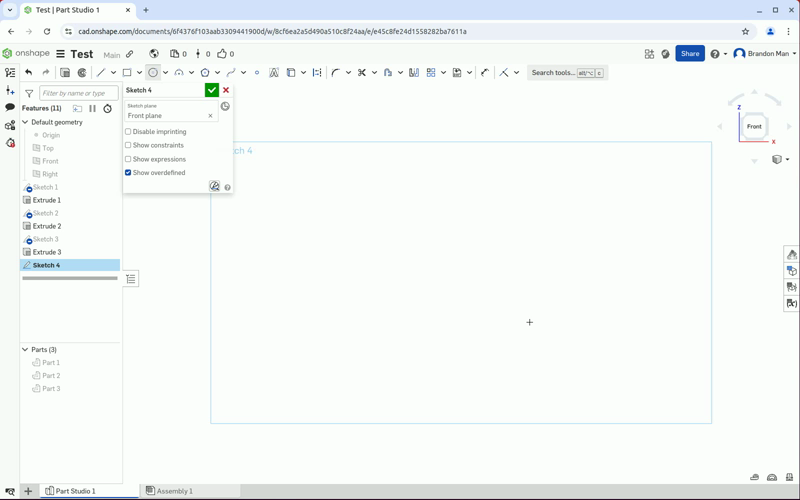
key_up(shift)
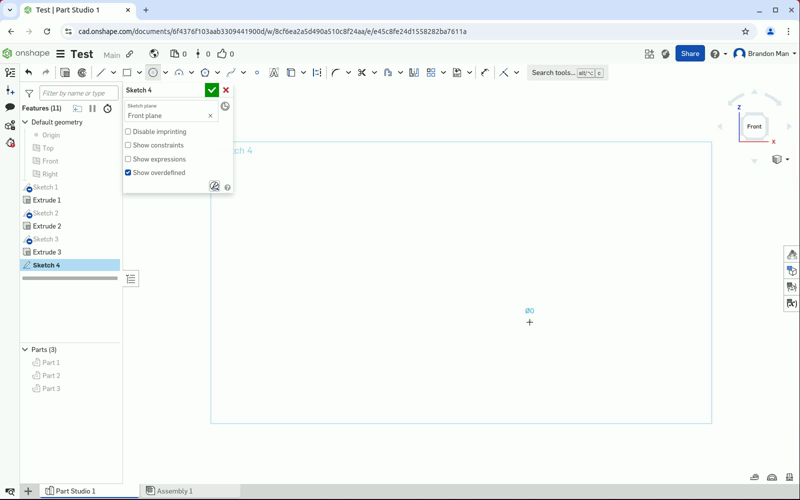
mouse_move(565, 321)
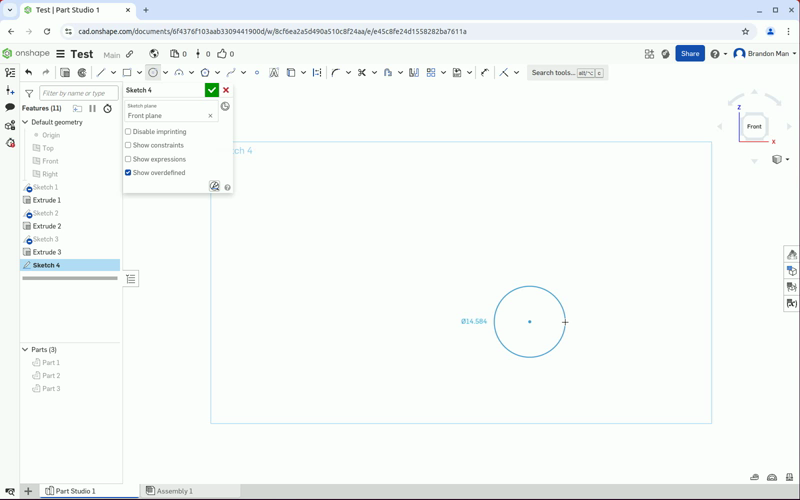
click(565, 321)
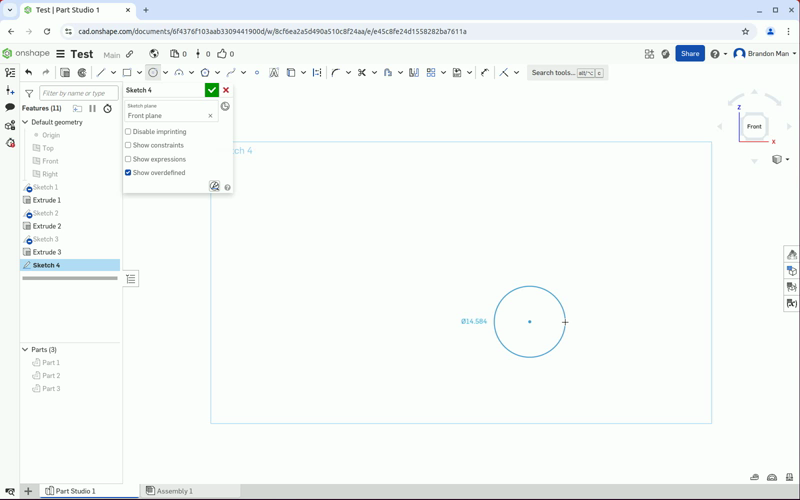
key(esc)
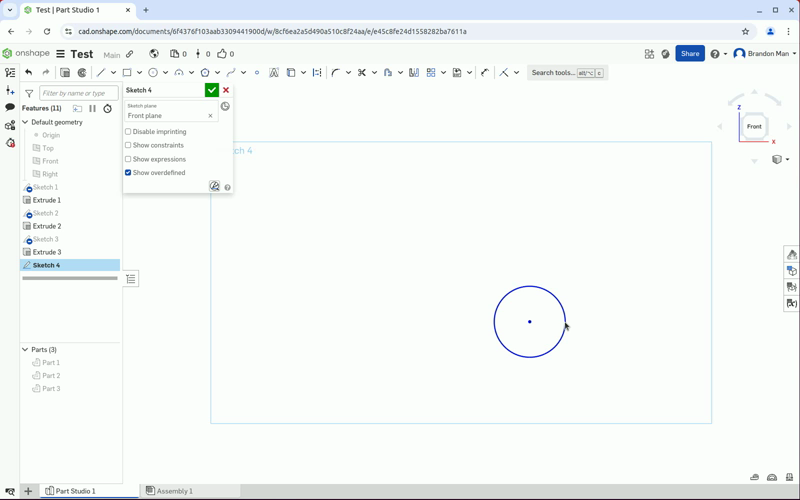
key(c)
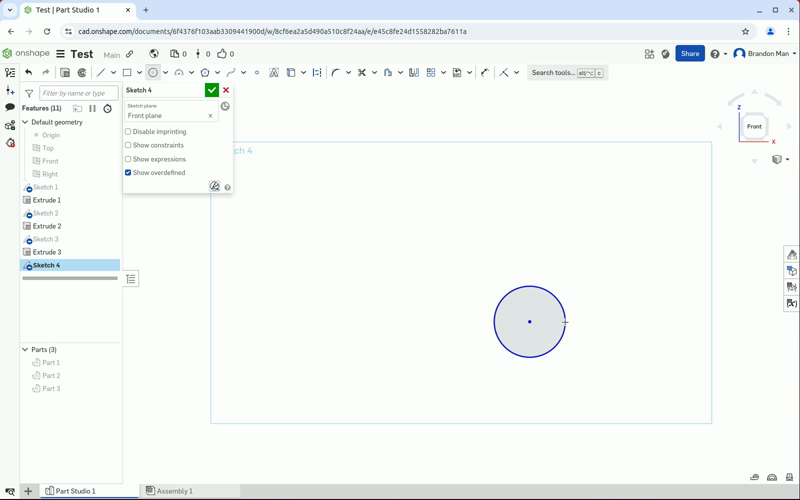
key_down(shift)
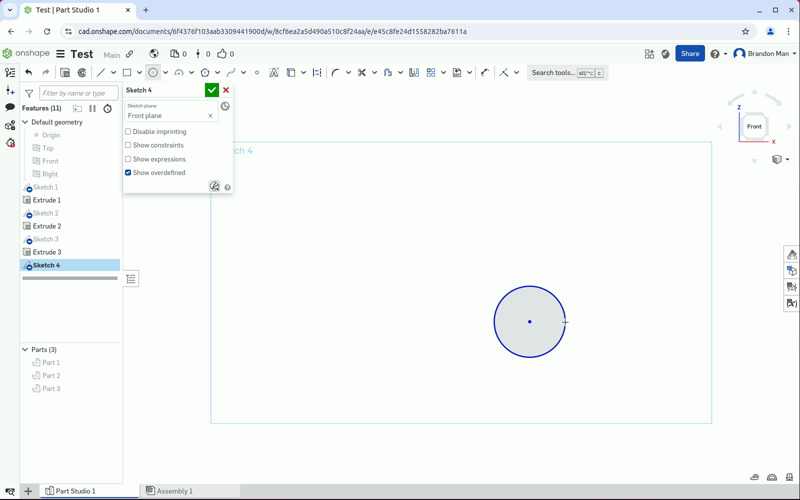
mouse_move(529, 321)
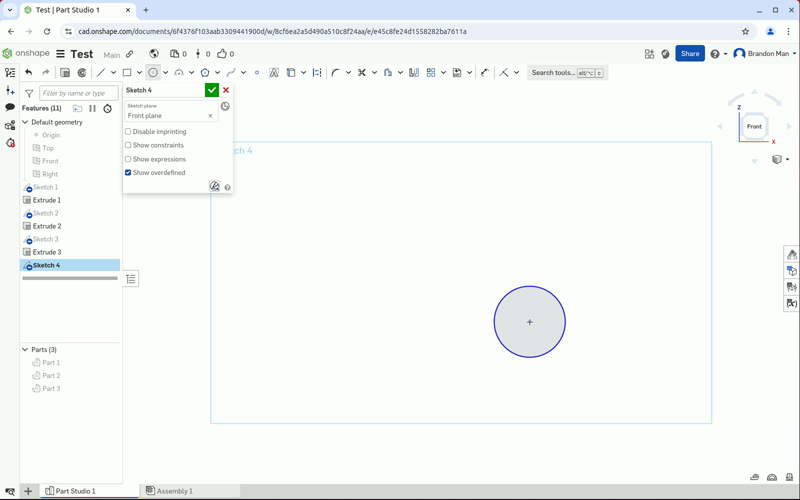
click(529, 321)
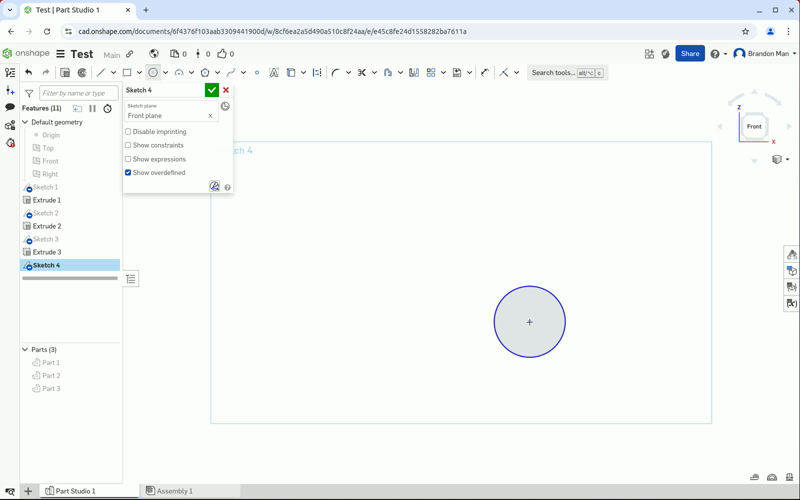
key_up(shift)
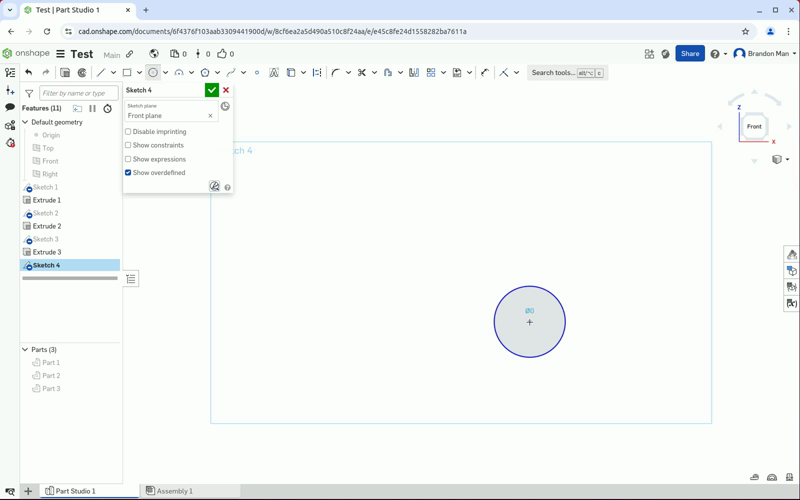
mouse_move(557, 321)
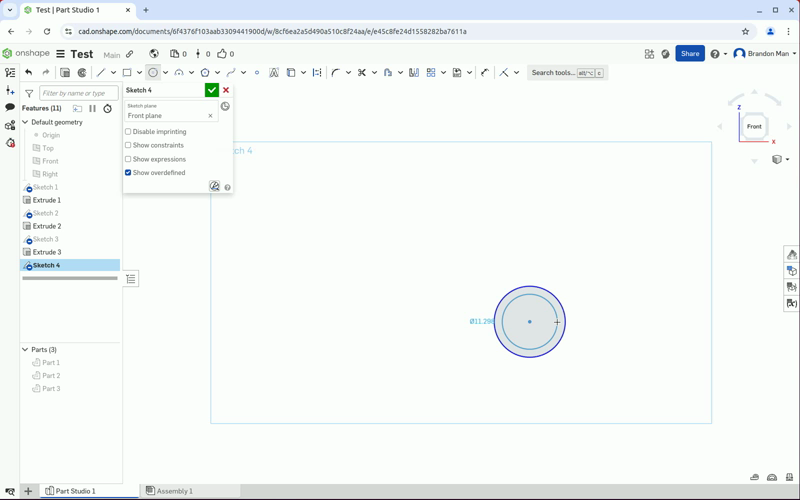
click(557, 321)
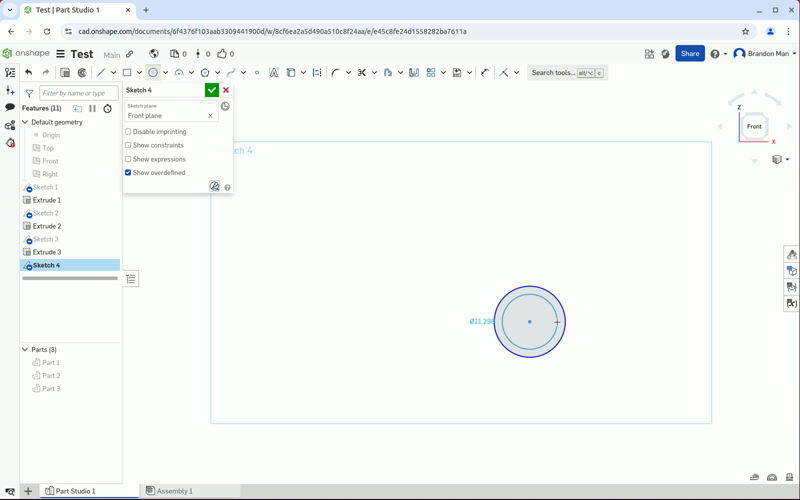
key(esc)
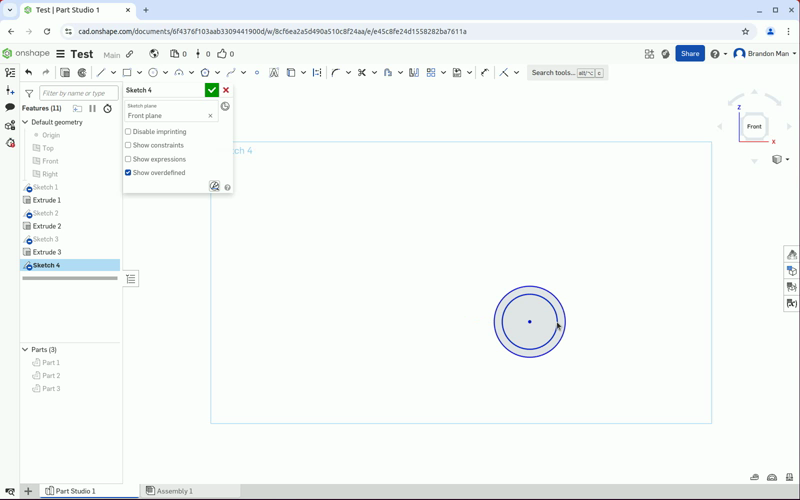
mouse_move(507, 296)
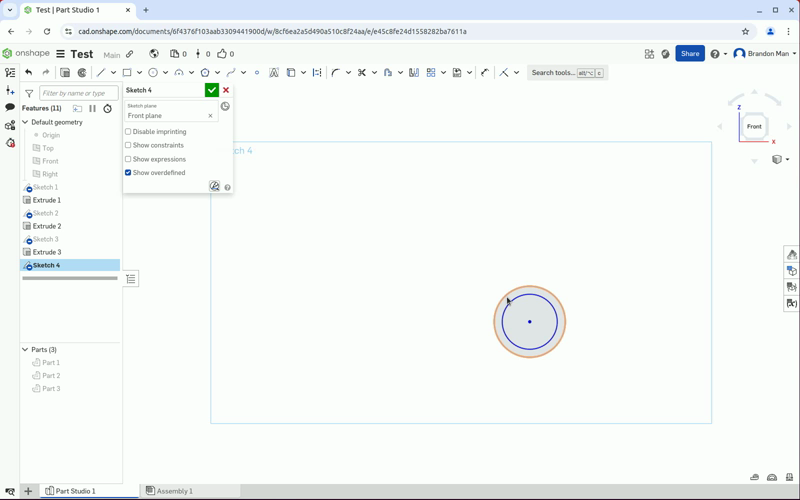
scroll(6)
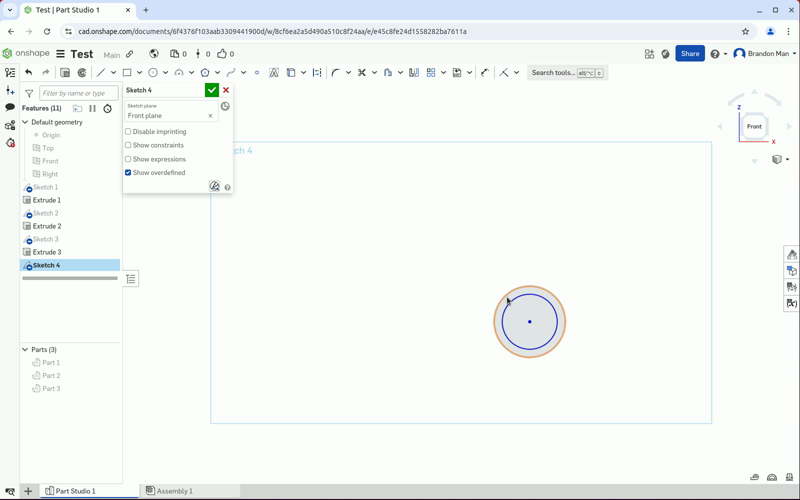
scroll(6)
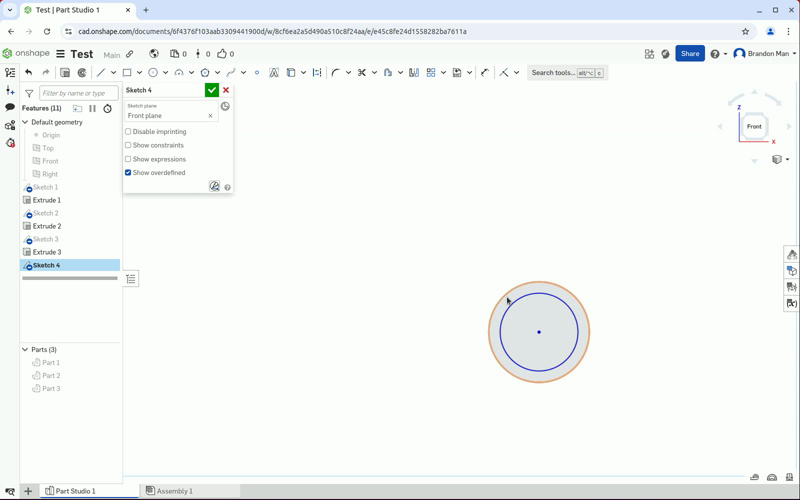
scroll(6)
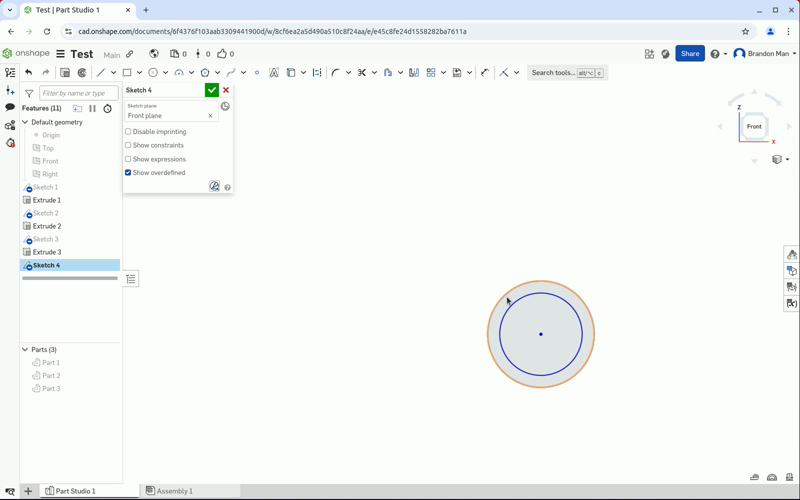
scroll(6)
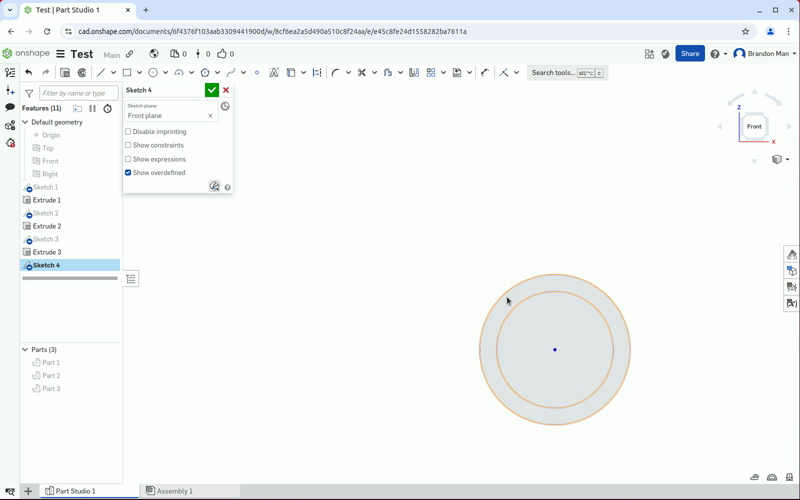
scroll(6)
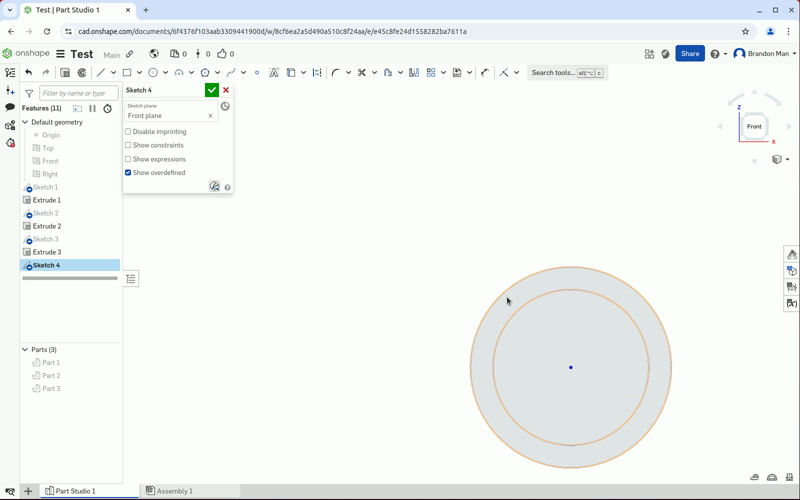
scroll(6)
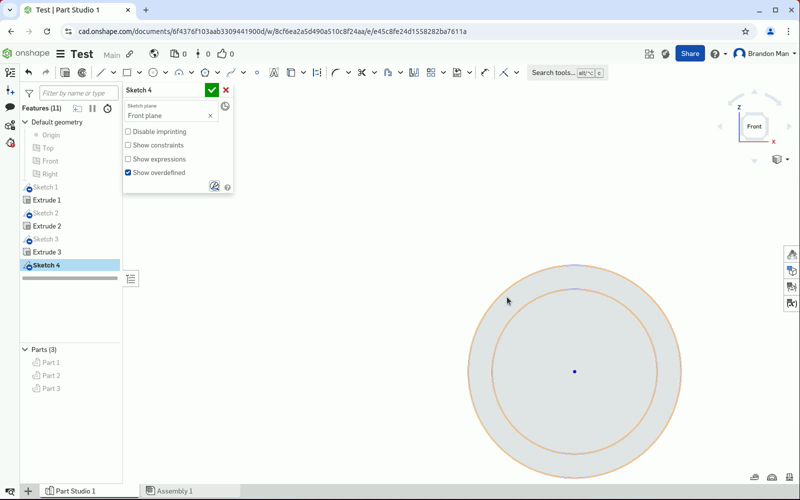
scroll(6)
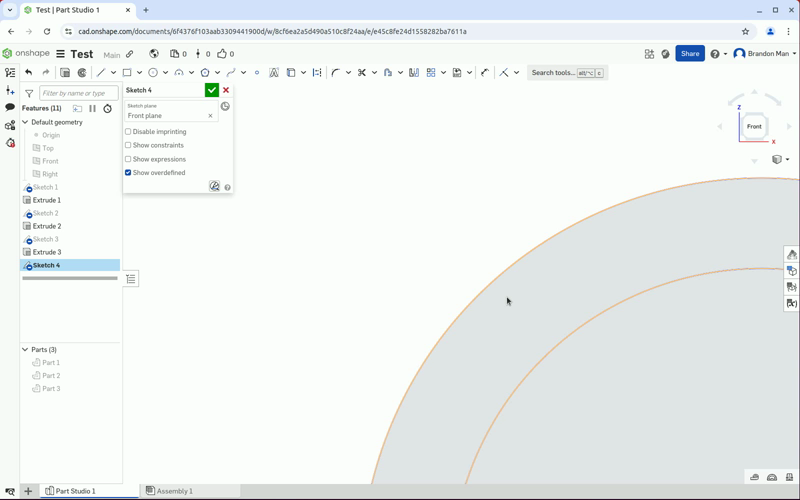
click(507, 296)
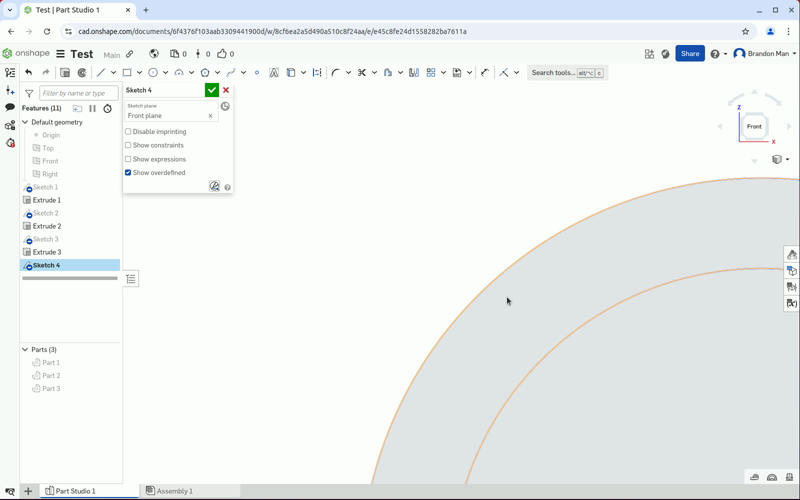
scroll(-6)
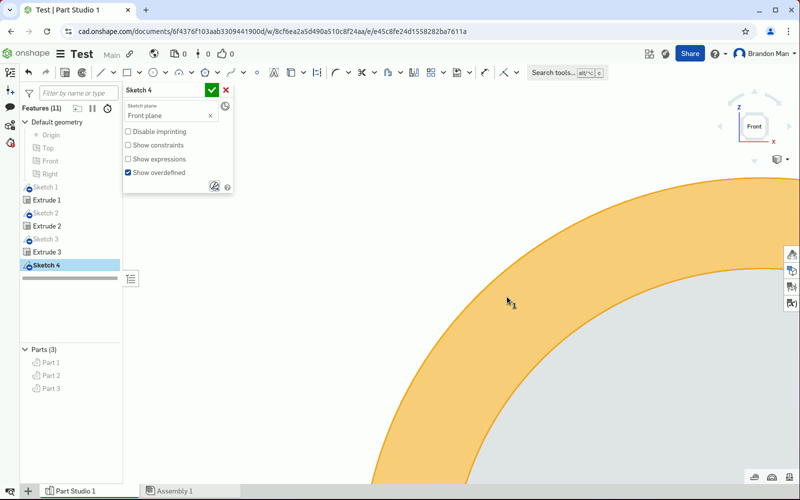
scroll(-6)
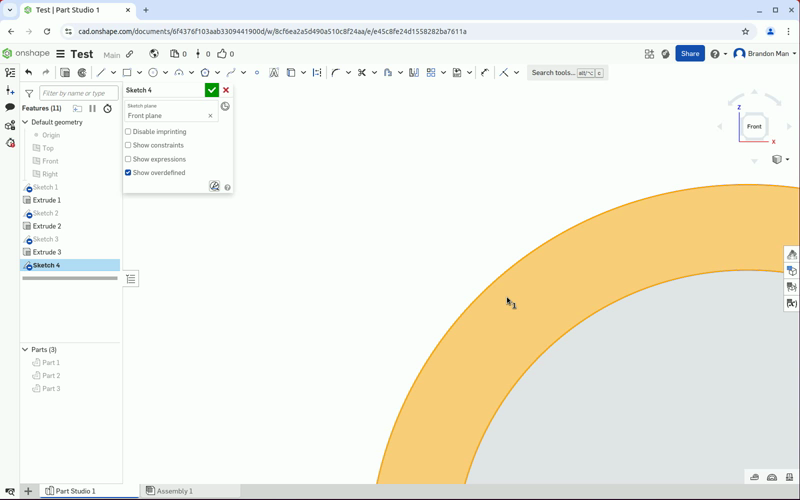
scroll(-6)
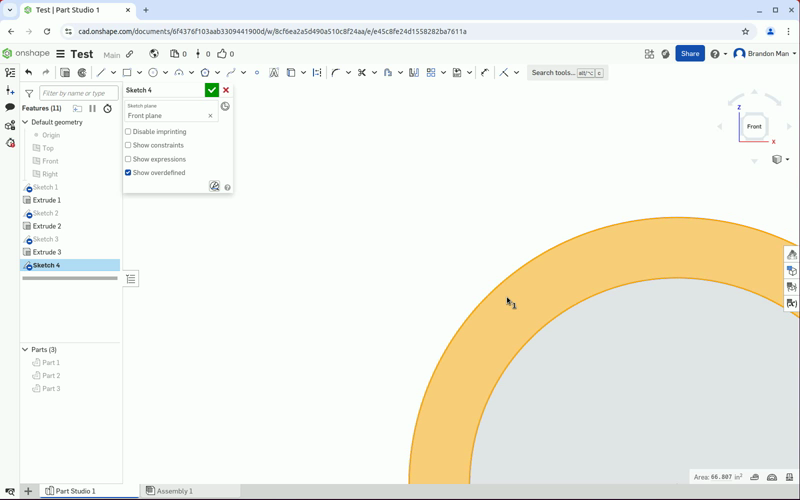
scroll(-6)
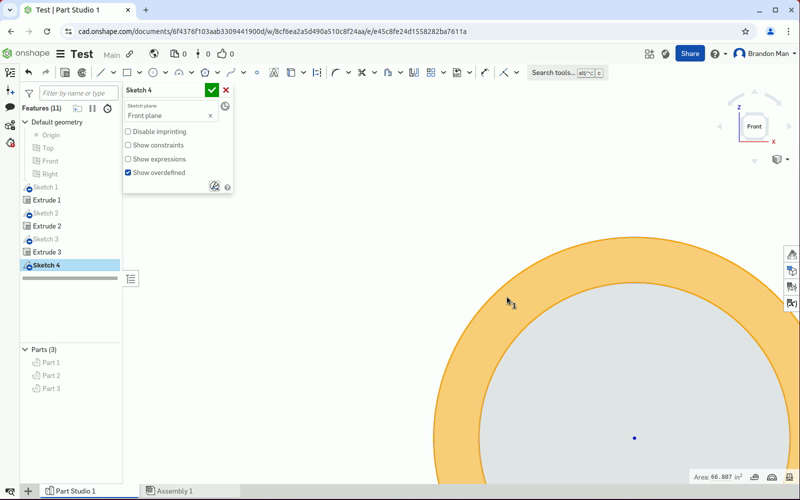
scroll(-6)
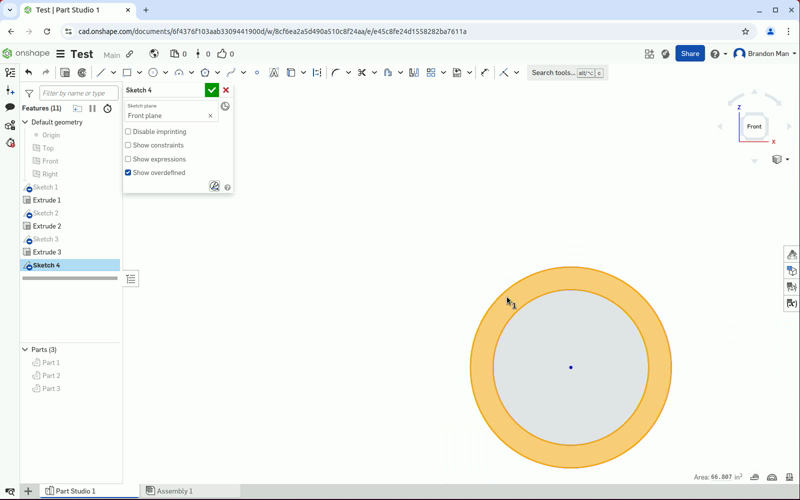
scroll(-6)
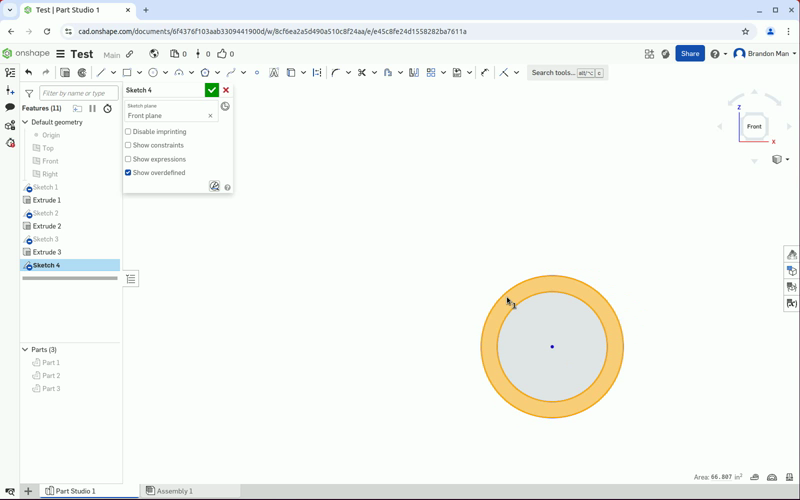
scroll(-6)
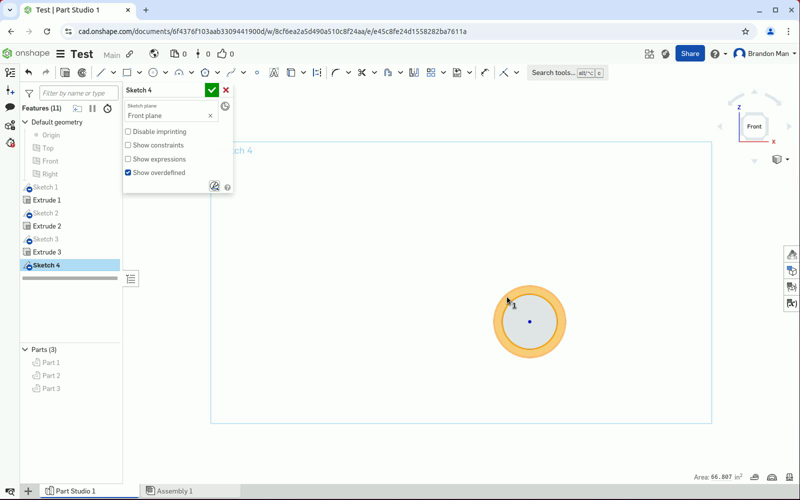
mouse_move(73, 352)
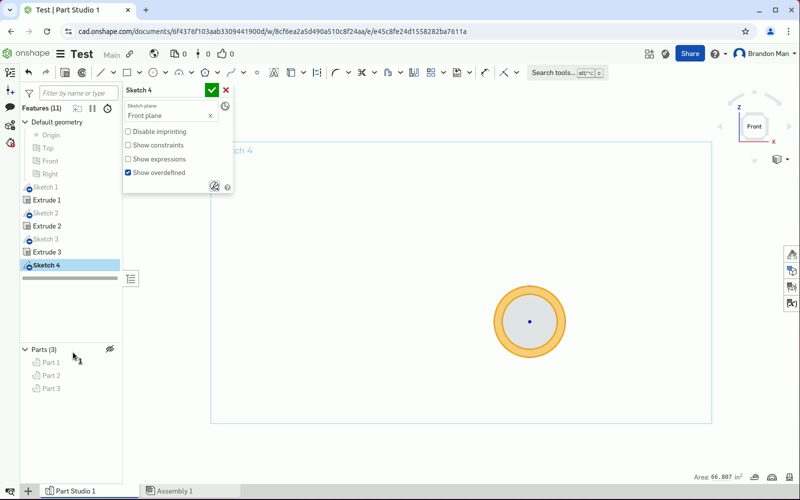
key(shift+y)
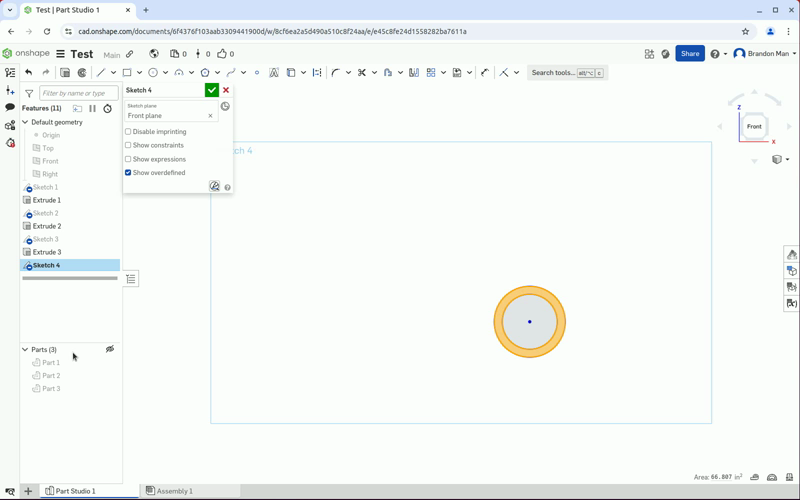
key(shift+e)
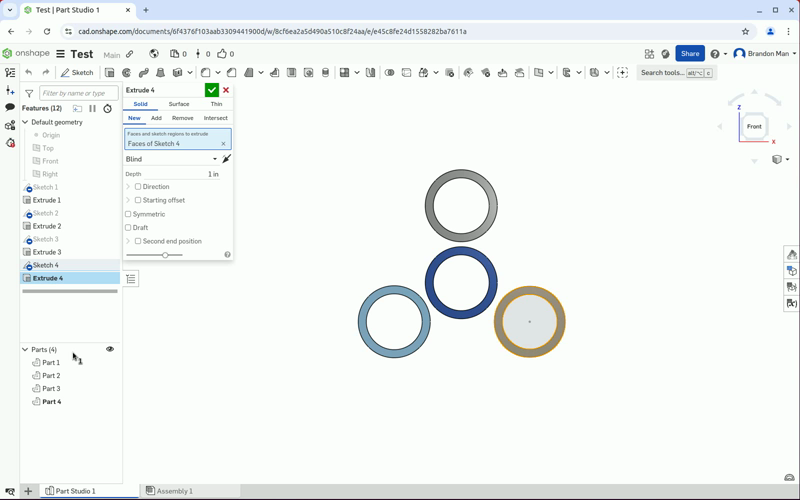
mouse_move(143, 106)
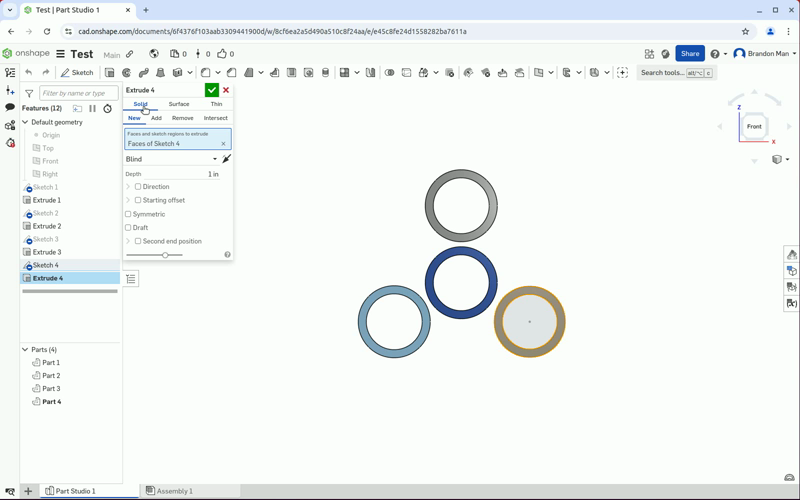
click(143, 106)
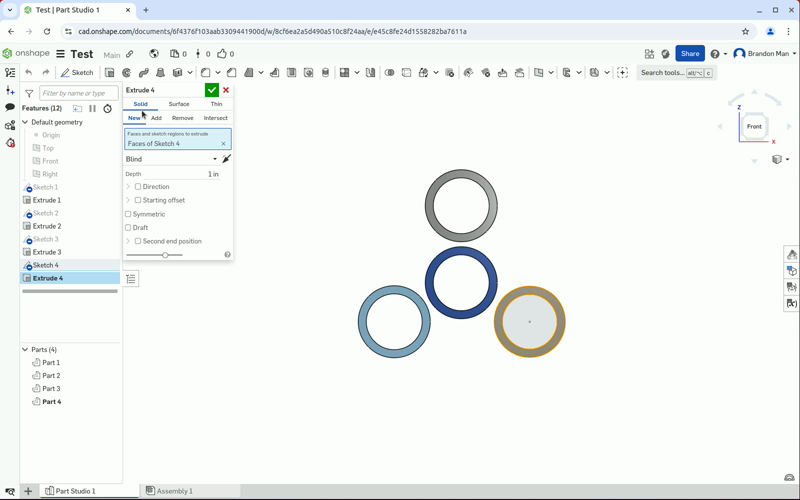
mouse_move(137, 120)
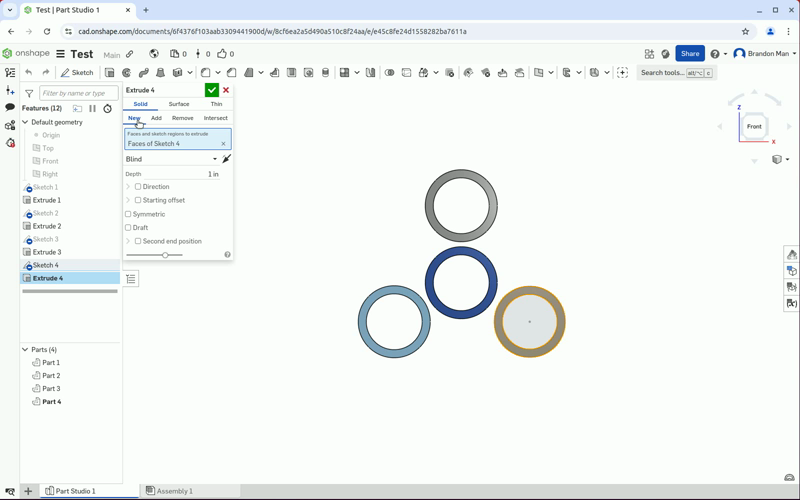
click(137, 120)
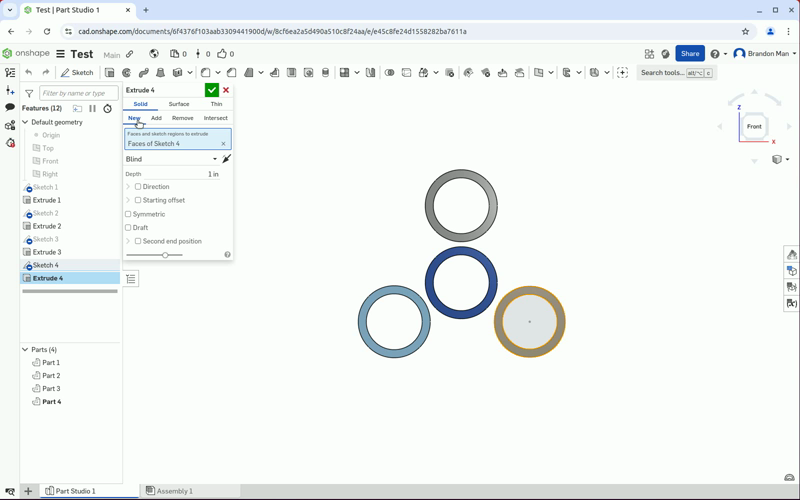
key(tab, 4)
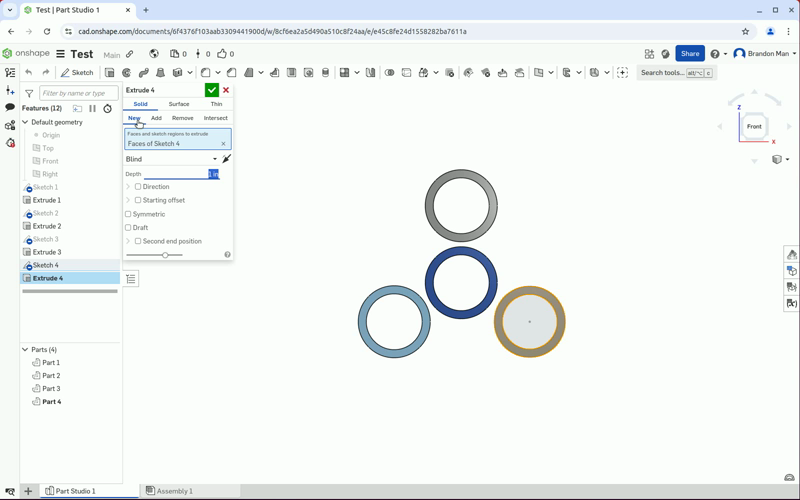
text(3.129)
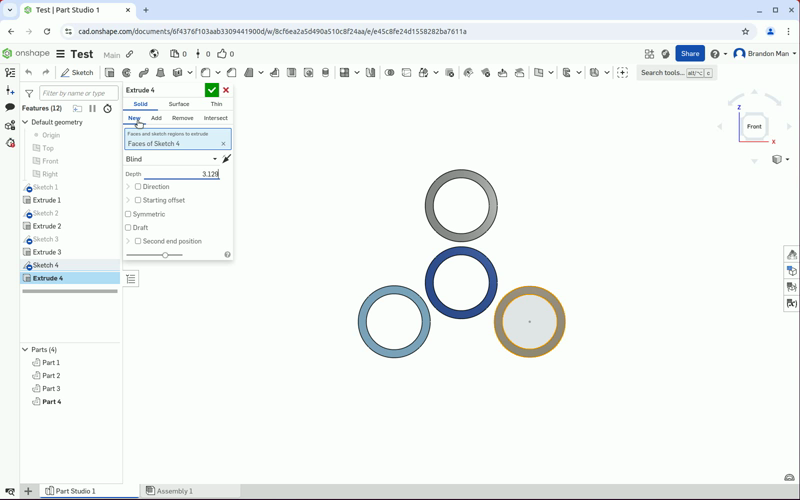
key(enter)
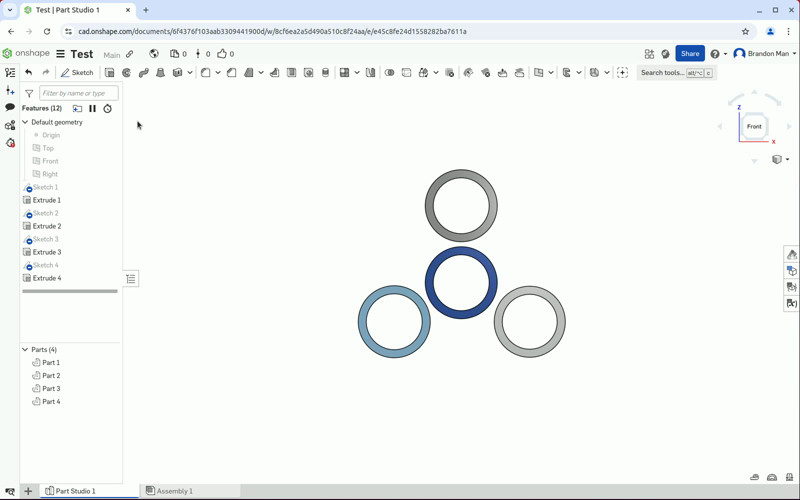
key(shift+h)
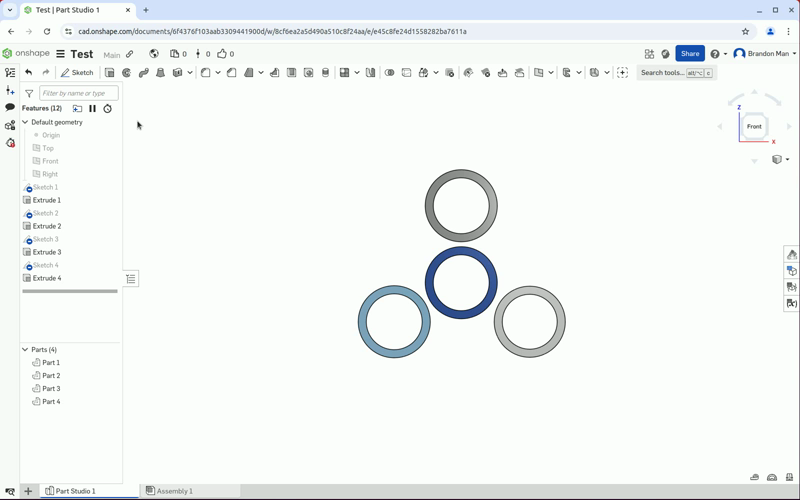
key(shift+h)
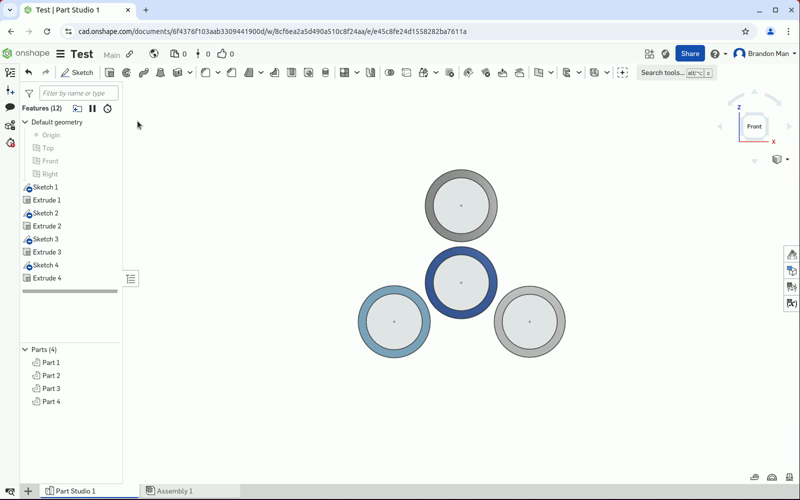
key(shift+7)
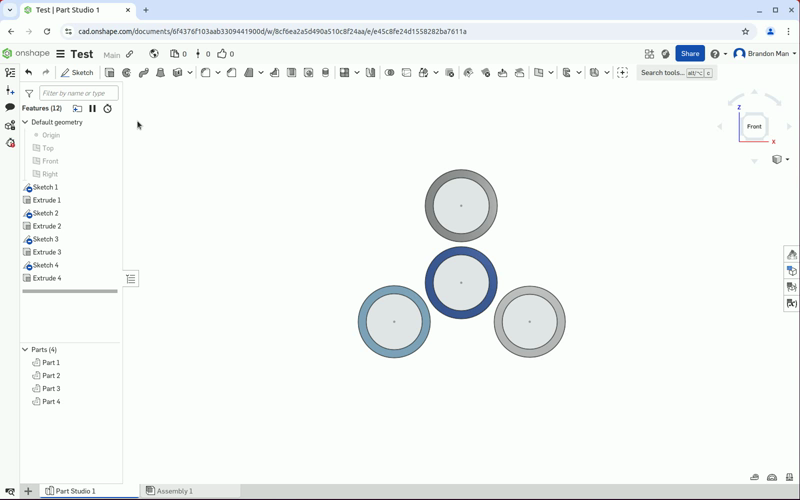
key(left, 2)
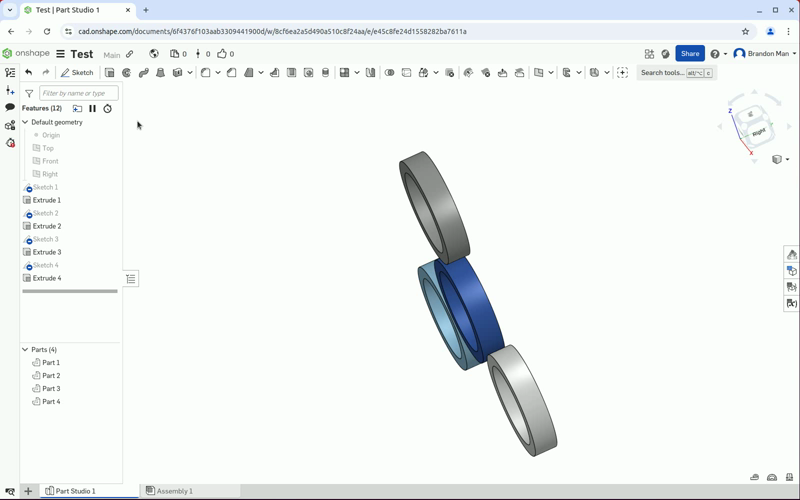
key(down, 2)
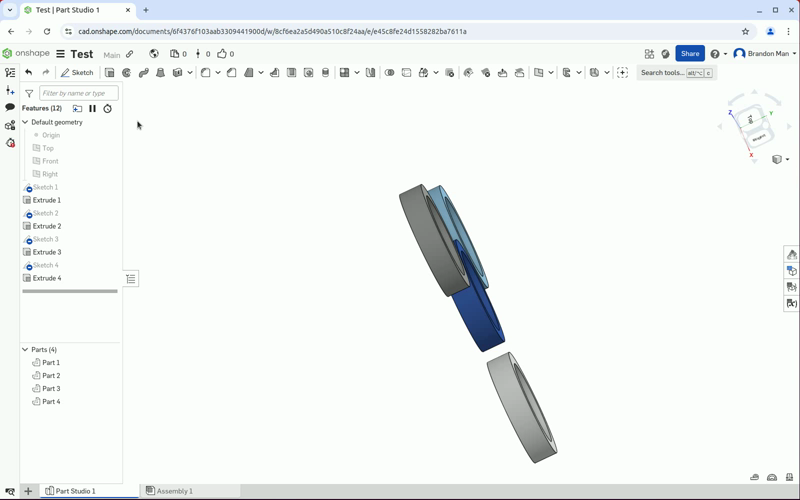
key(up, 2)
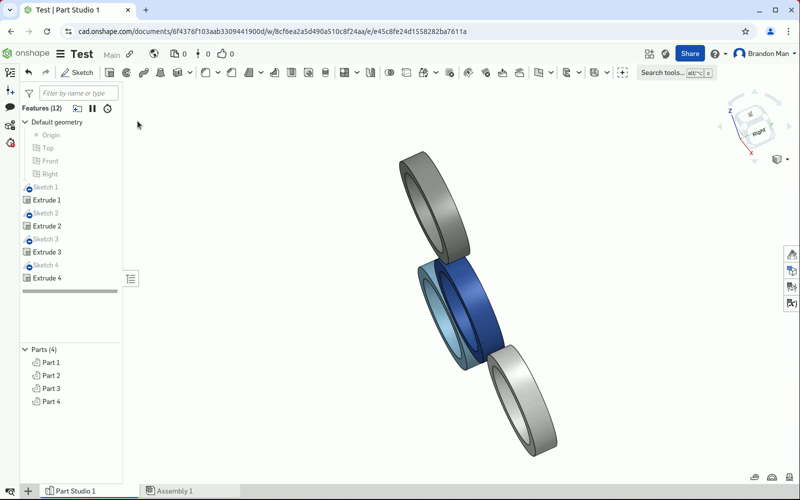
key(right, 2)
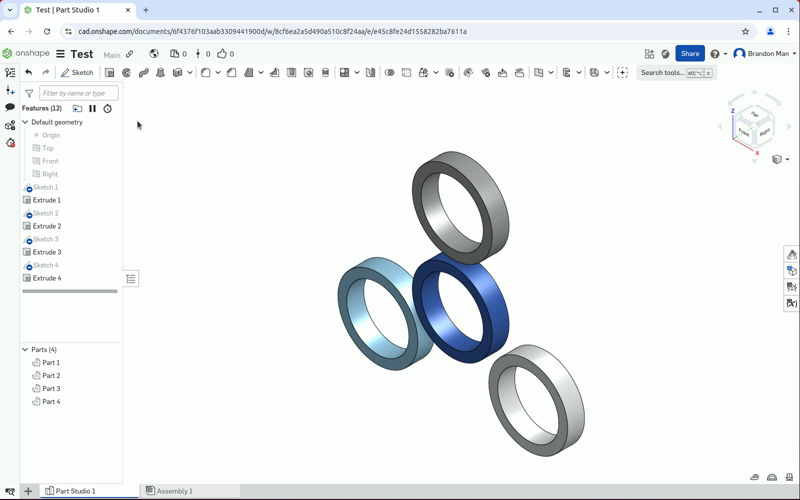
mouse_move(73, 189)
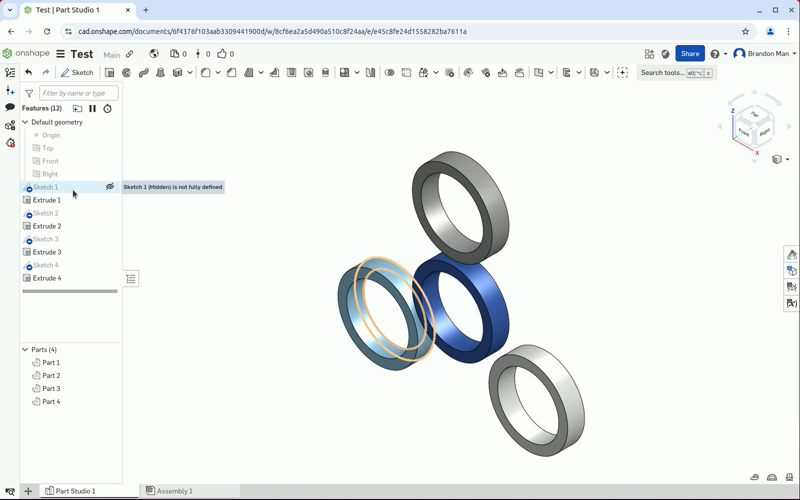
click(73, 189)